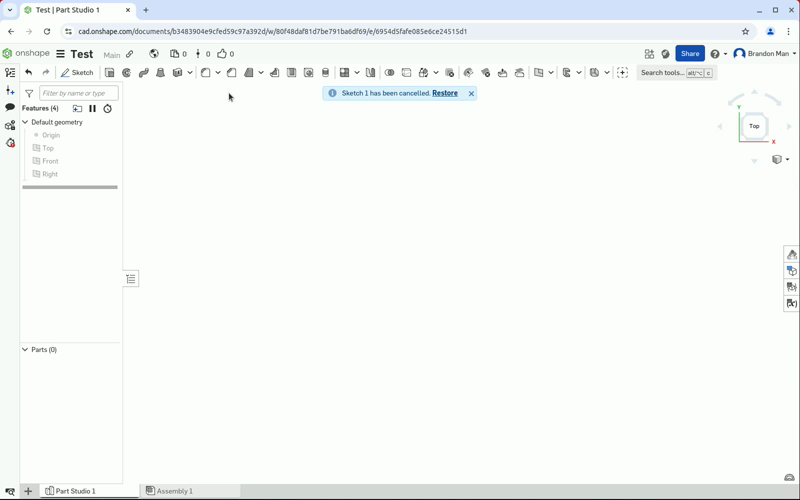
key(shift+h)
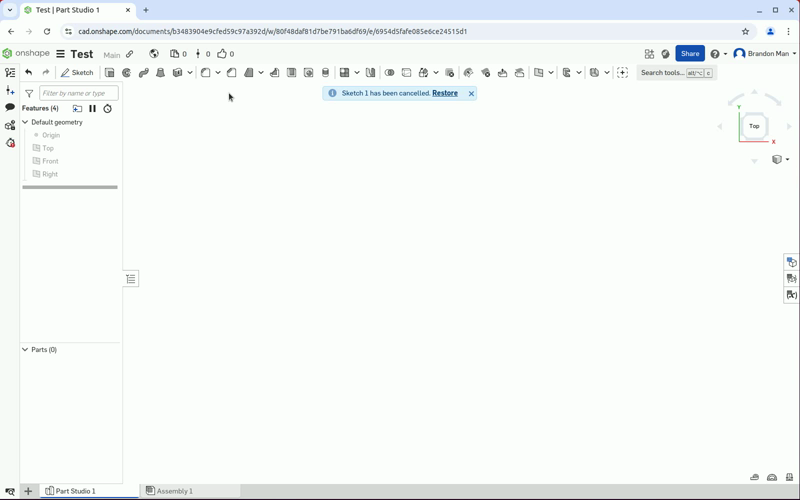
mouse_move(73, 352)
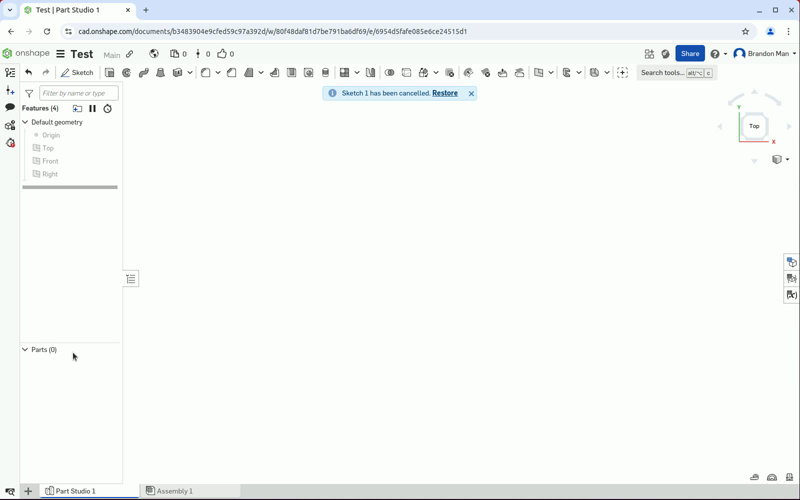
key(y)
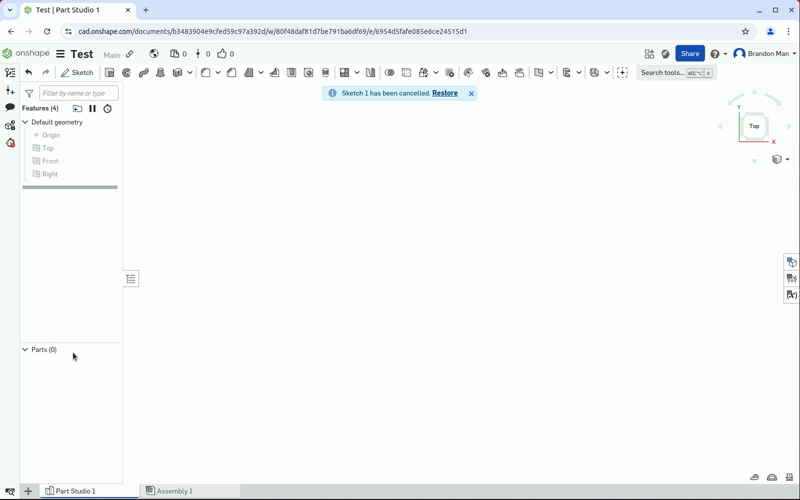
key(shift+p)
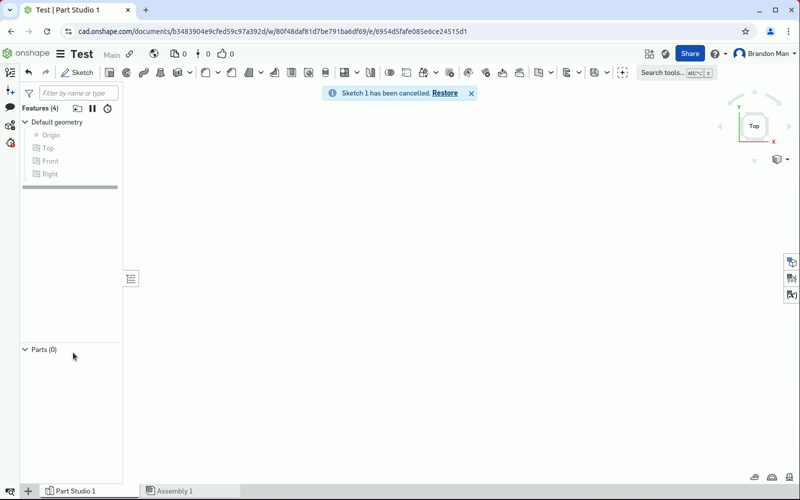
key(space)
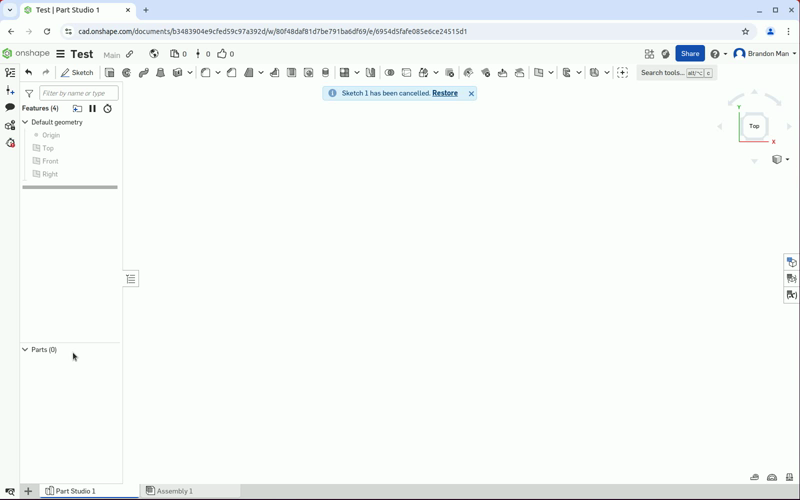
key_down(shift)
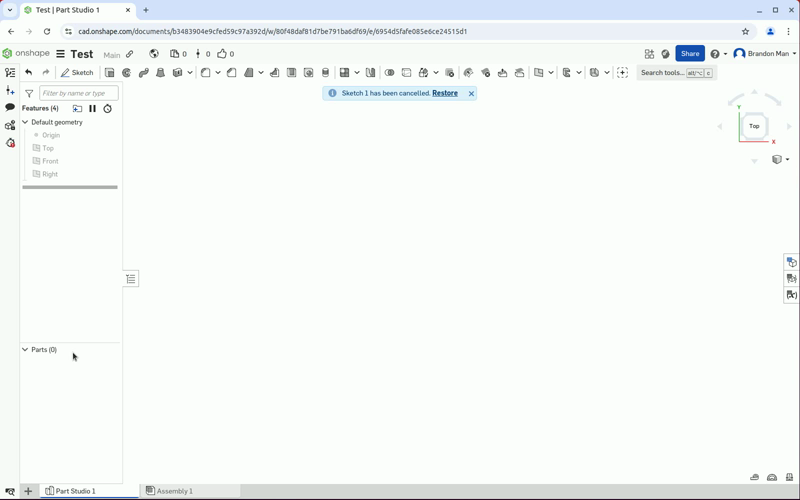
key(up)
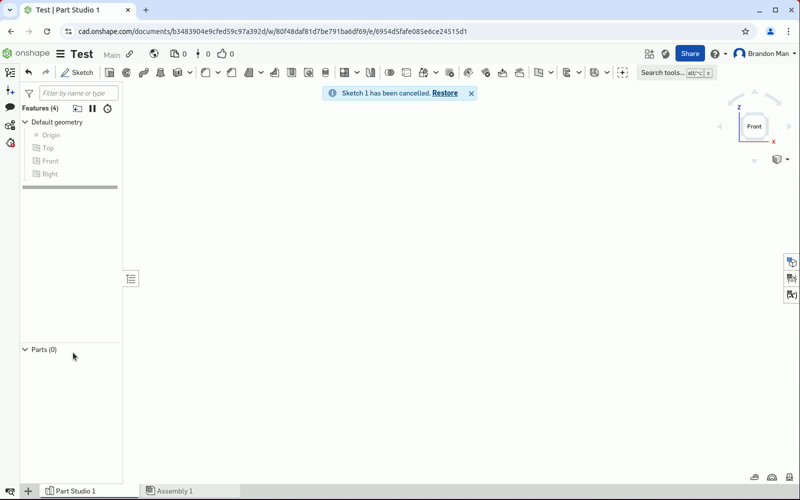
key_up(shift)
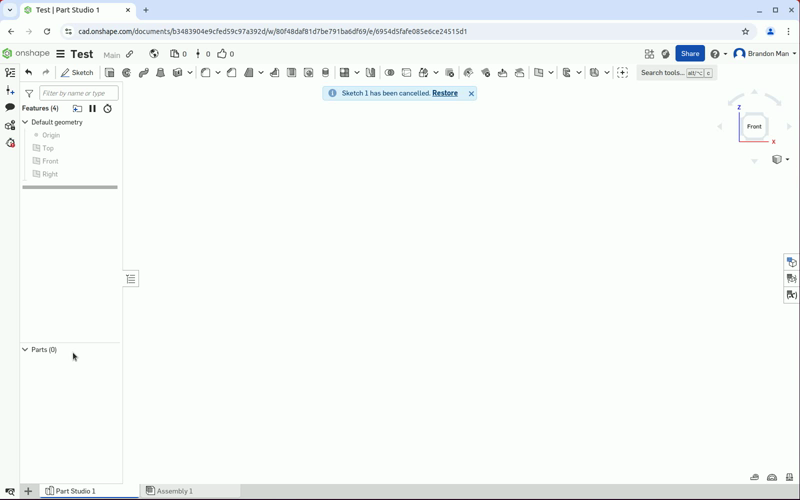
mouse_move(73, 352)
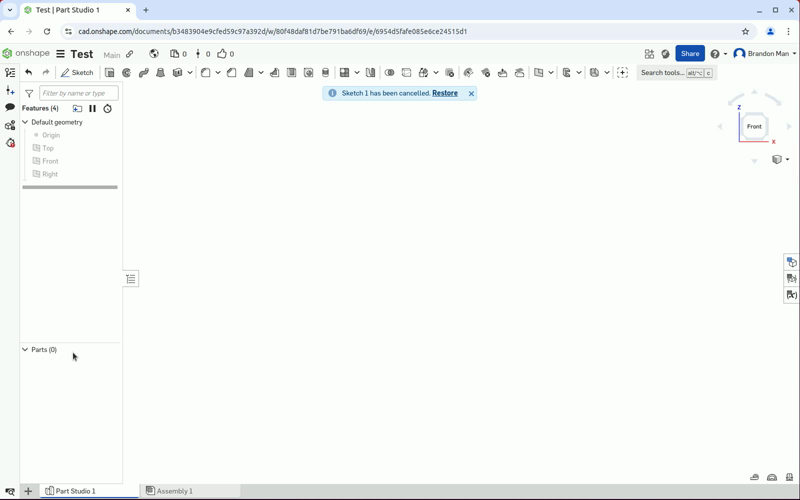
key(shift+y)
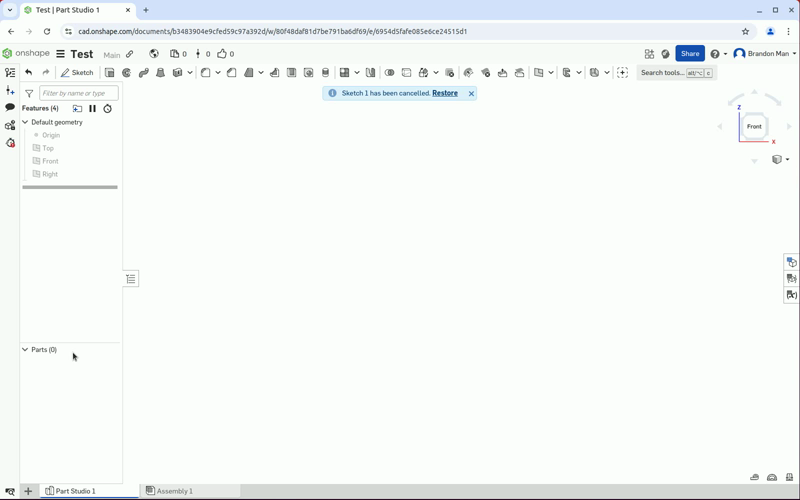
key(shift+s)
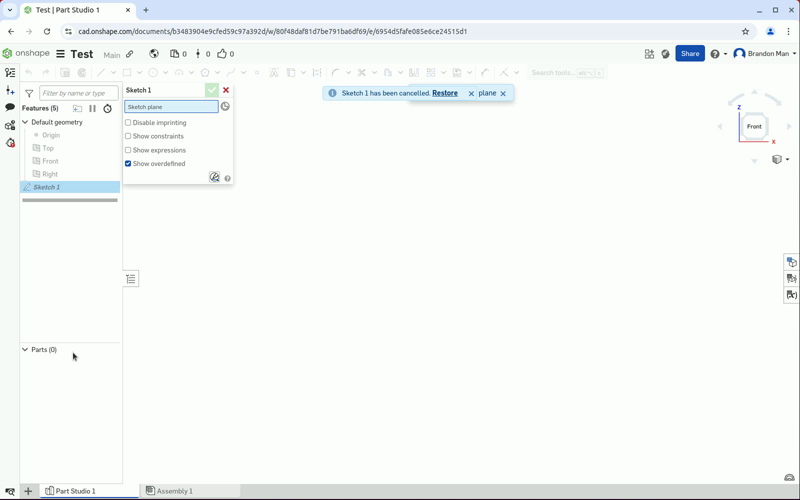
mouse_move(73, 163)
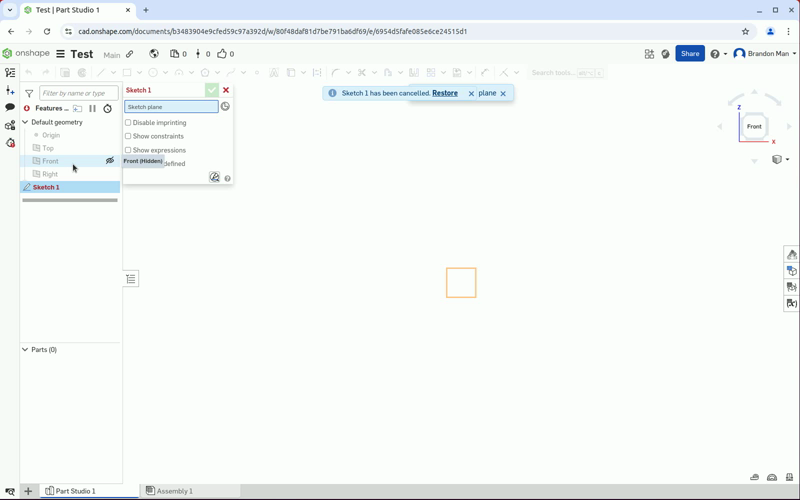
click(73, 163)
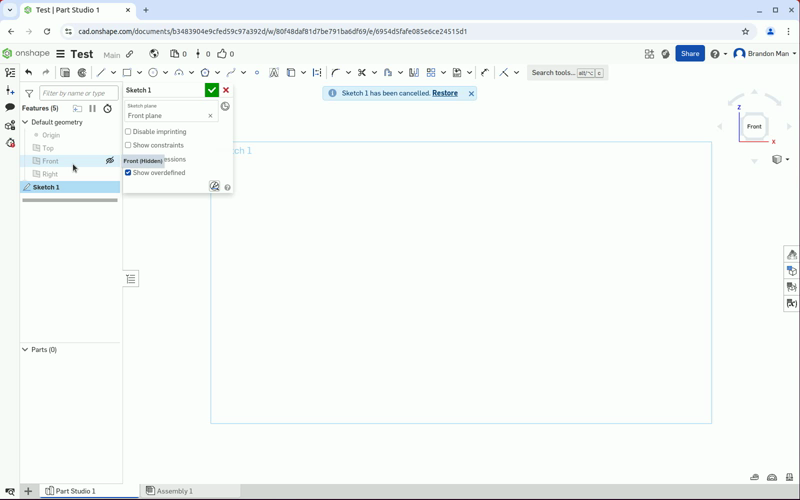
mouse_move(73, 352)
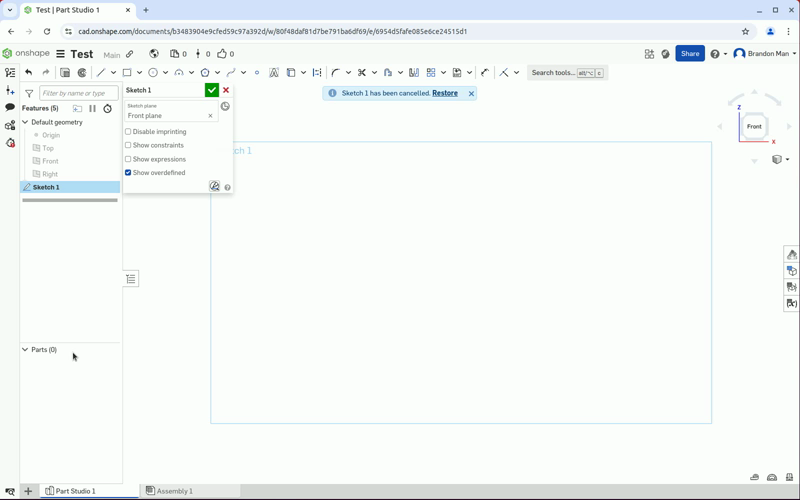
key(y)
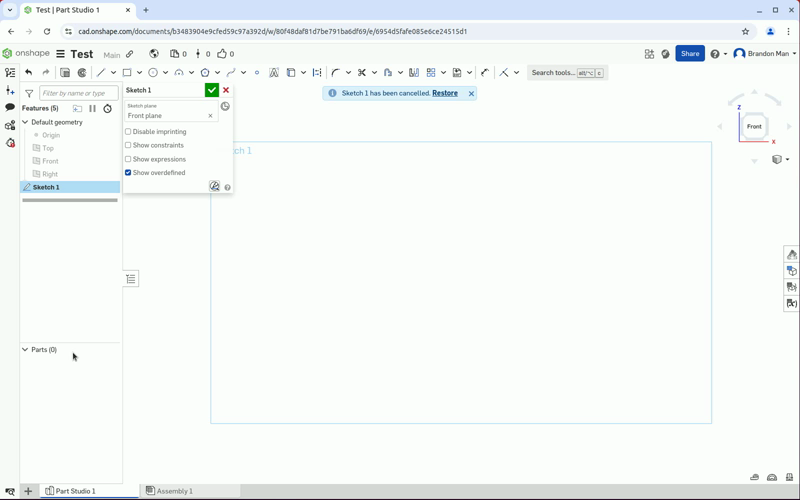
key(l)
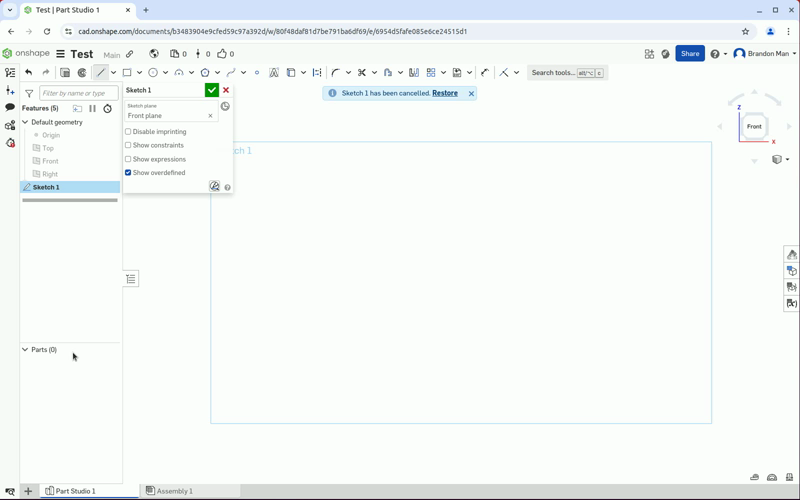
key_down(shift)
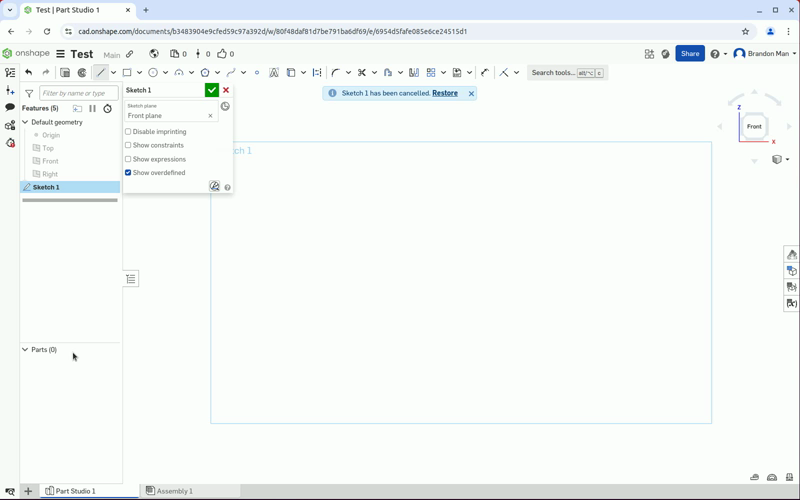
mouse_move(460, 282)
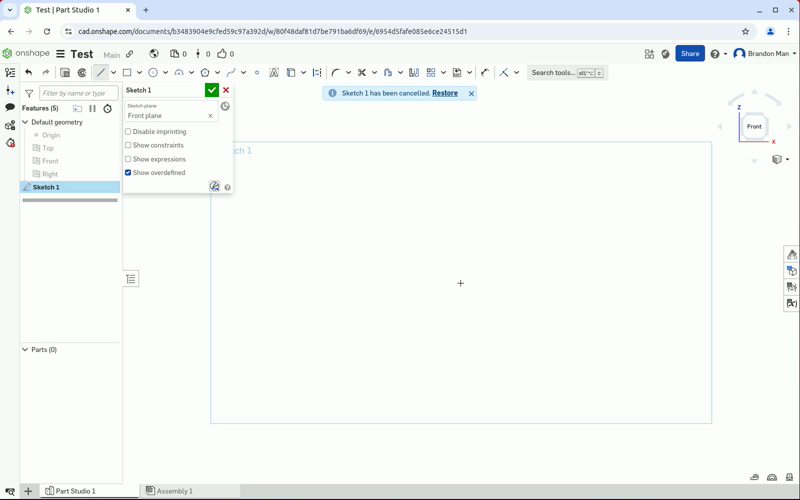
click(460, 282)
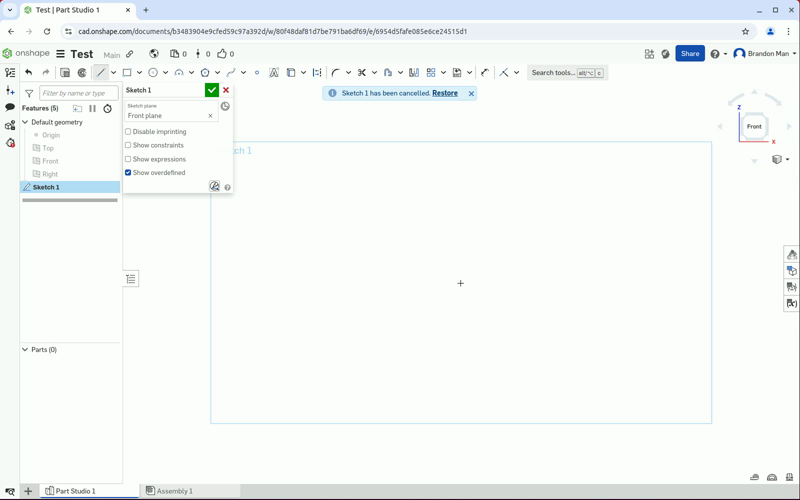
key_up(shift)
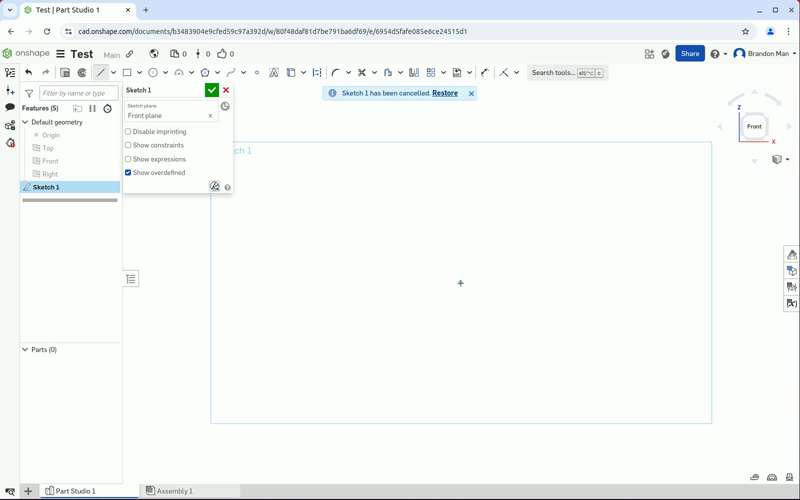
key_down(shift)
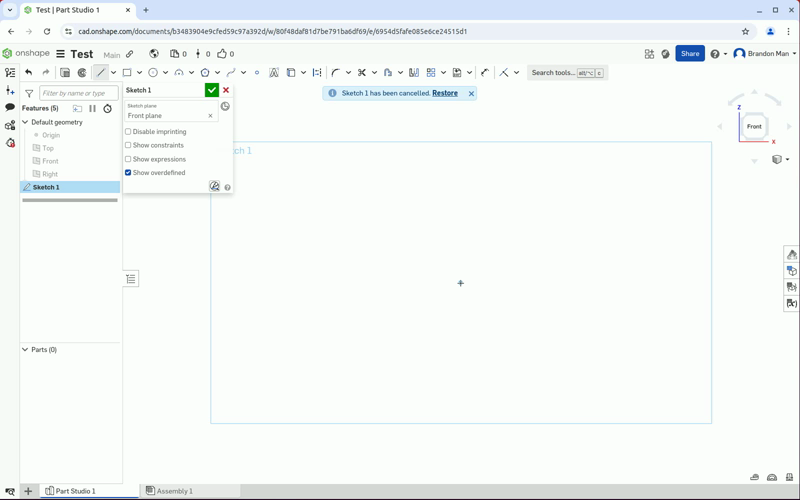
mouse_move(573, 282)
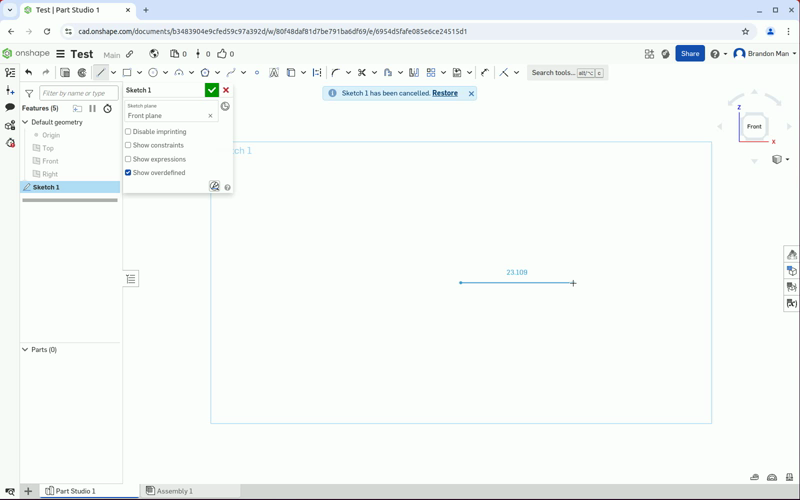
click(573, 282)
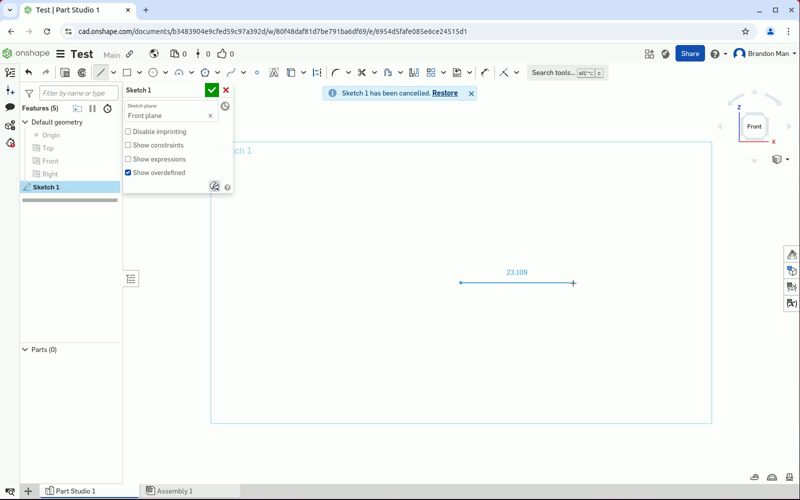
key_up(shift)
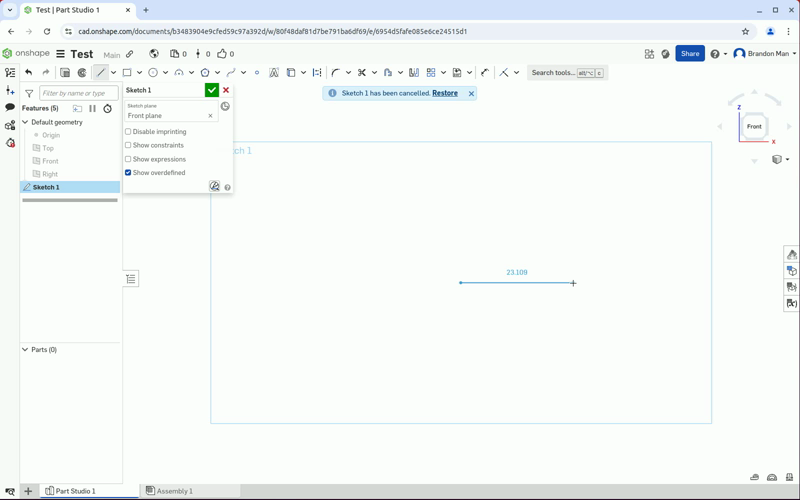
key_down(shift)
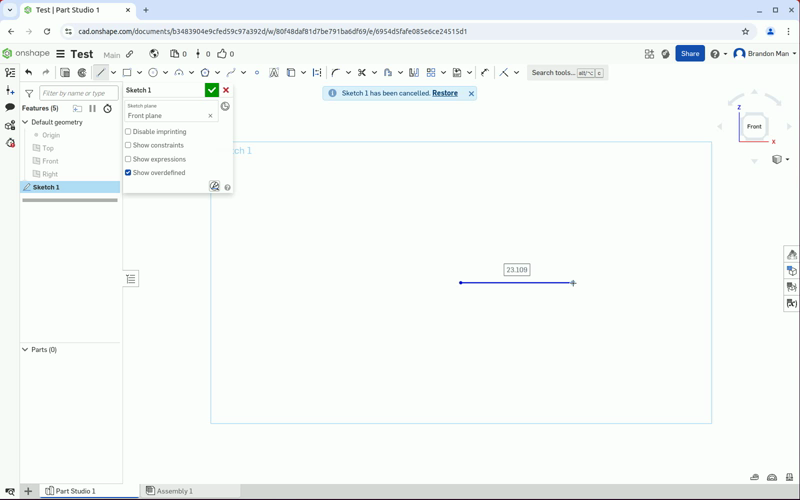
mouse_move(573, 170)
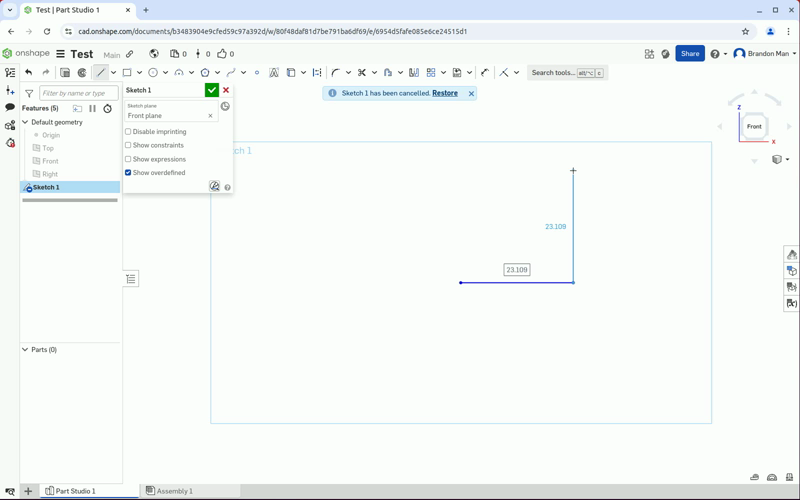
click(573, 170)
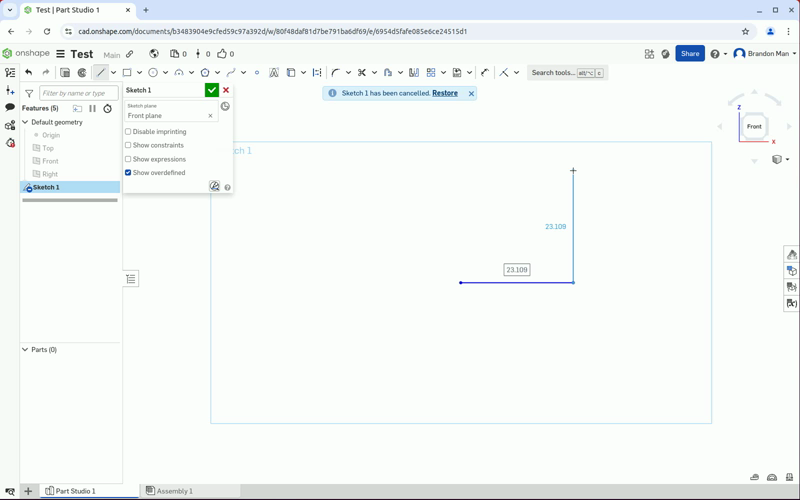
key_up(shift)
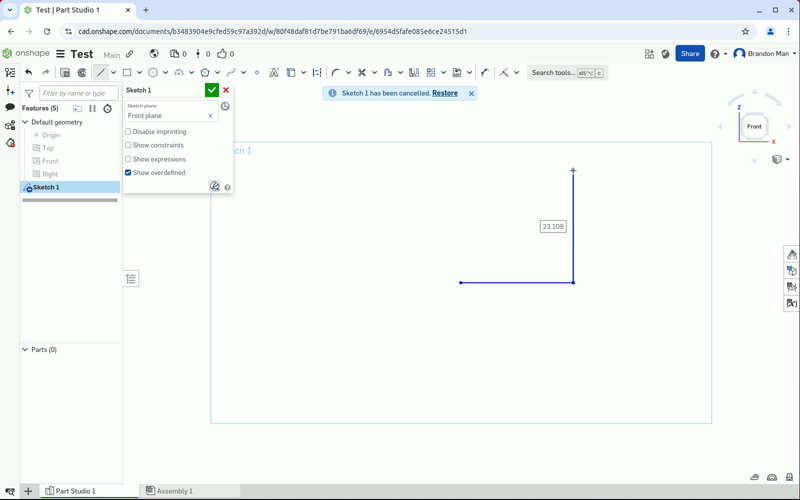
key_down(shift)
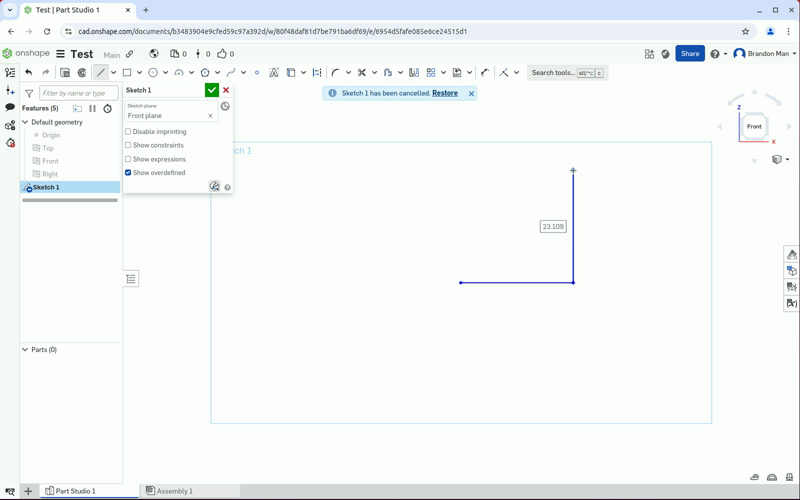
mouse_move(460, 170)
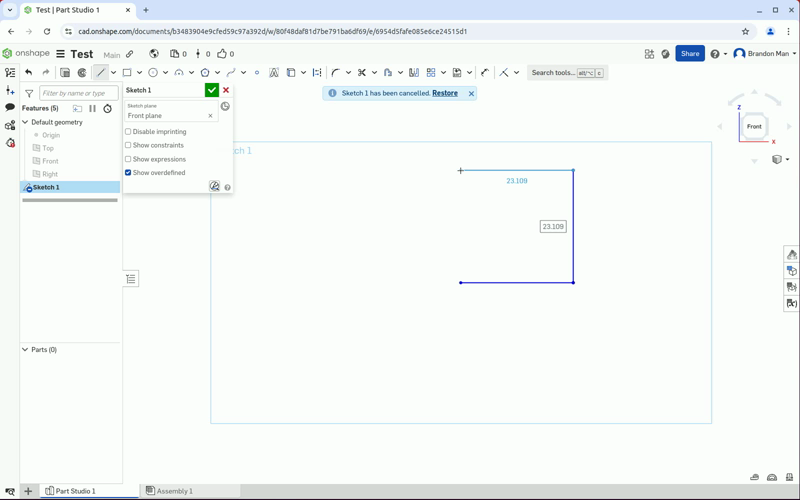
click(460, 170)
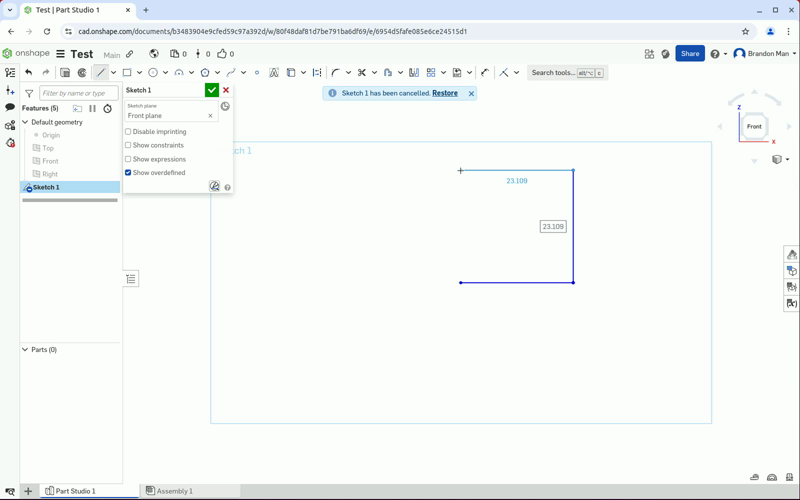
key_up(shift)
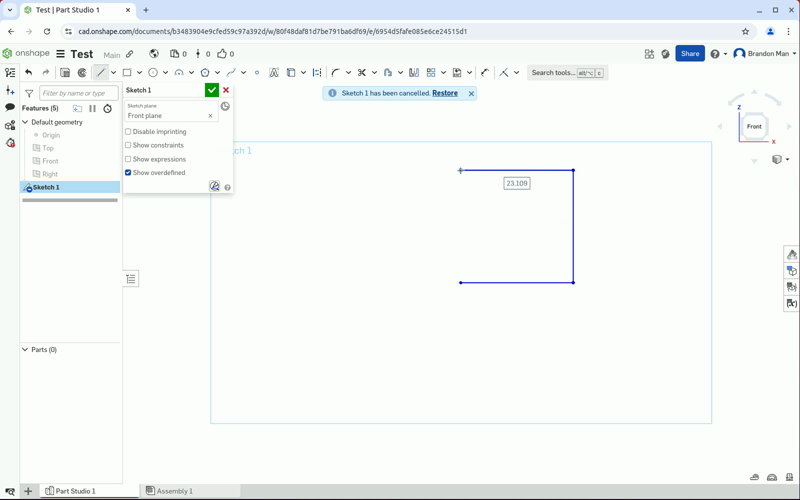
key_down(shift)
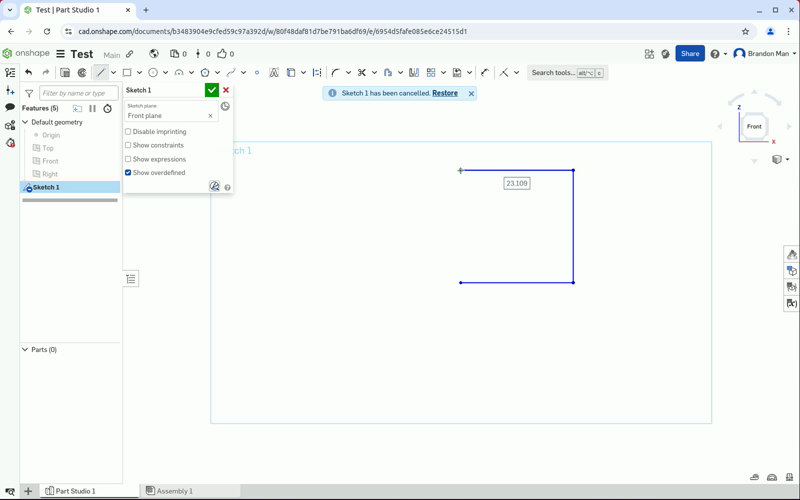
mouse_move(460, 282)
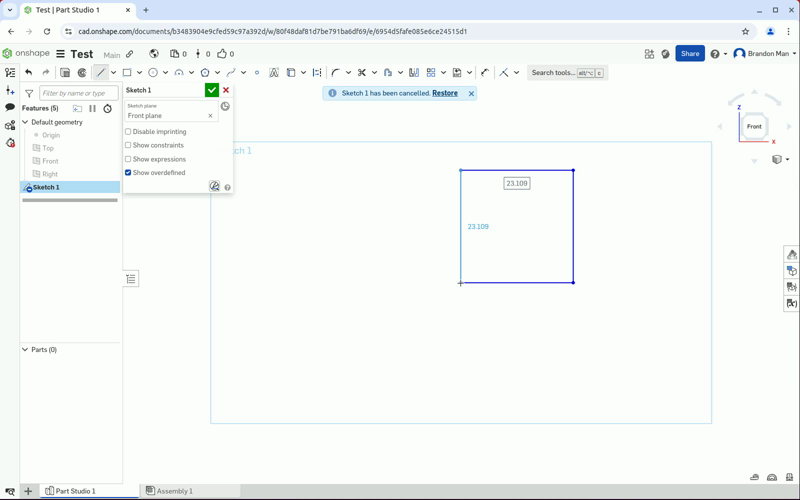
key_up(shift)
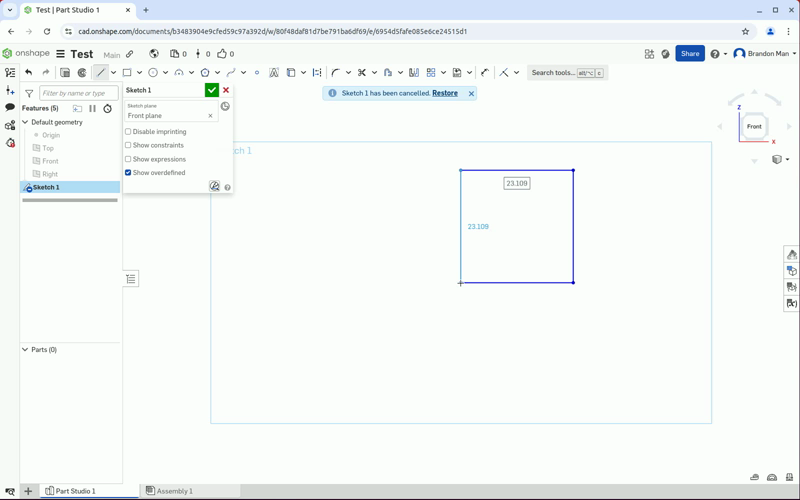
click(460, 282)
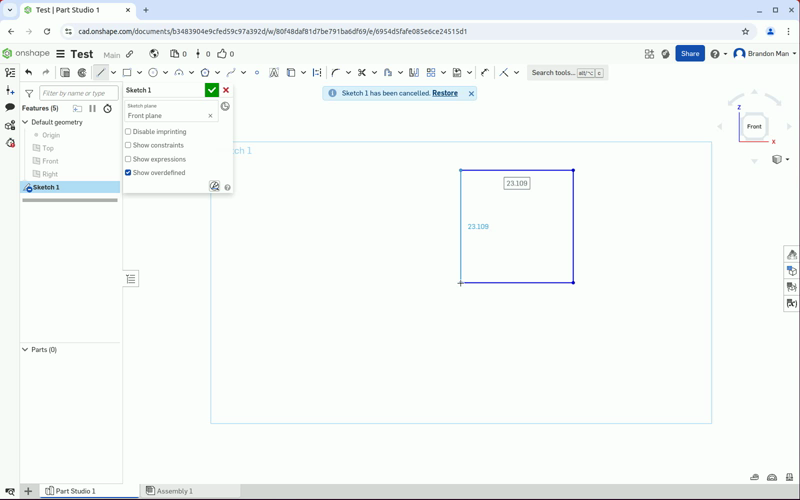
key(esc)
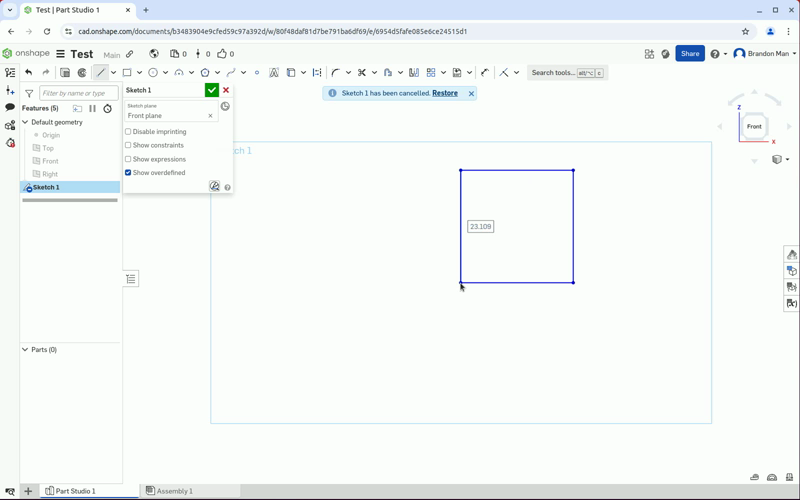
mouse_move(486, 229)
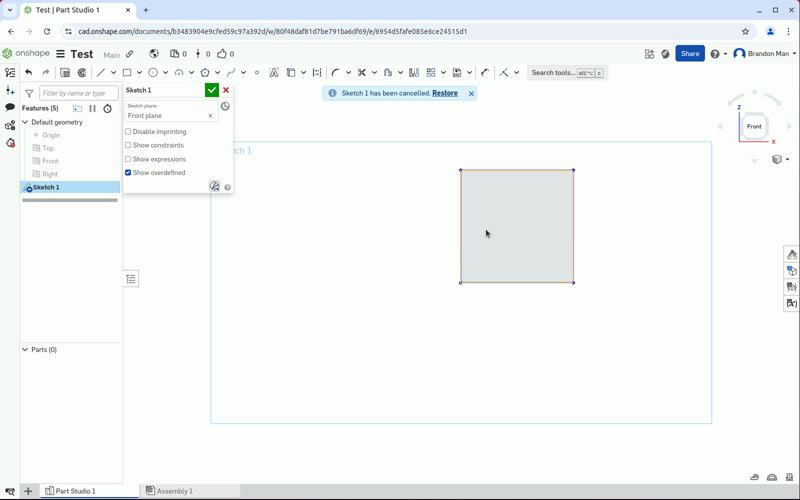
click(486, 229)
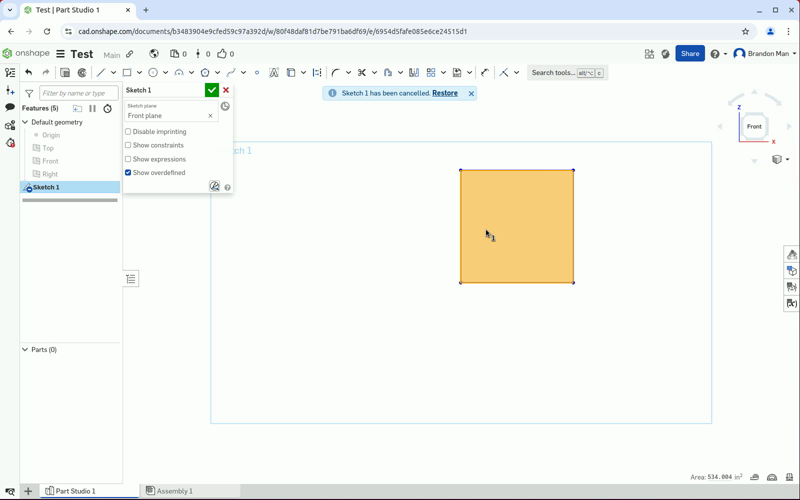
mouse_move(73, 352)
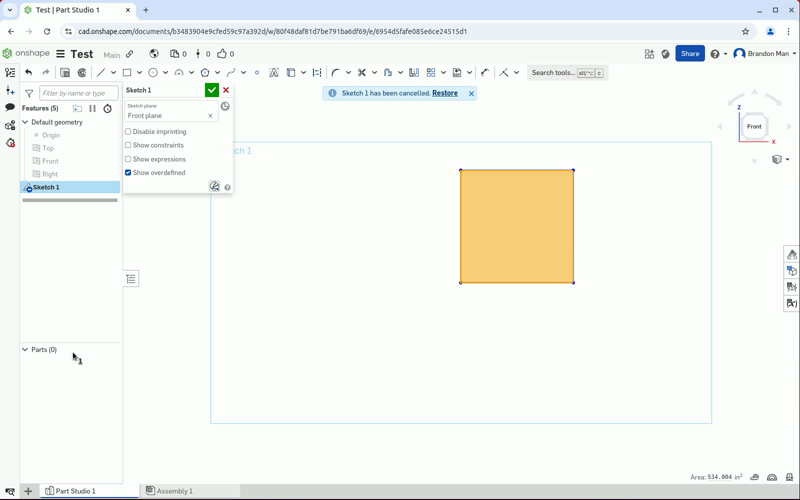
key(shift+y)
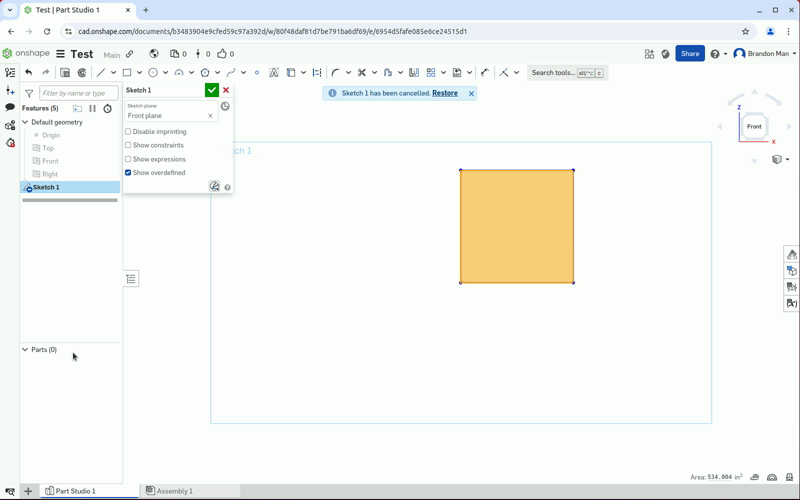
key(shift+e)
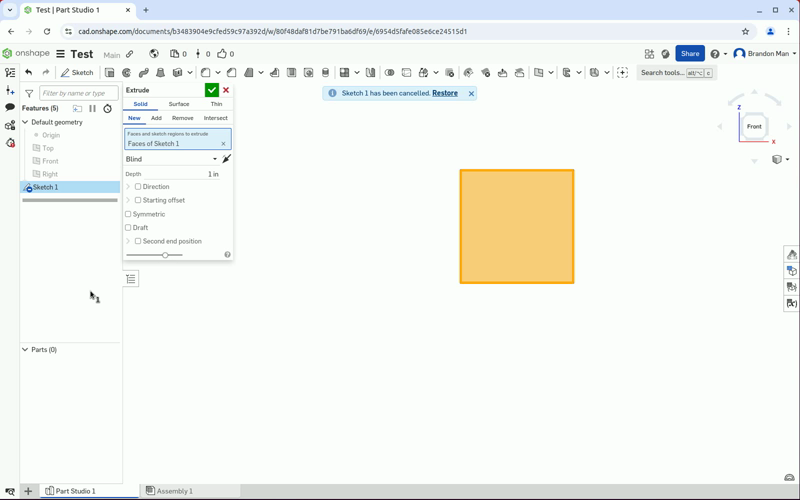
mouse_move(143, 106)
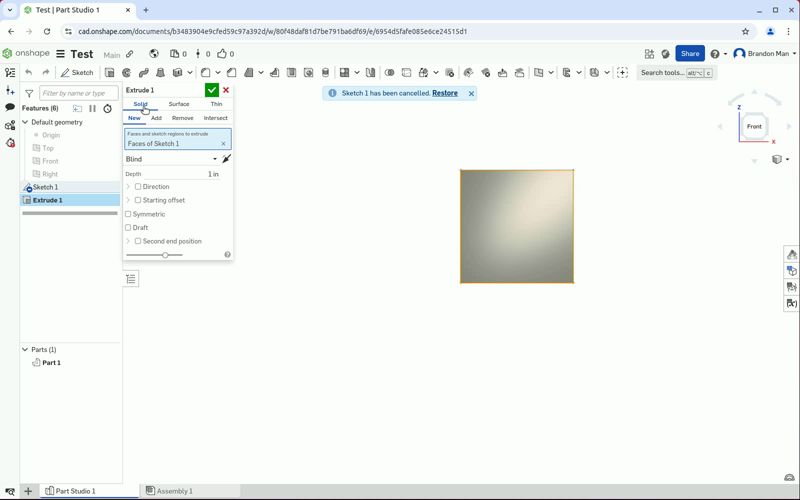
click(143, 106)
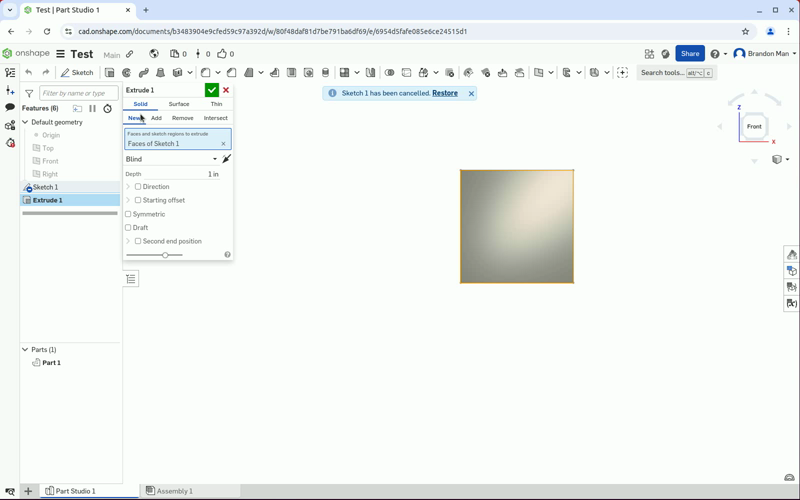
mouse_move(137, 120)
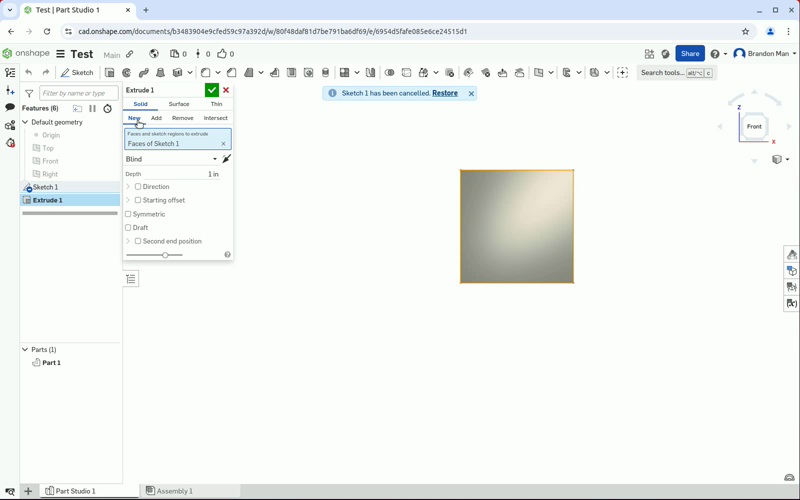
click(137, 120)
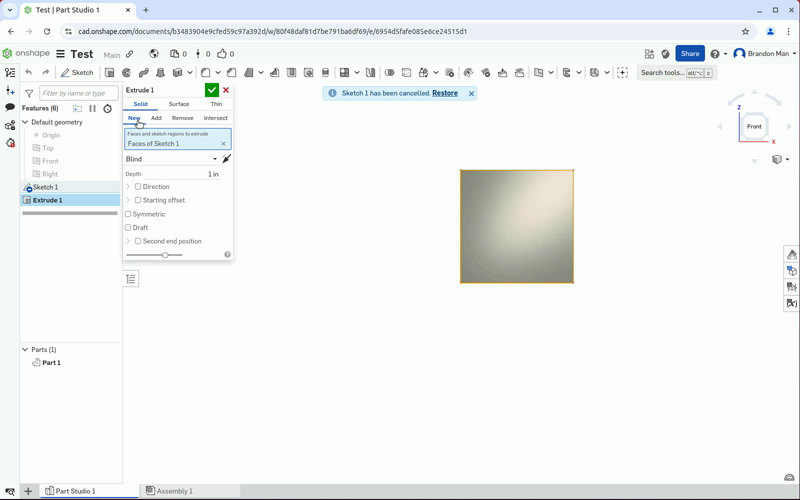
key(tab, 4)
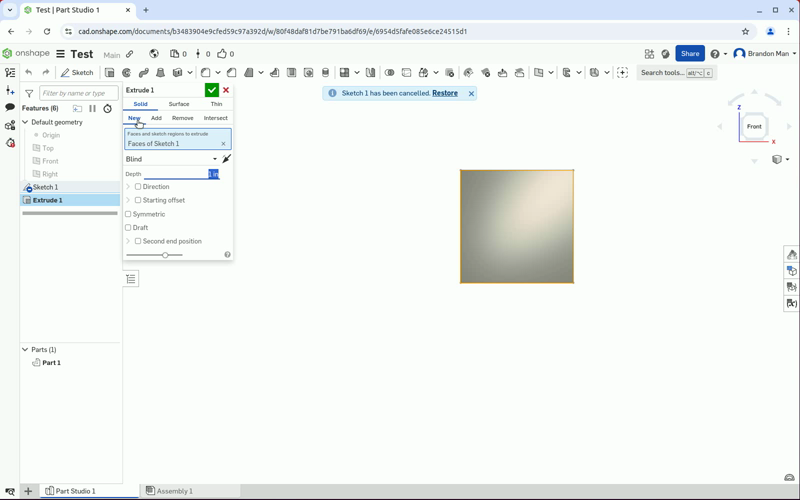
text(23.108)
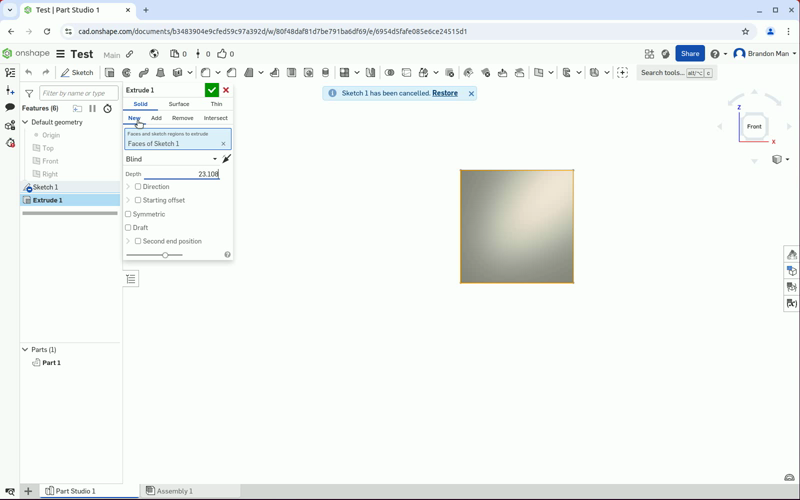
key(enter)
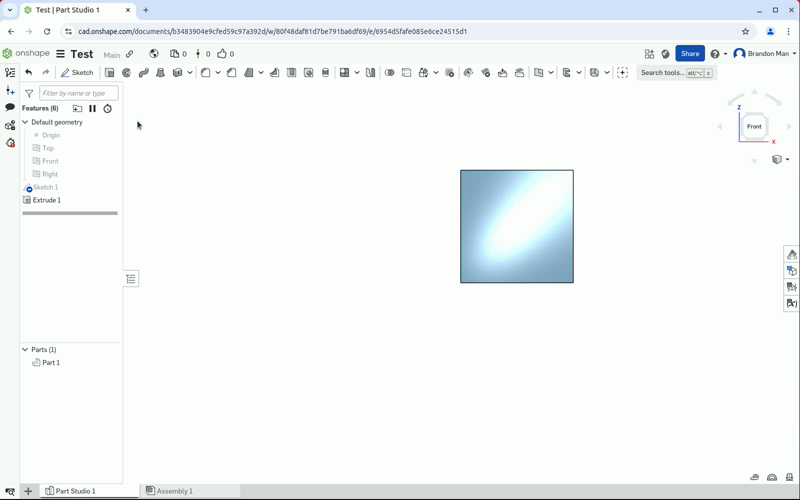
key(shift+h)
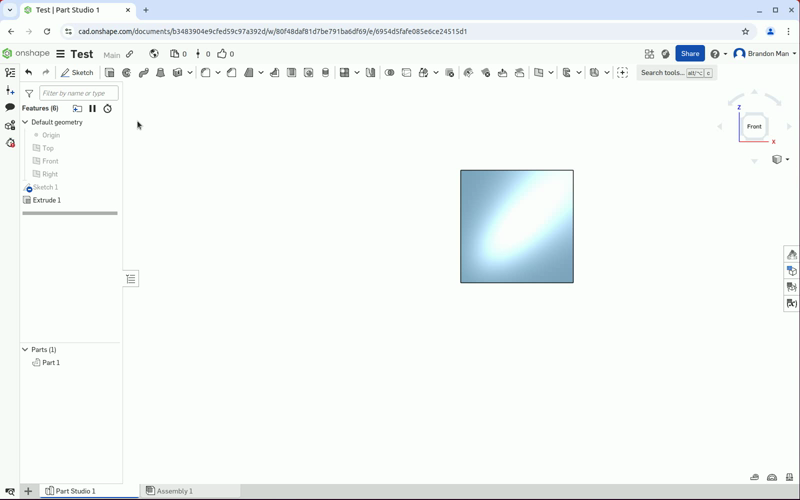
key(shift+h)
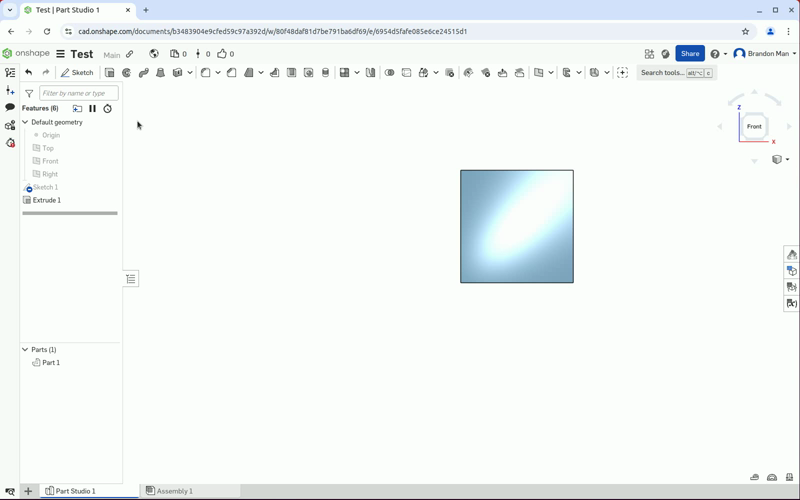
mouse_move(73, 189)
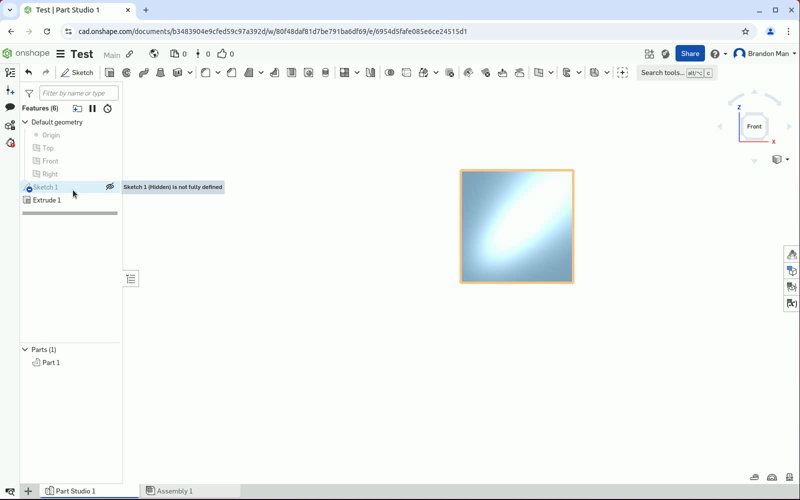
click(73, 189)
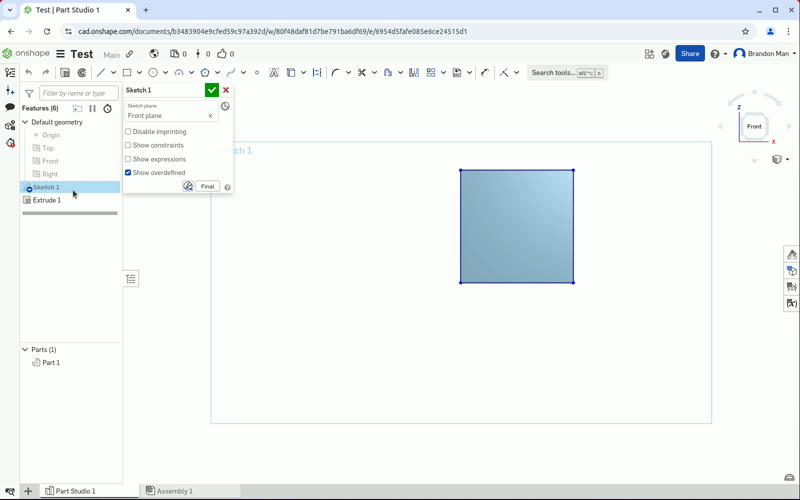
mouse_move(229, 92)
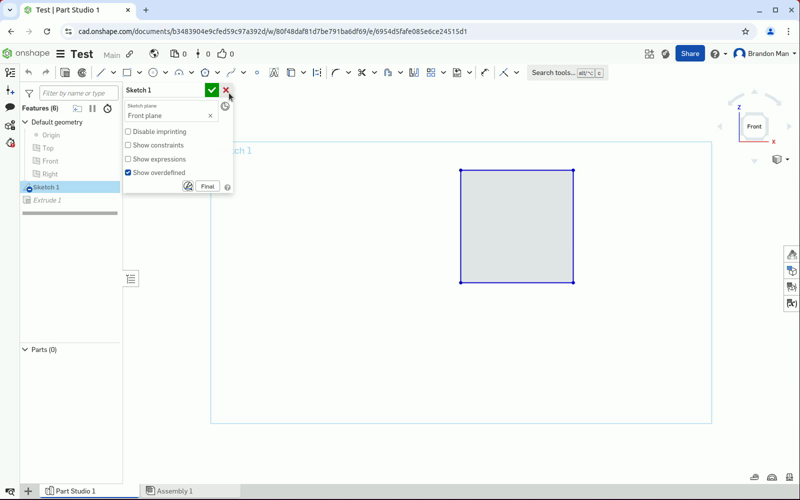
click(229, 92)
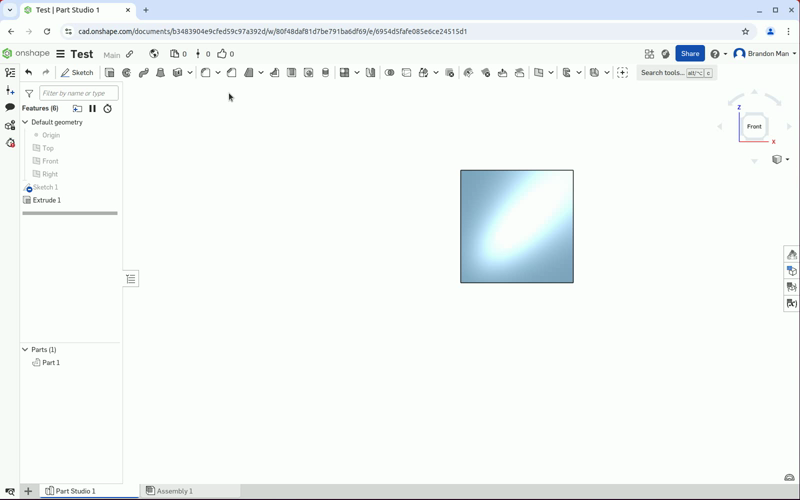
mouse_move(541, 75)
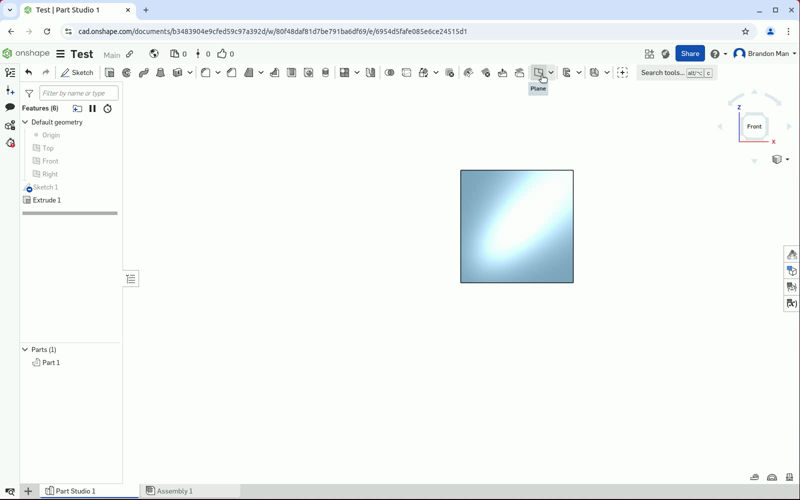
click(541, 75)
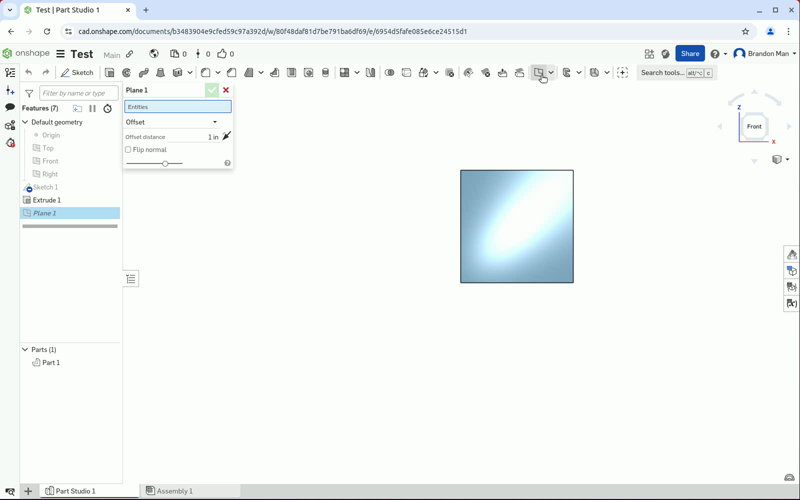
mouse_move(73, 163)
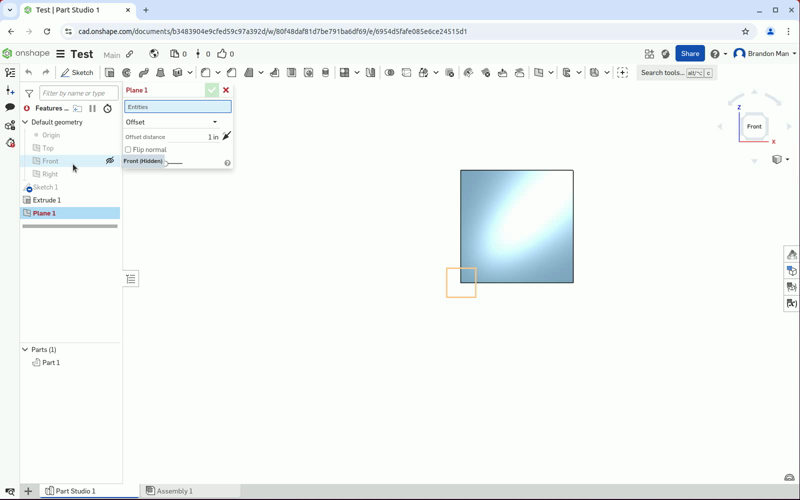
click(73, 163)
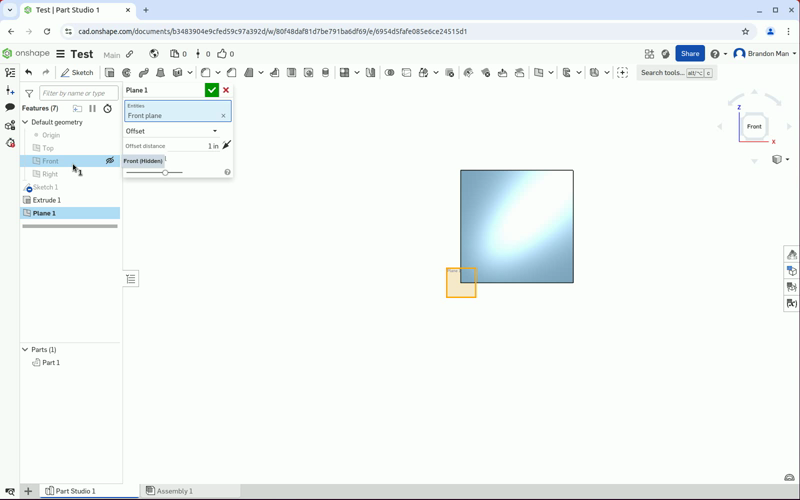
key(tab, 2)
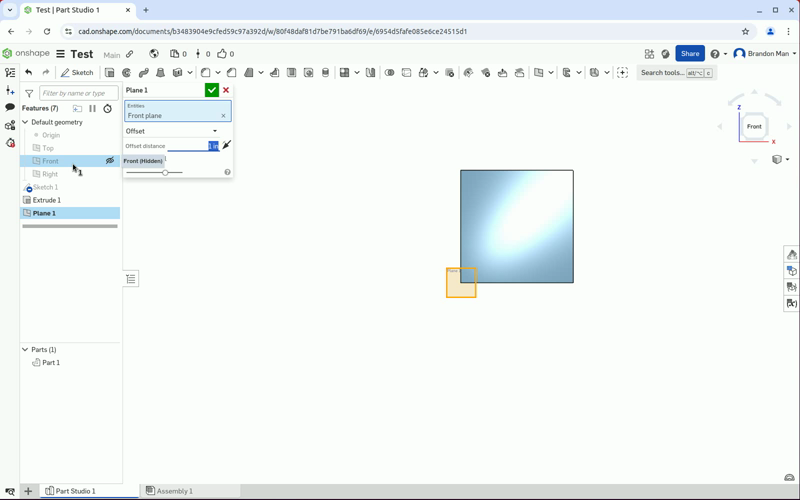
text(23.108)
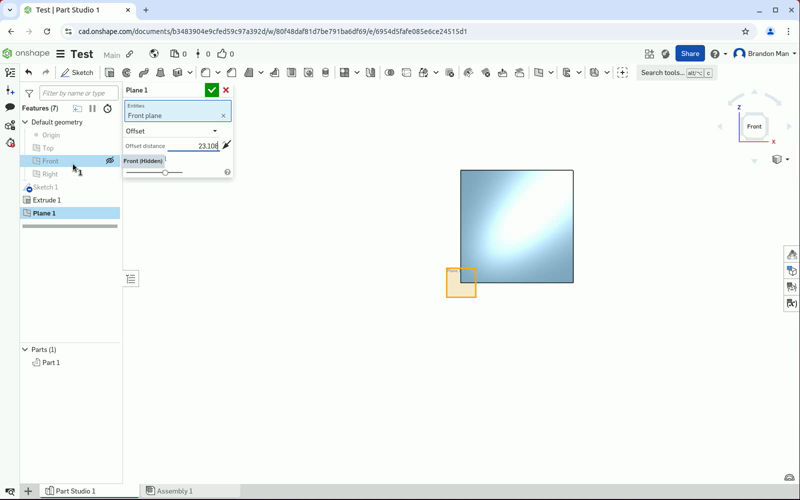
key(enter, 2)
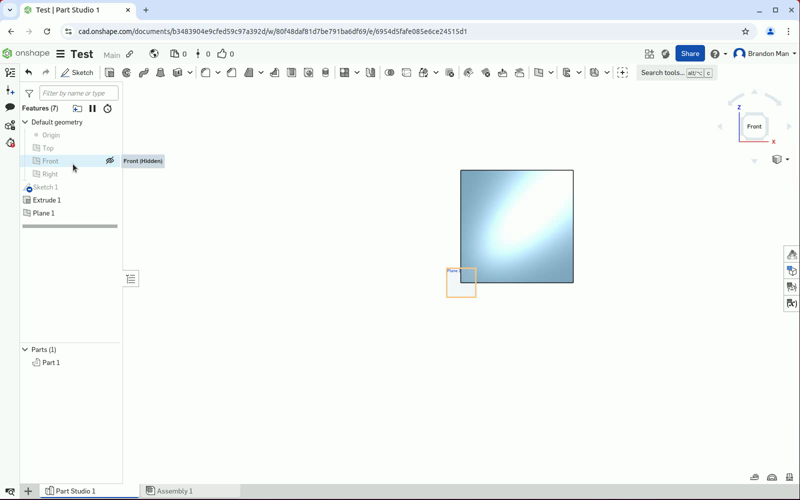
key(shift+s)
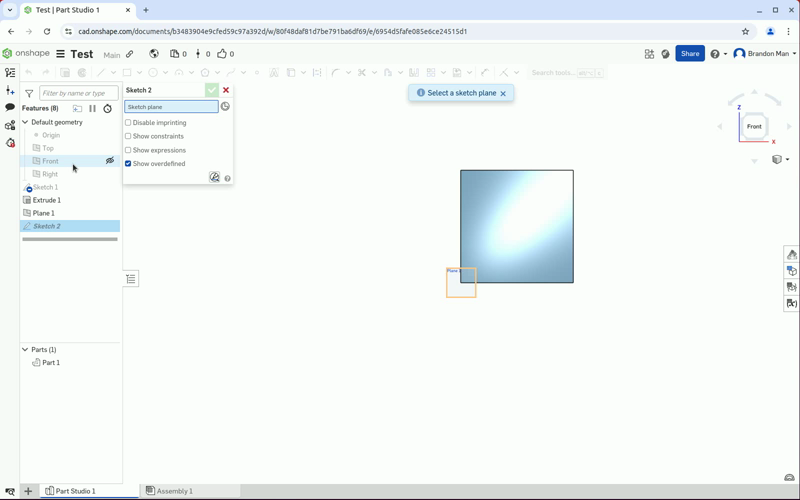
mouse_move(73, 215)
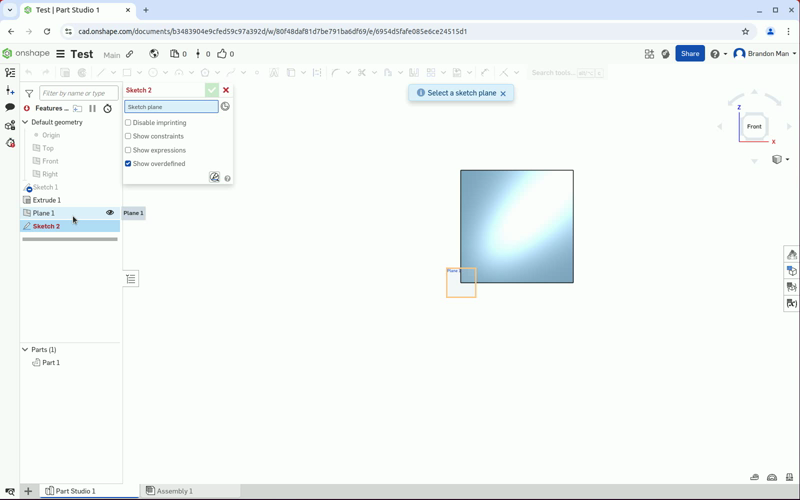
click(73, 215)
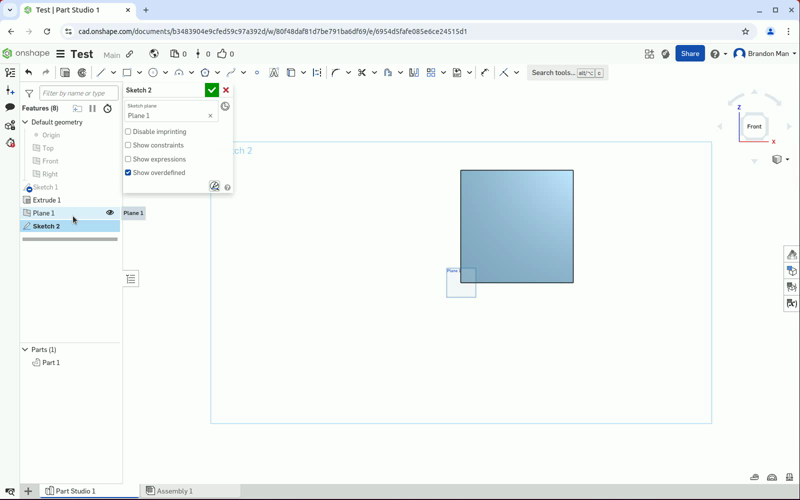
mouse_move(73, 352)
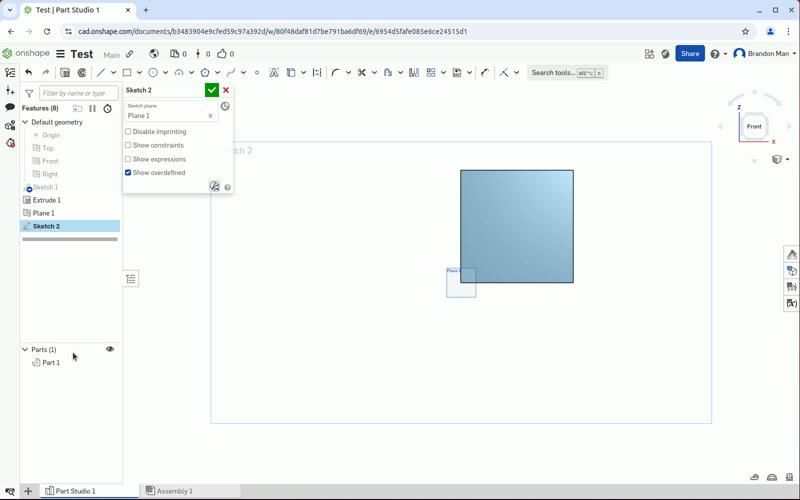
key(y)
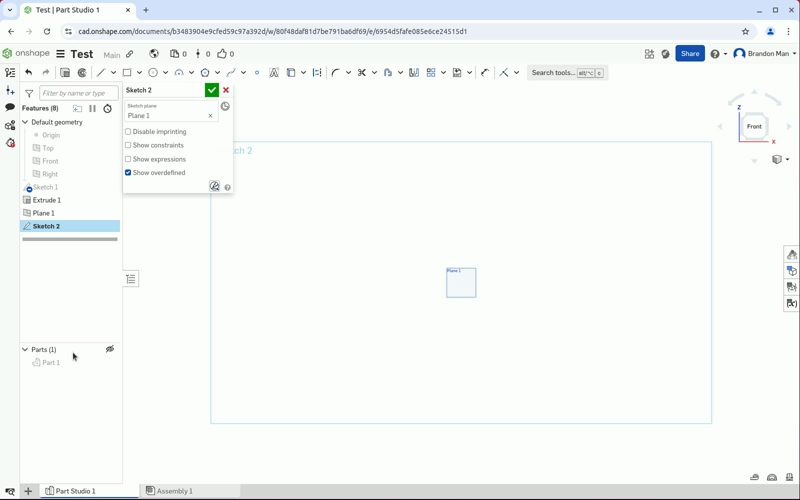
key(c)
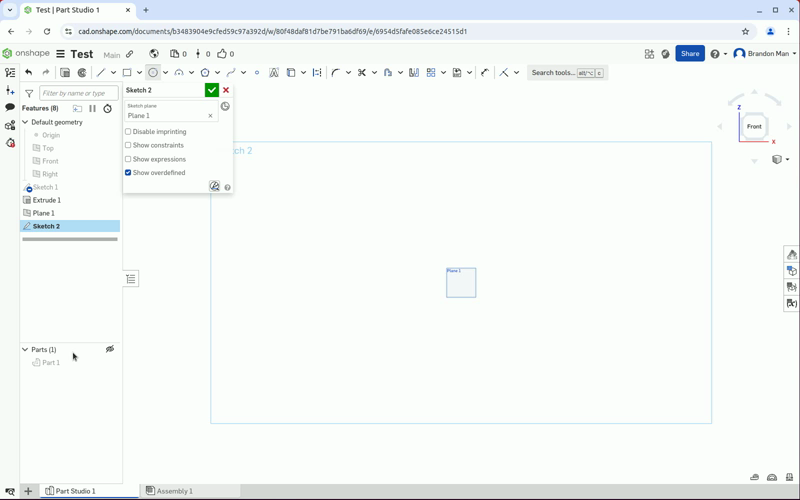
key_down(shift)
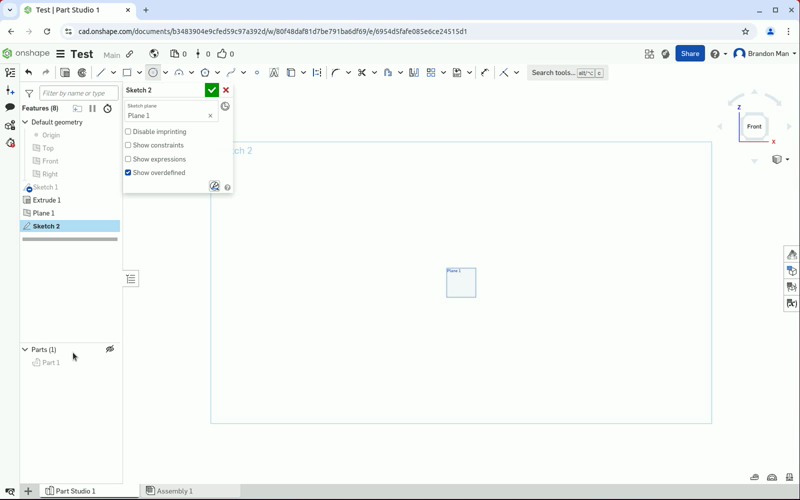
mouse_move(475, 184)
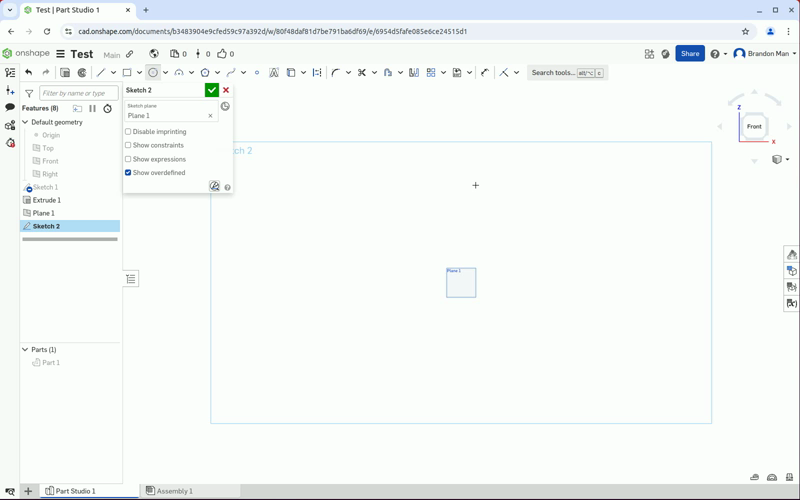
click(475, 184)
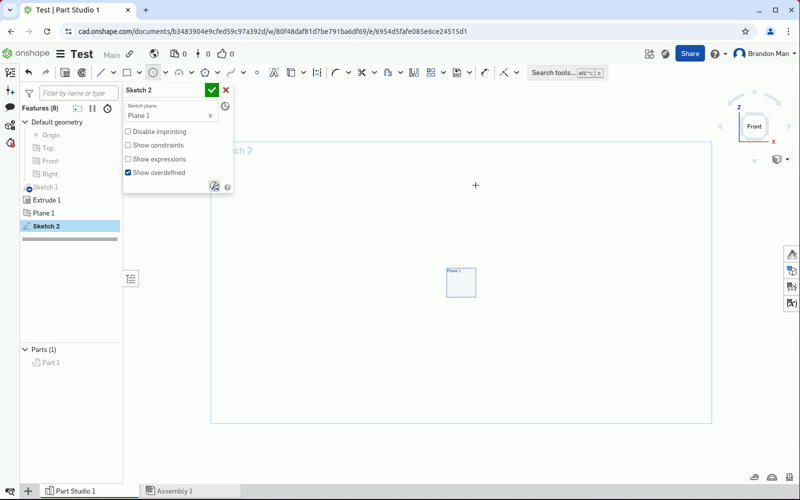
key_up(shift)
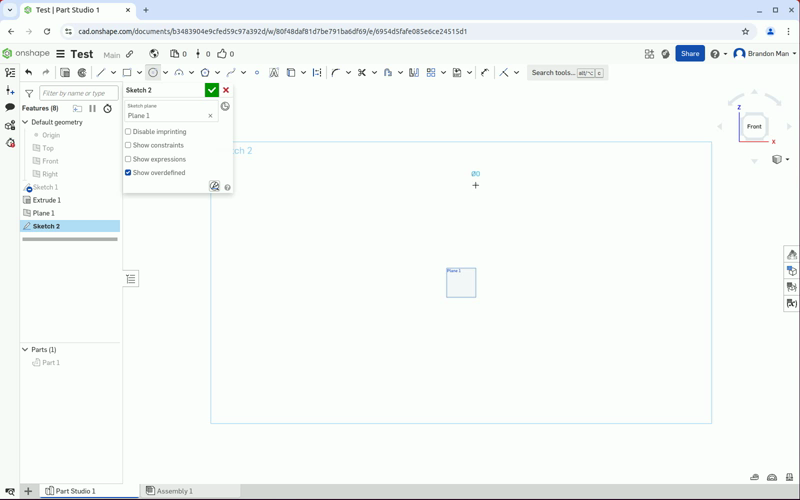
mouse_move(484, 184)
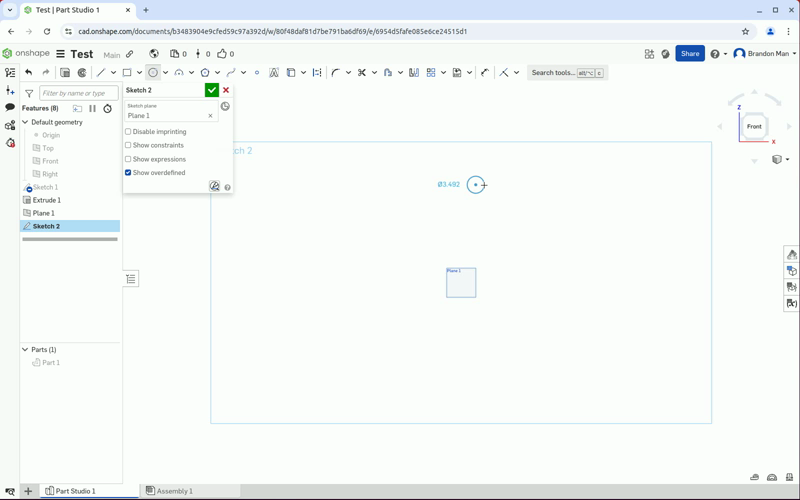
click(484, 184)
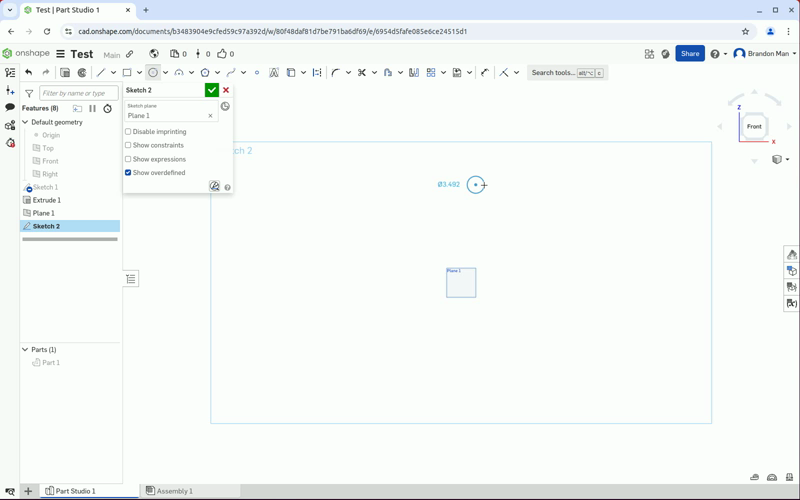
key(esc)
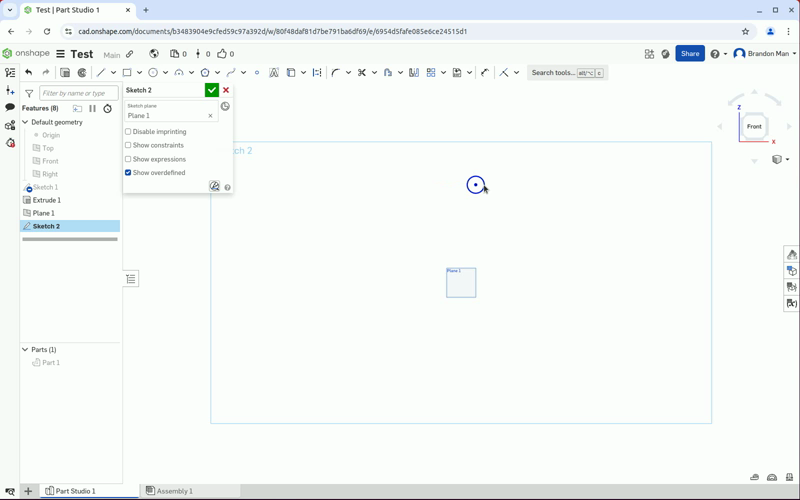
mouse_move(471, 190)
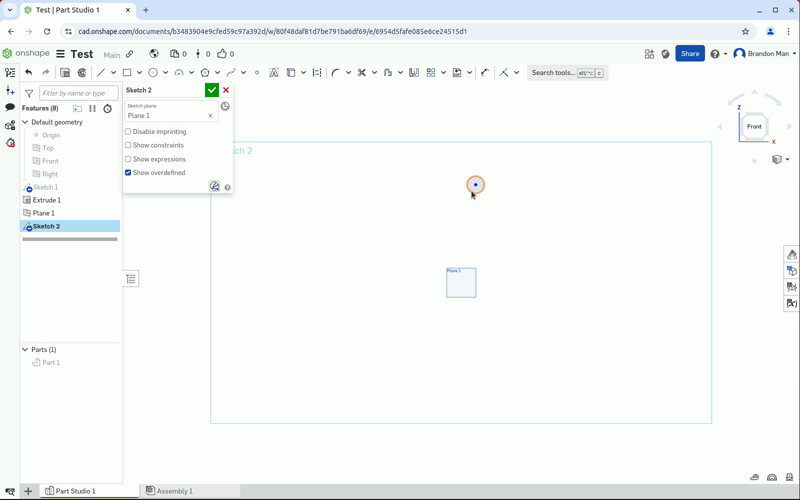
scroll(6)
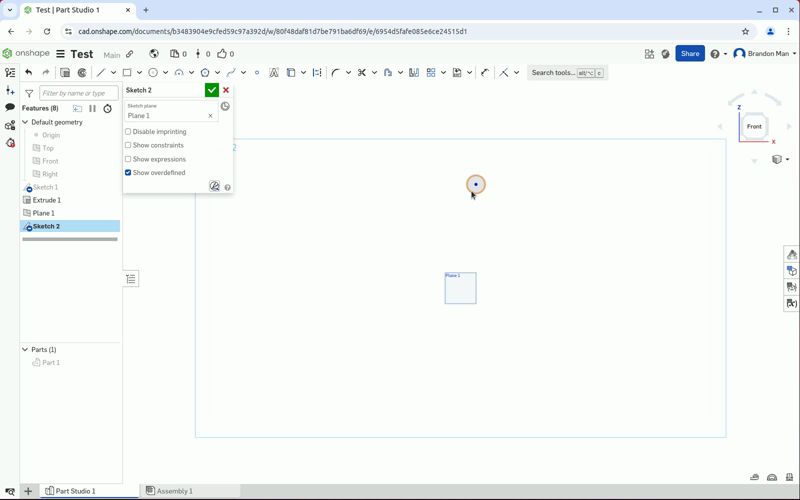
scroll(6)
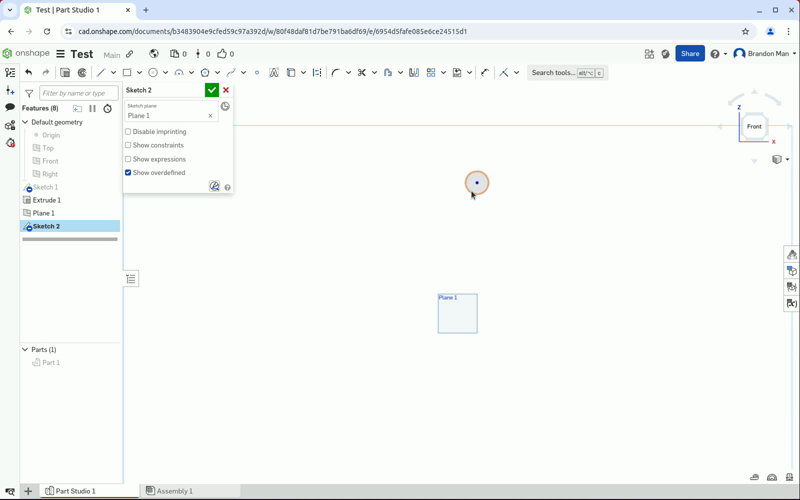
scroll(6)
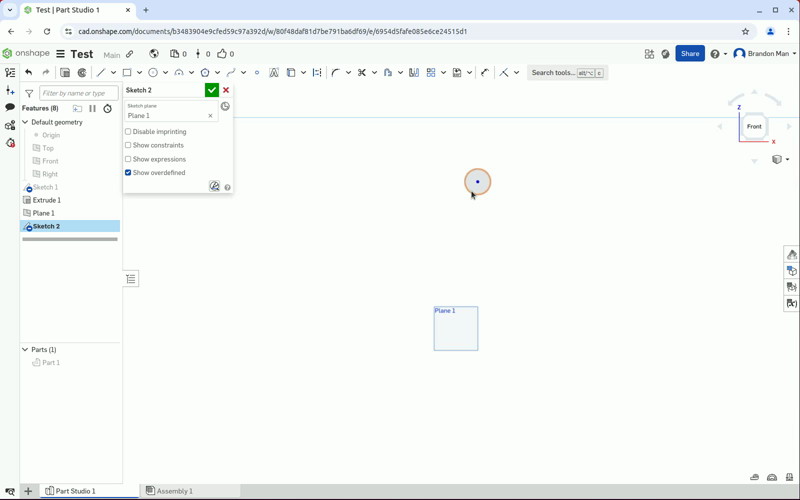
scroll(6)
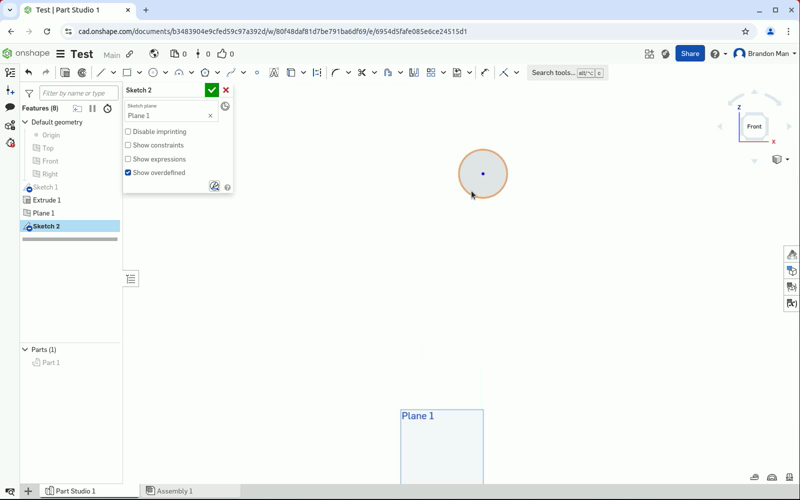
scroll(6)
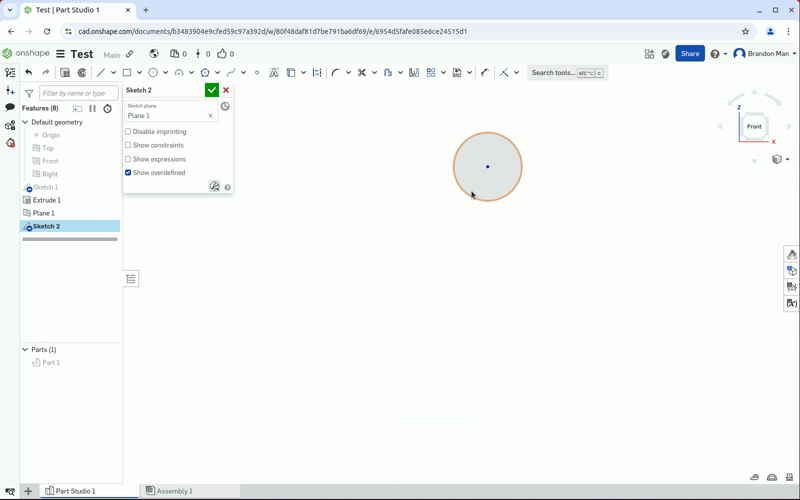
scroll(6)
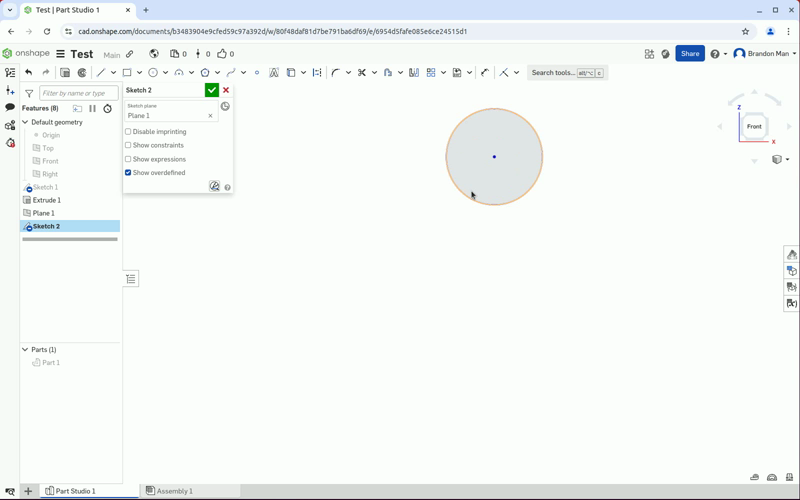
scroll(6)
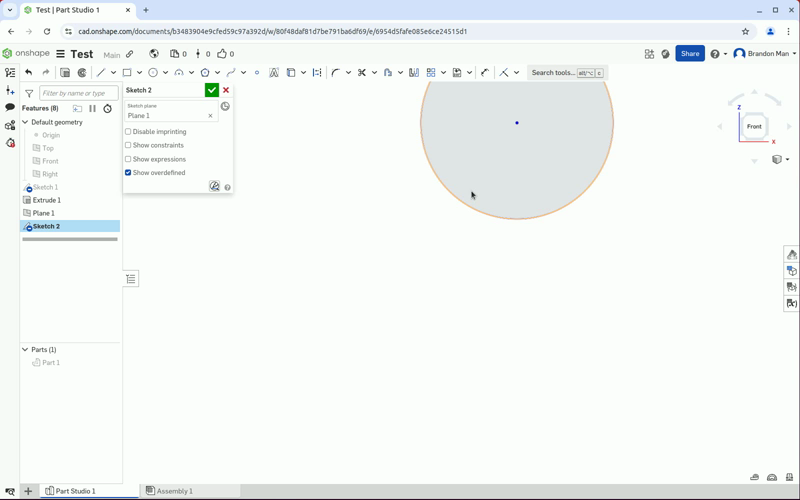
click(471, 190)
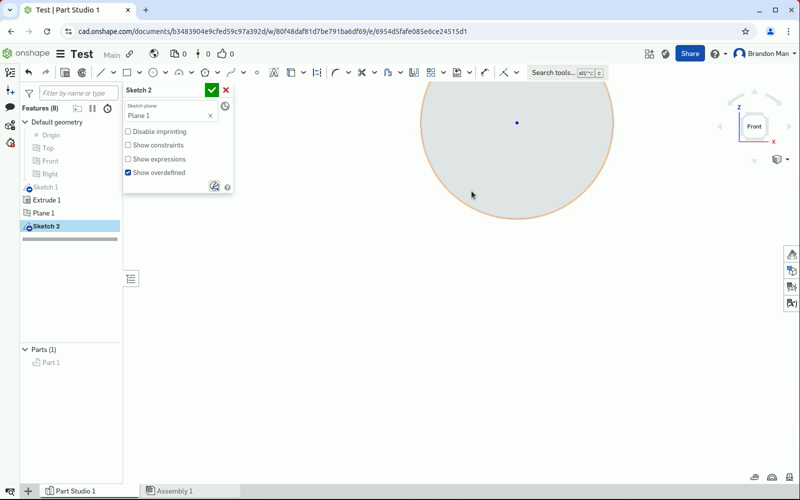
scroll(-6)
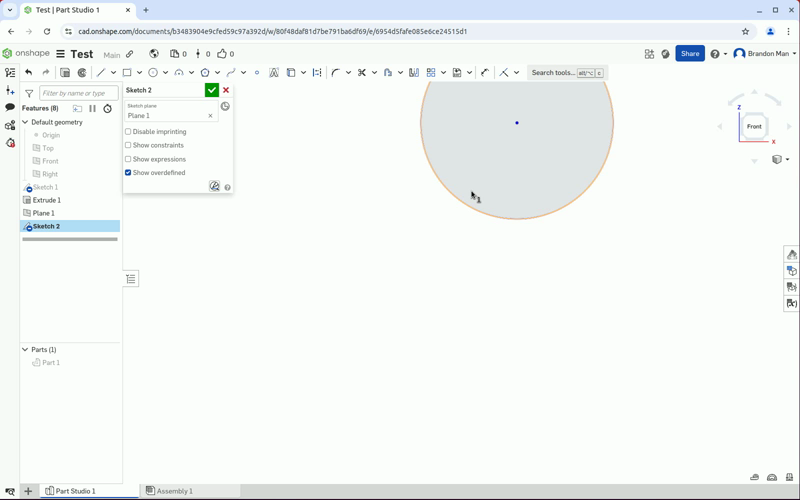
scroll(-6)
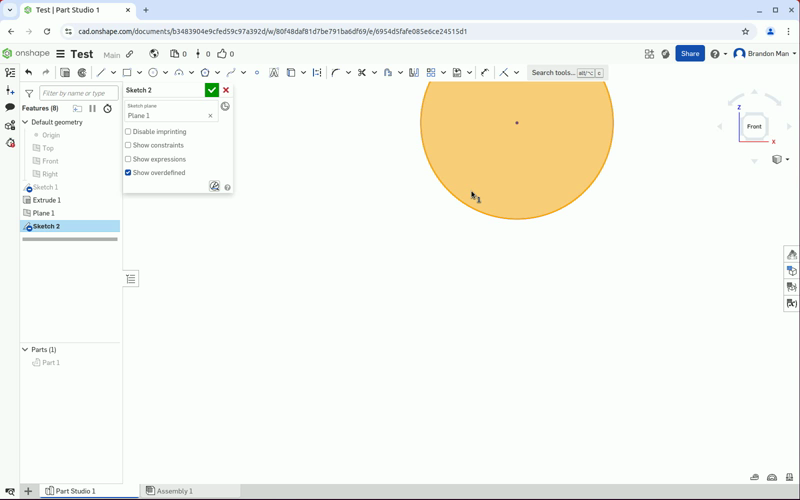
scroll(-6)
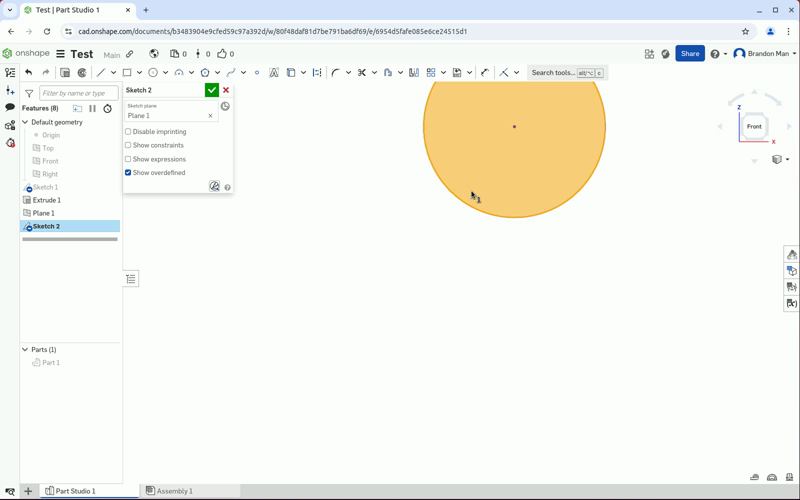
scroll(-6)
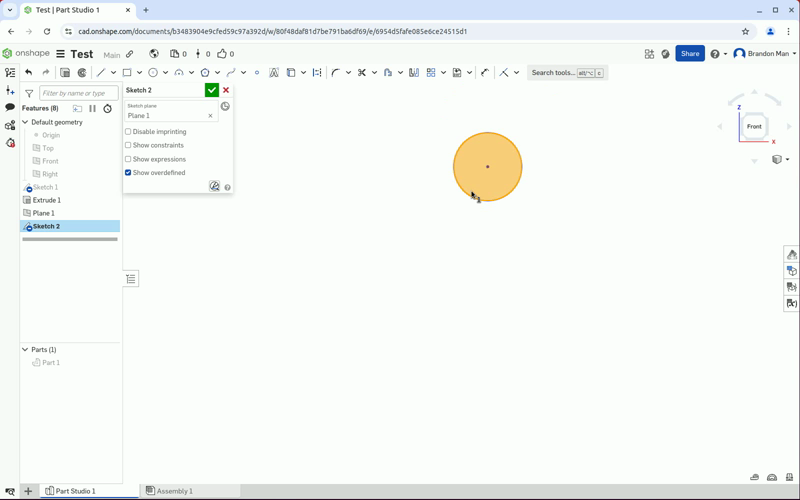
scroll(-6)
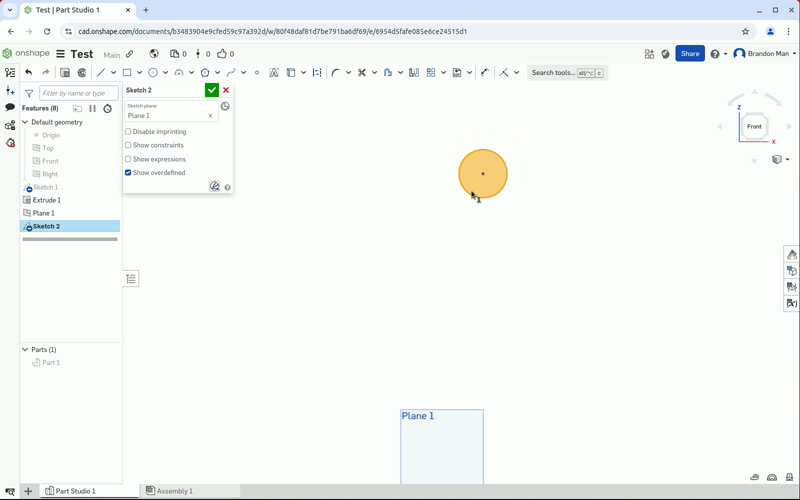
scroll(-6)
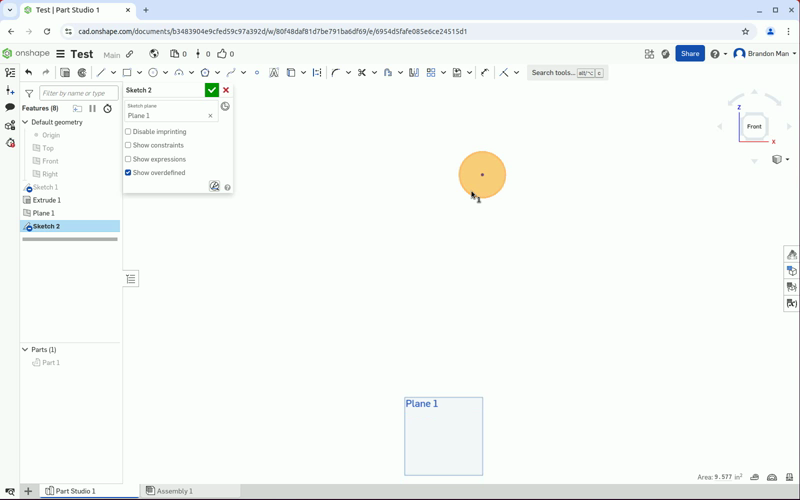
scroll(-6)
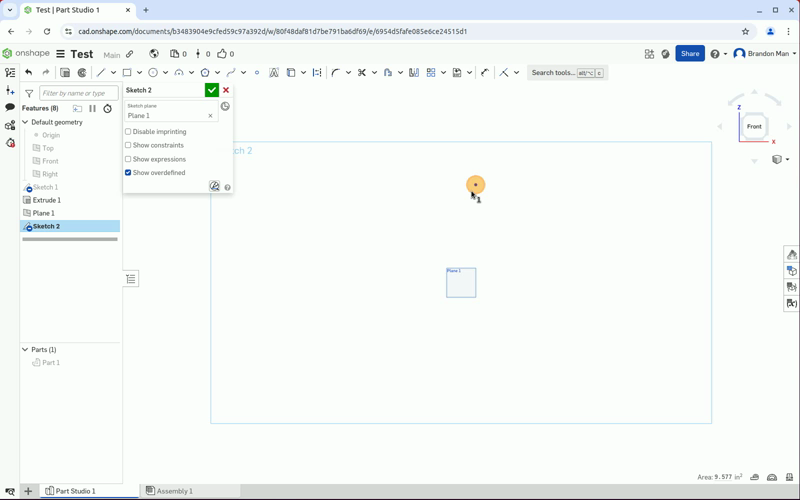
mouse_move(73, 352)
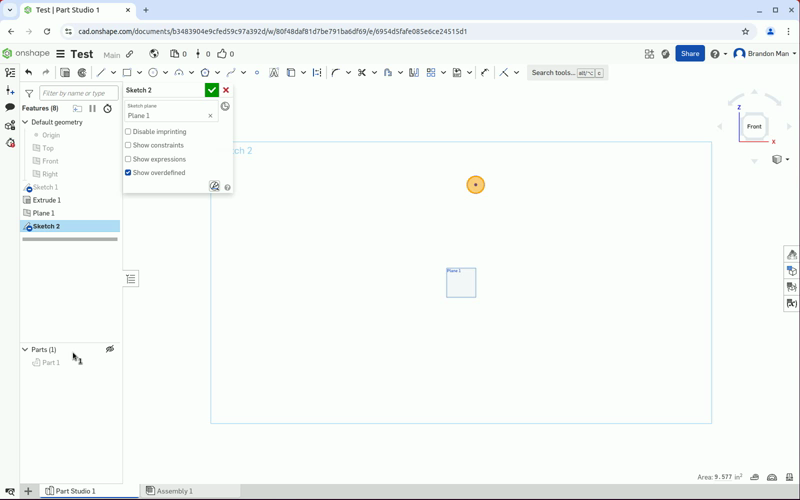
key(shift+y)
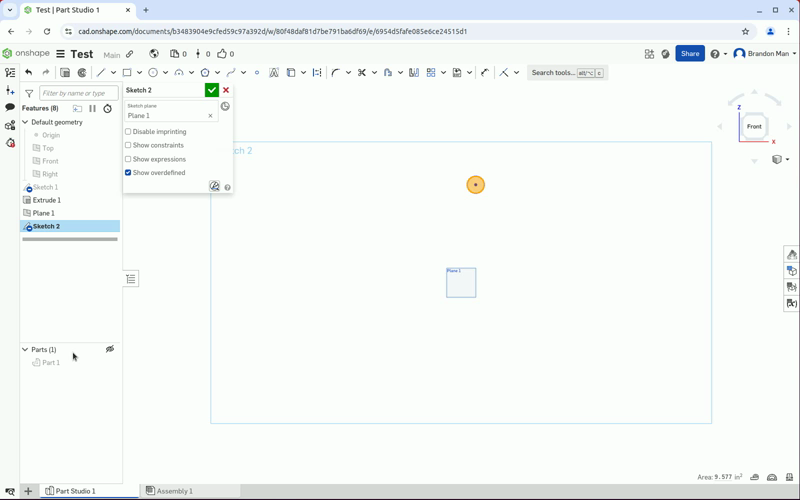
key(shift+e)
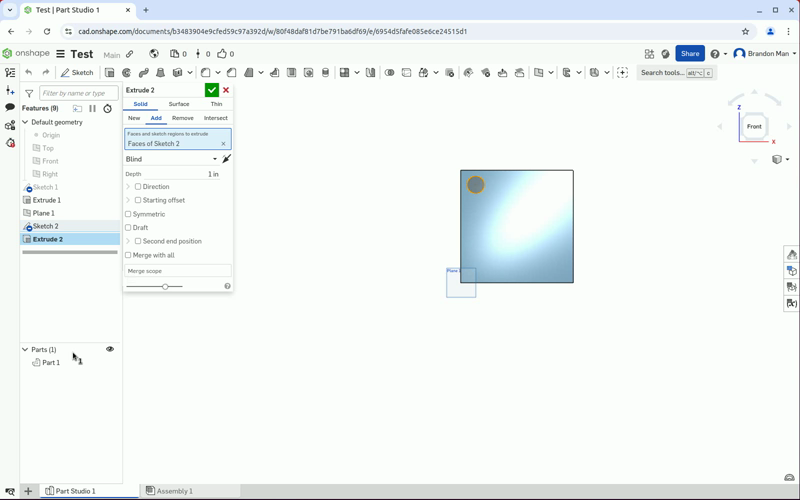
mouse_move(143, 106)
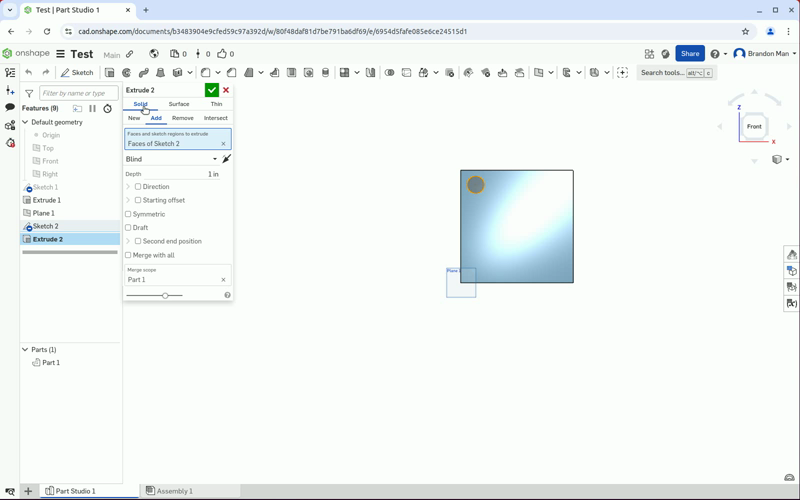
click(143, 106)
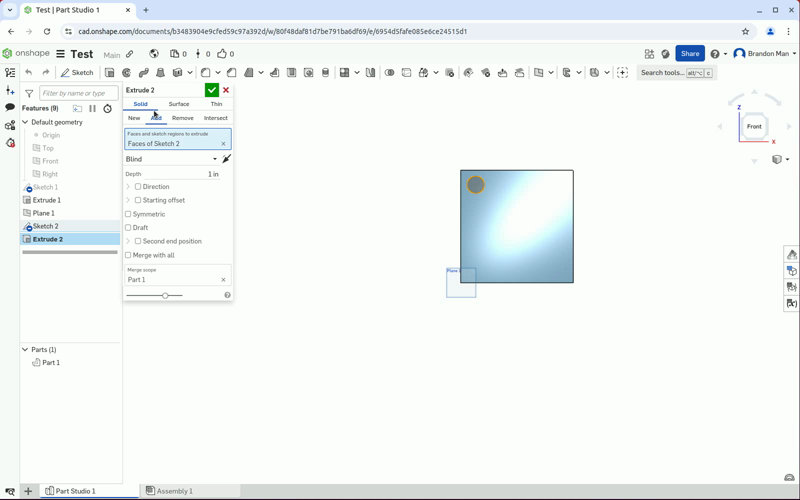
mouse_move(186, 120)
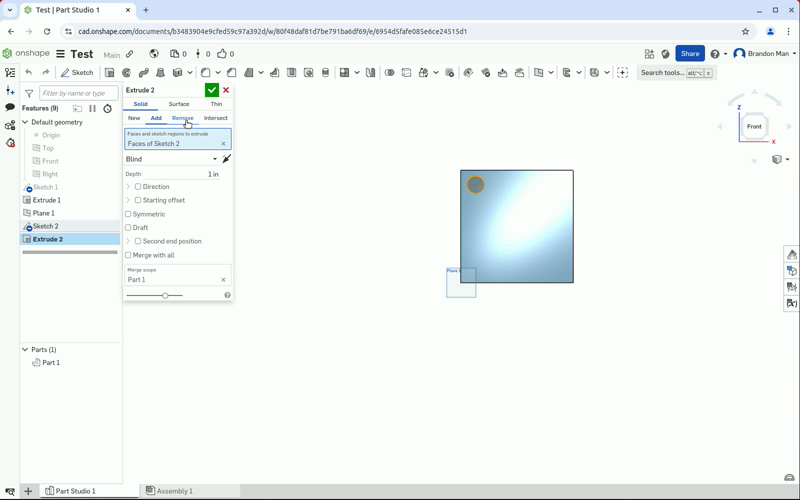
click(186, 120)
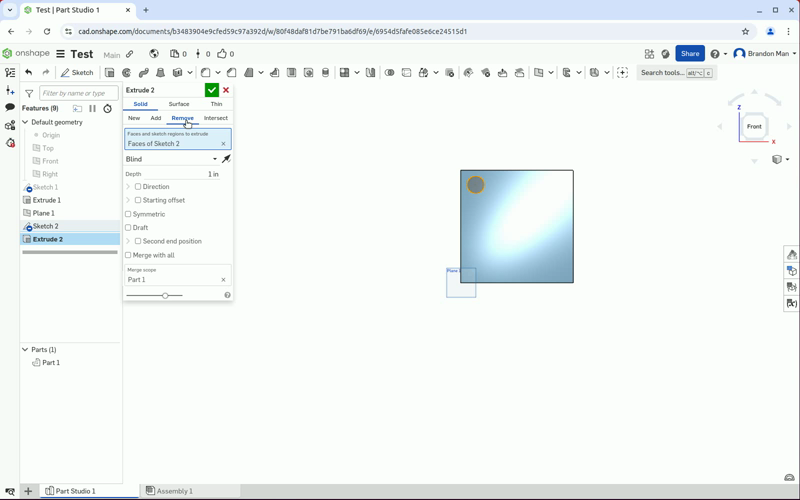
key(tab, 4)
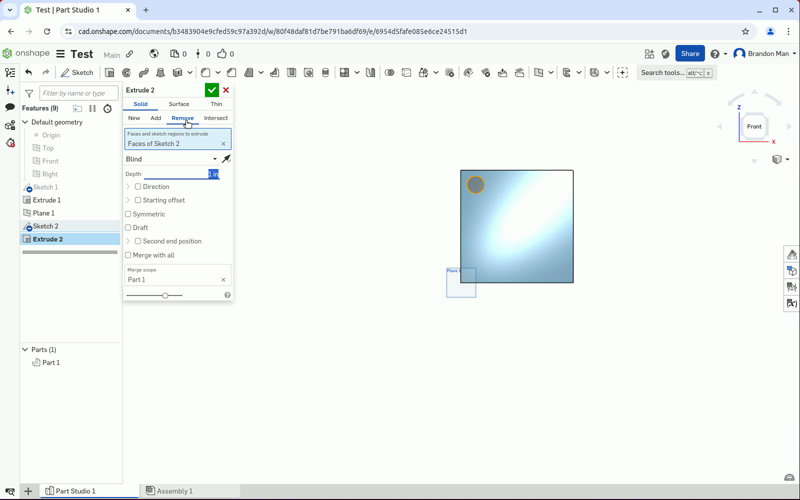
text(23.108)
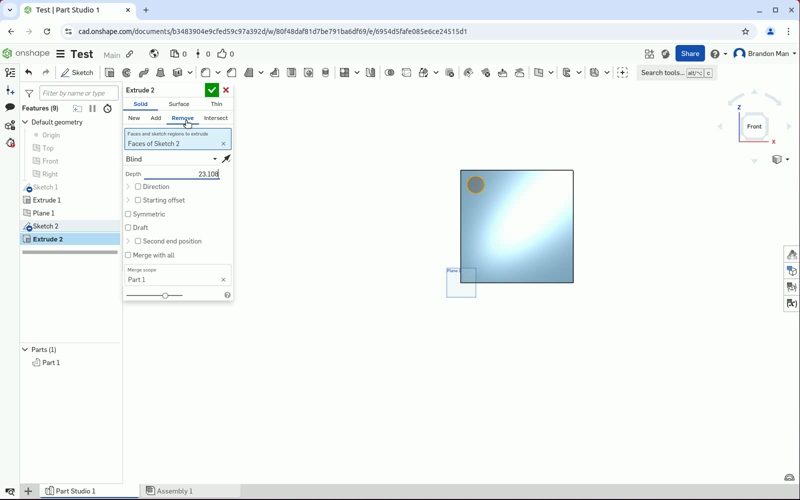
key(tab, 6)
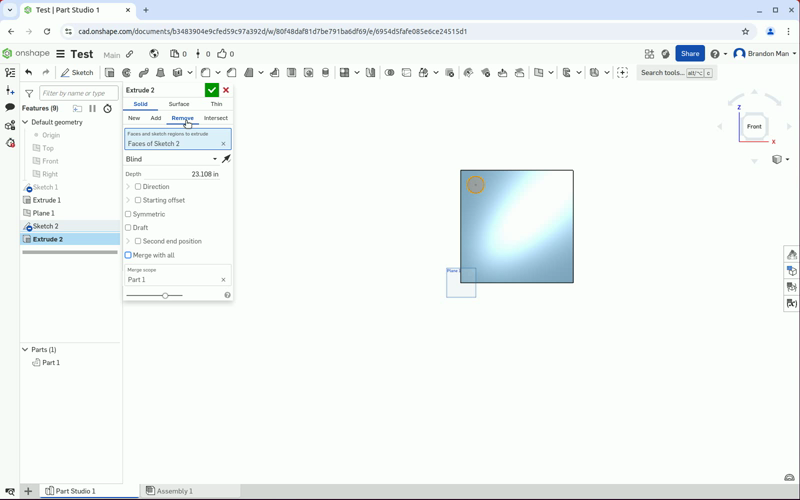
key(space)
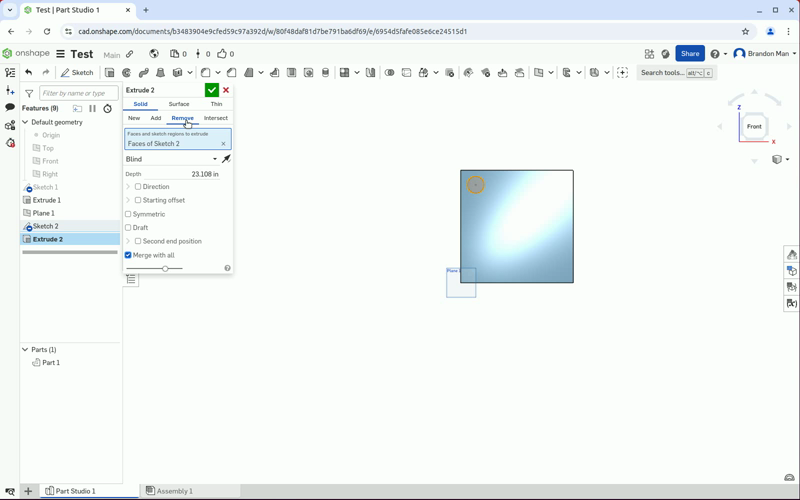
key(enter)
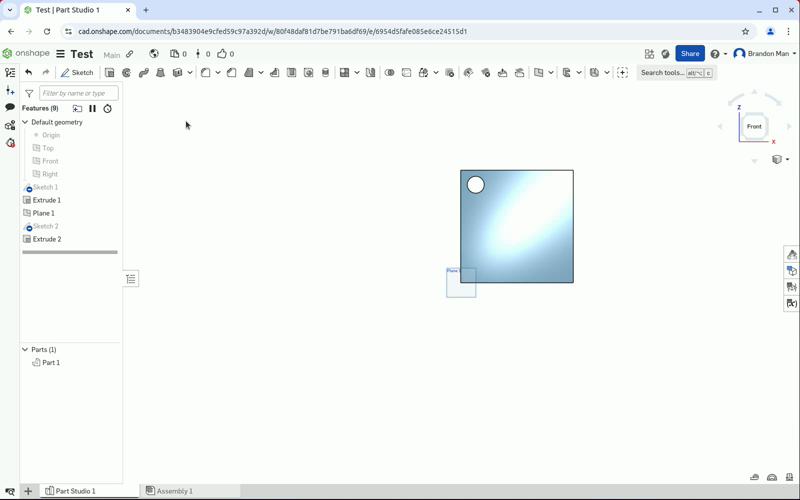
key(shift+h)
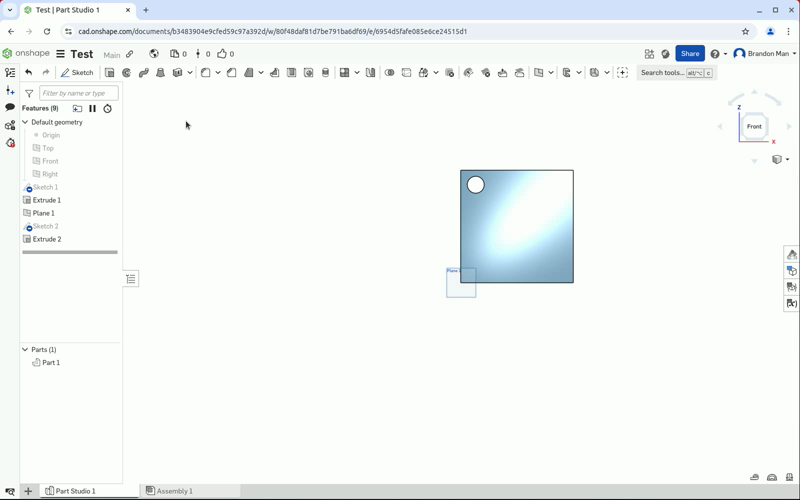
key(shift+h)
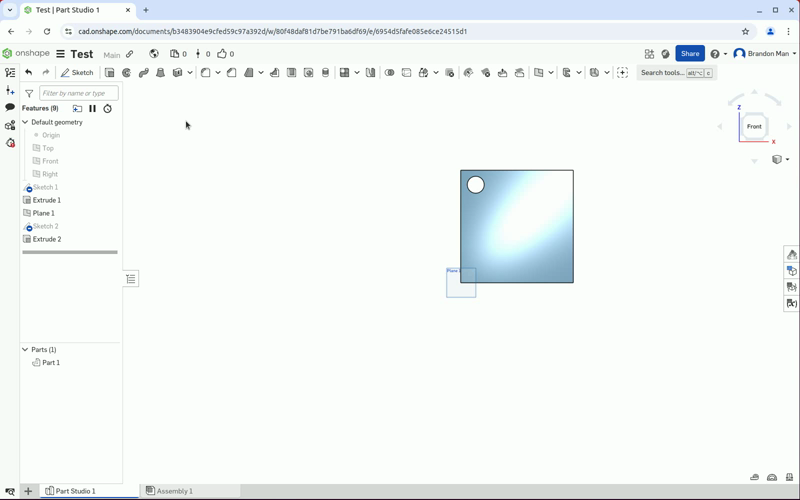
mouse_move(73, 189)
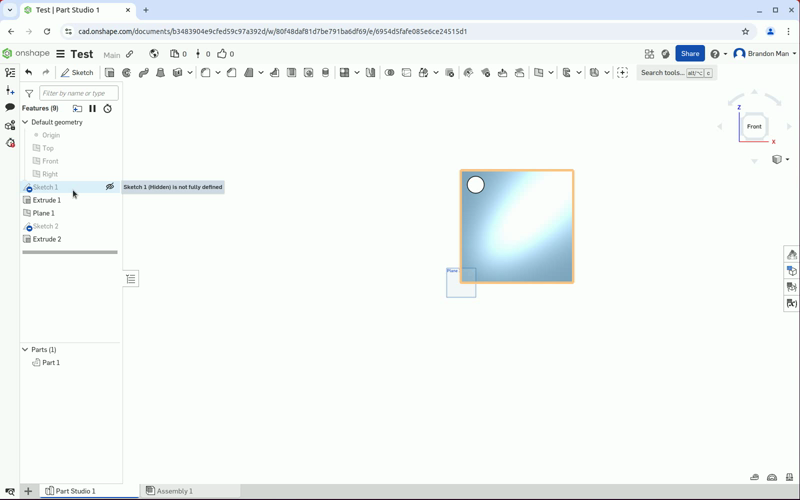
click(73, 189)
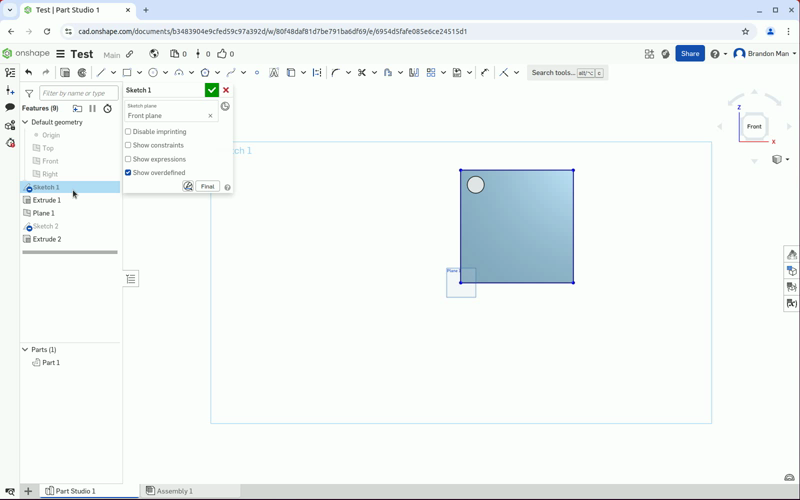
mouse_move(229, 92)
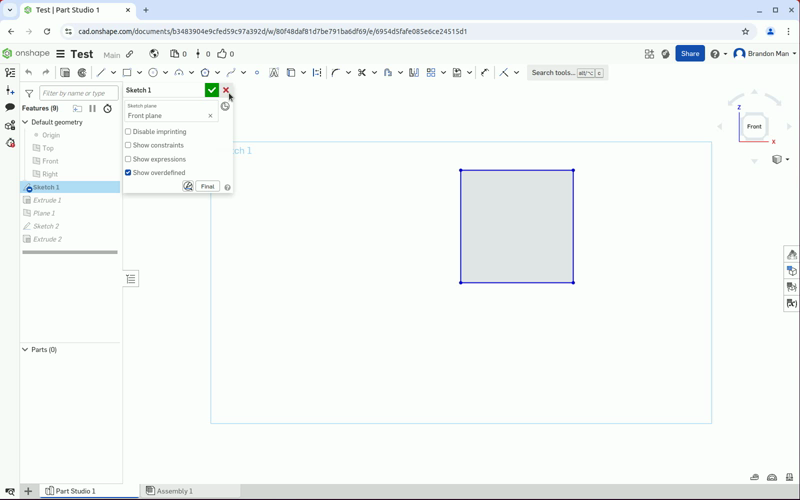
click(229, 92)
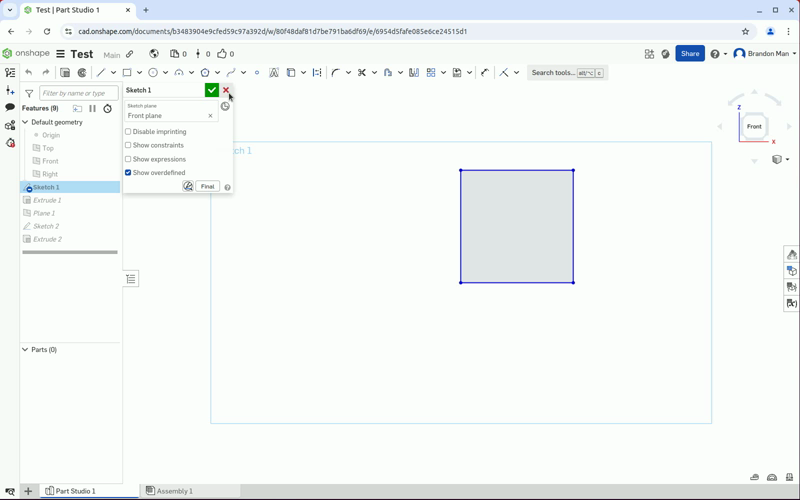
key(shift+s)
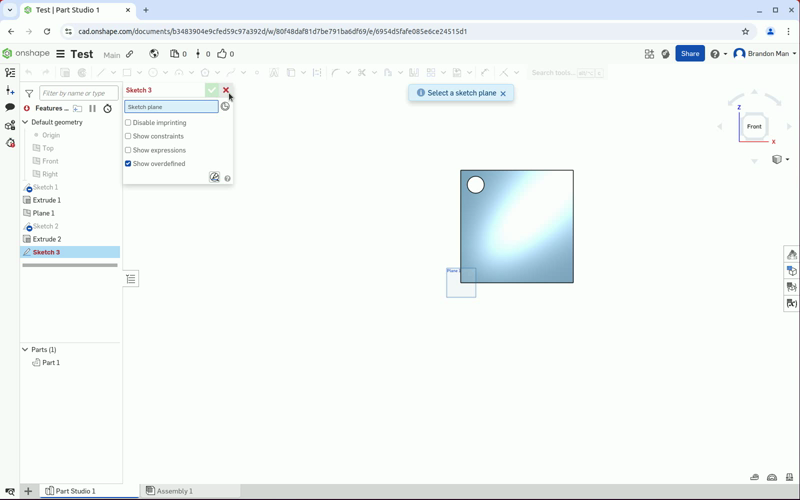
mouse_move(73, 215)
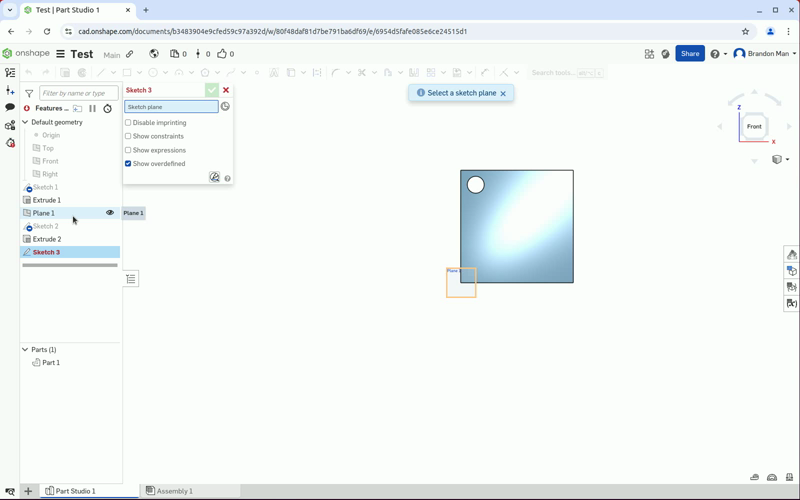
click(73, 215)
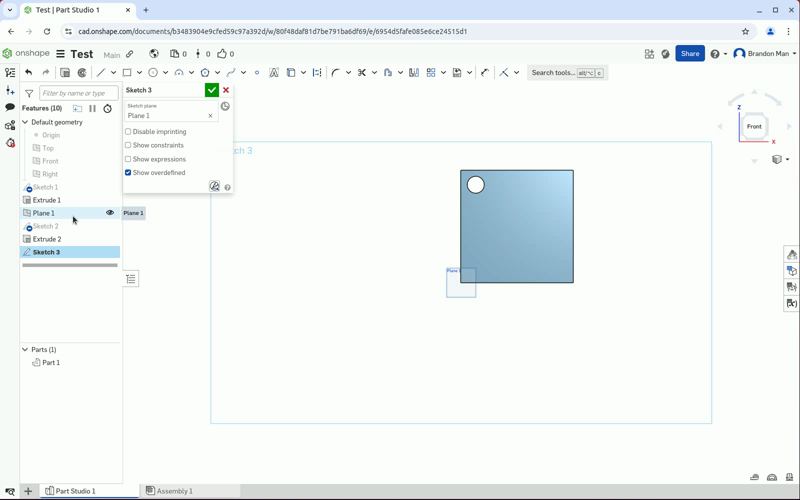
mouse_move(73, 352)
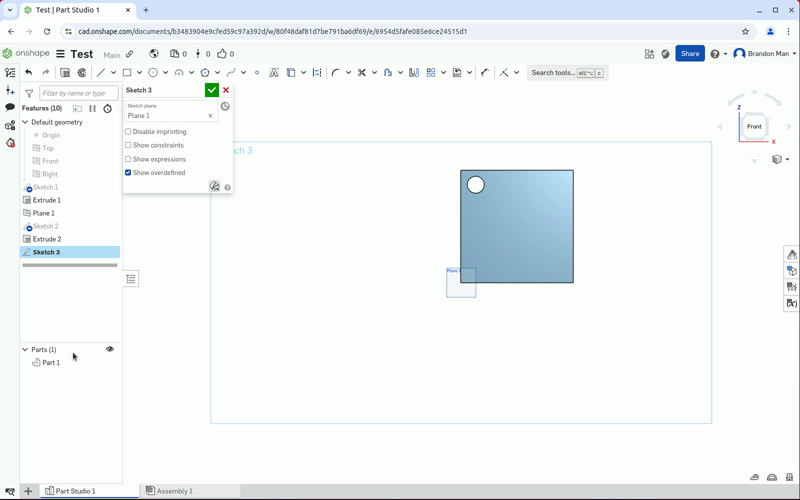
key(y)
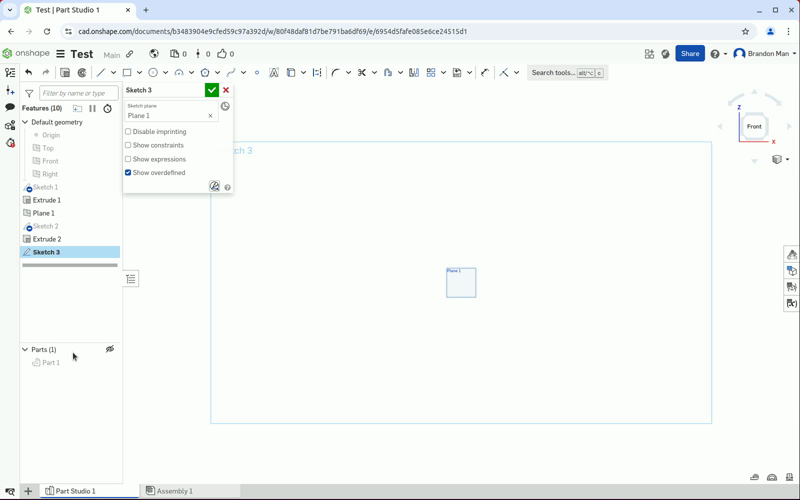
key(c)
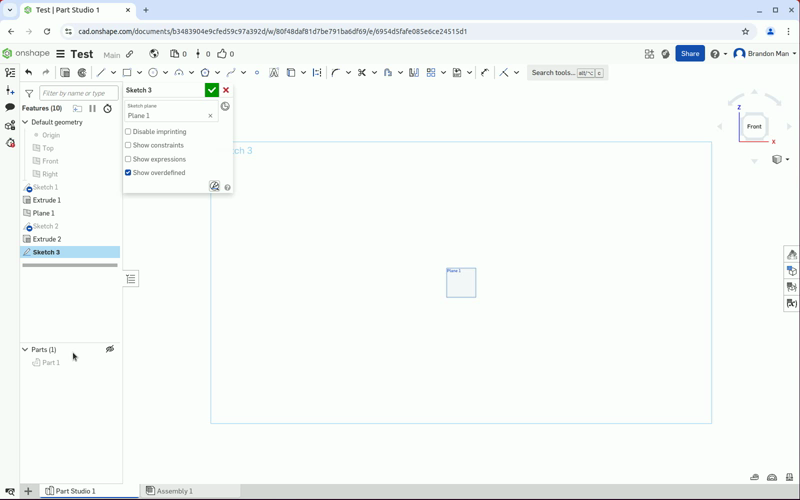
key_down(shift)
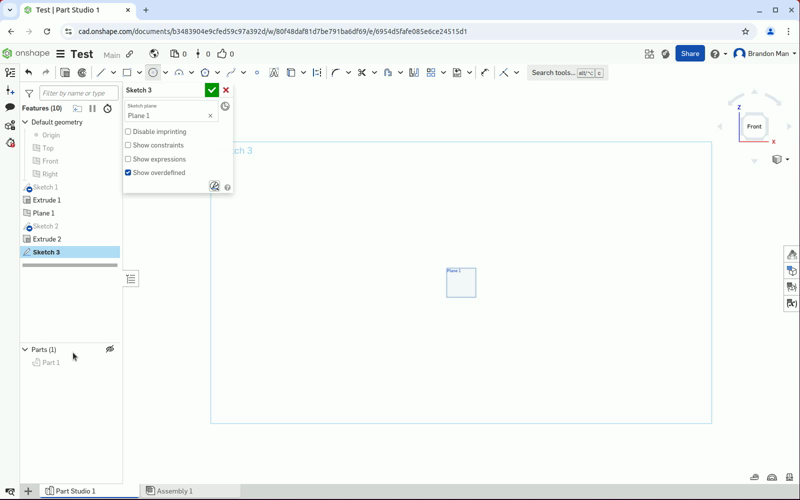
mouse_move(559, 184)
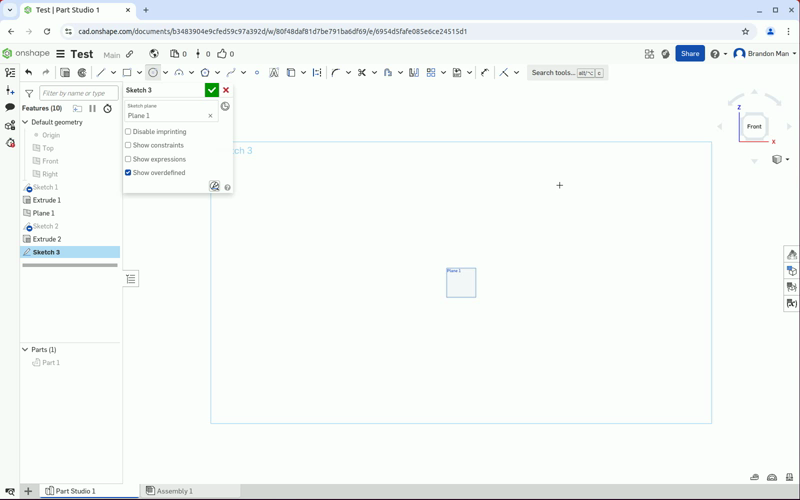
click(559, 184)
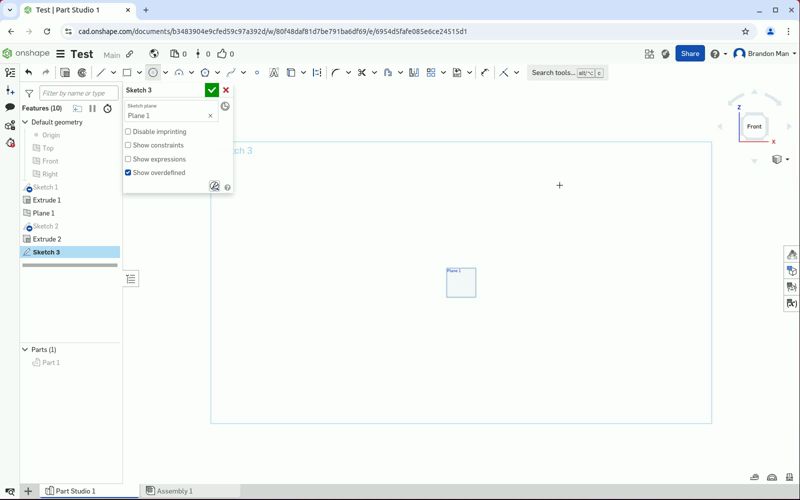
key_up(shift)
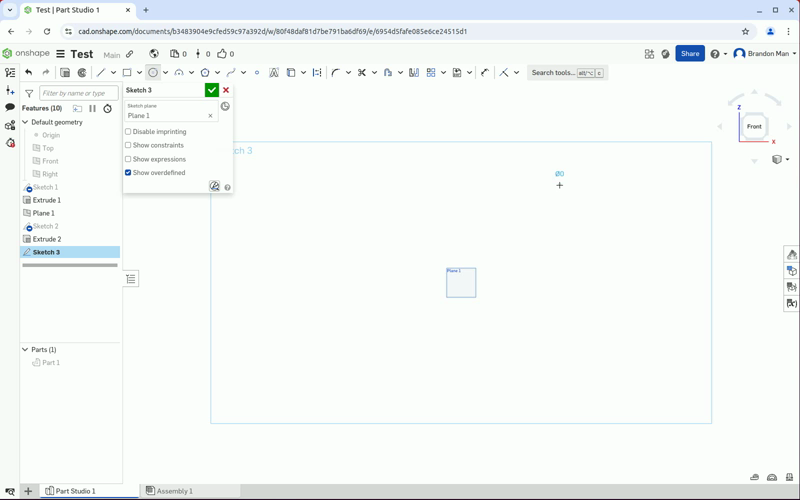
mouse_move(569, 184)
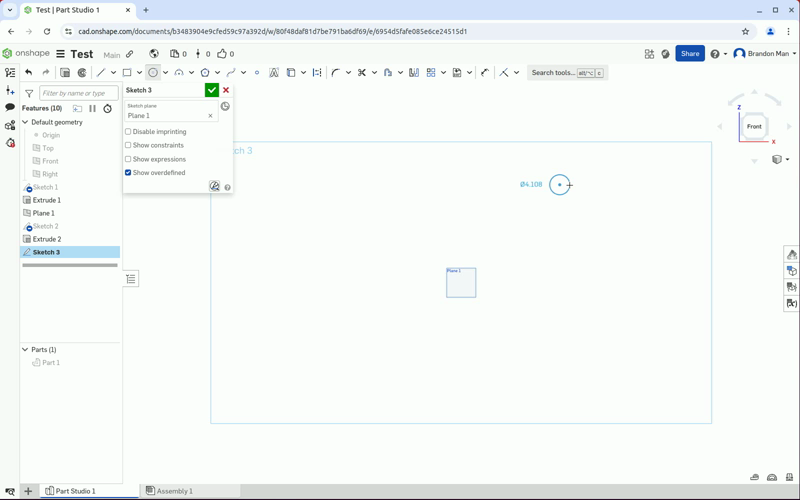
click(569, 184)
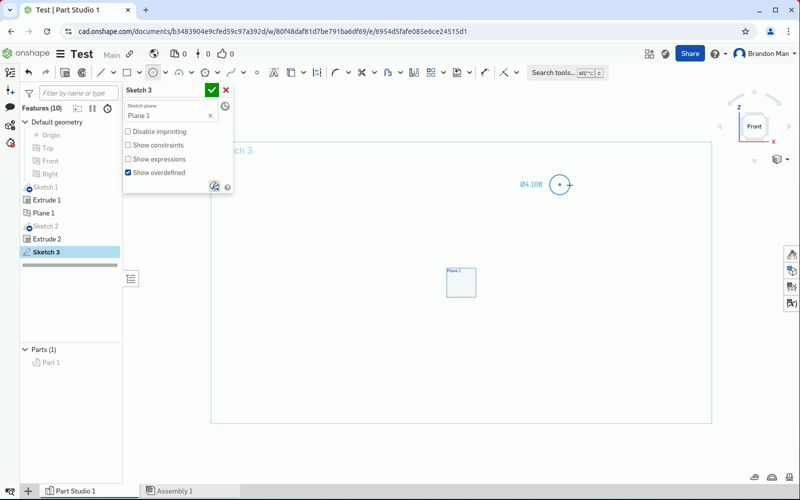
key(esc)
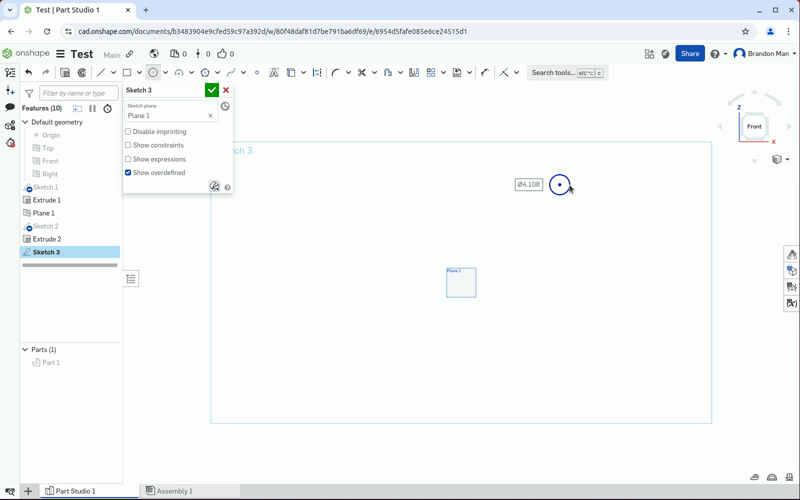
mouse_move(562, 184)
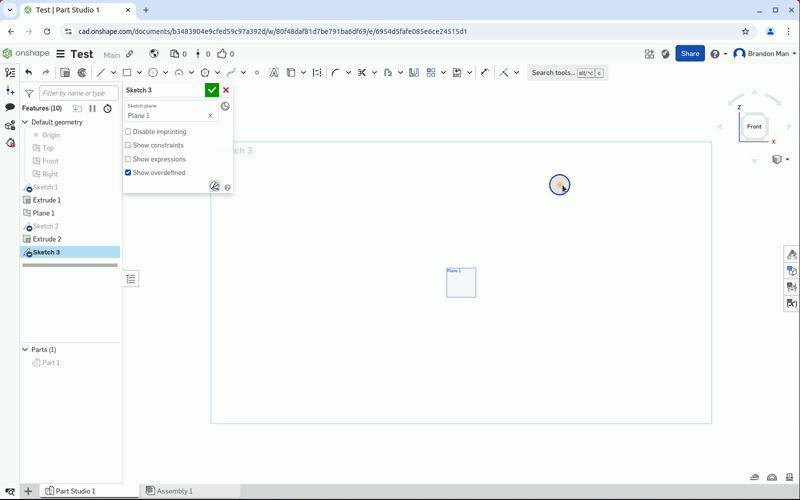
scroll(6)
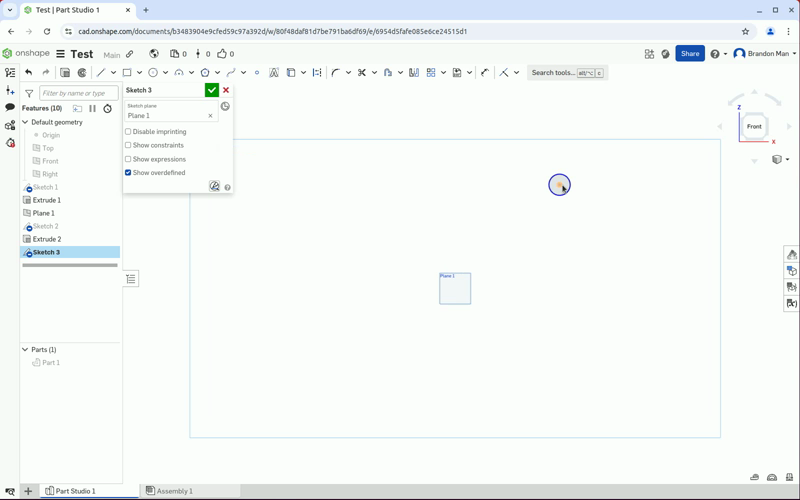
scroll(6)
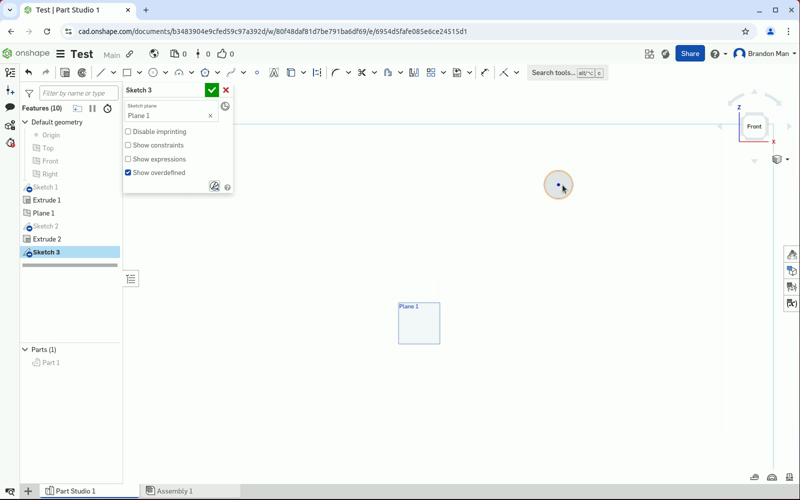
scroll(6)
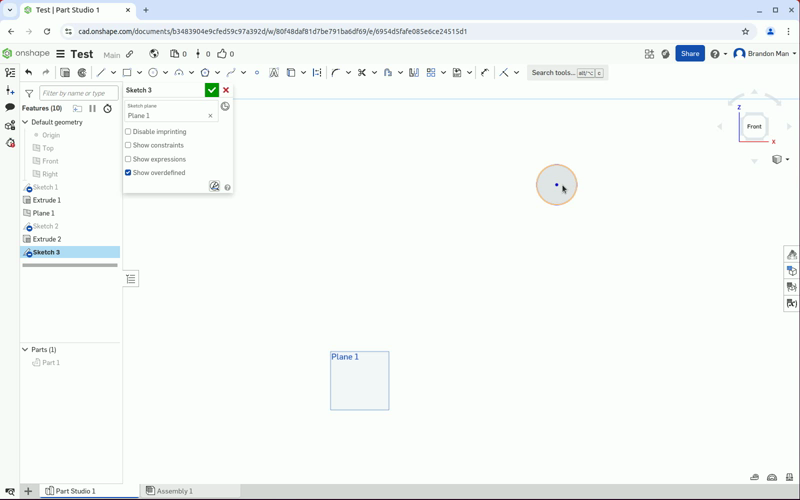
scroll(6)
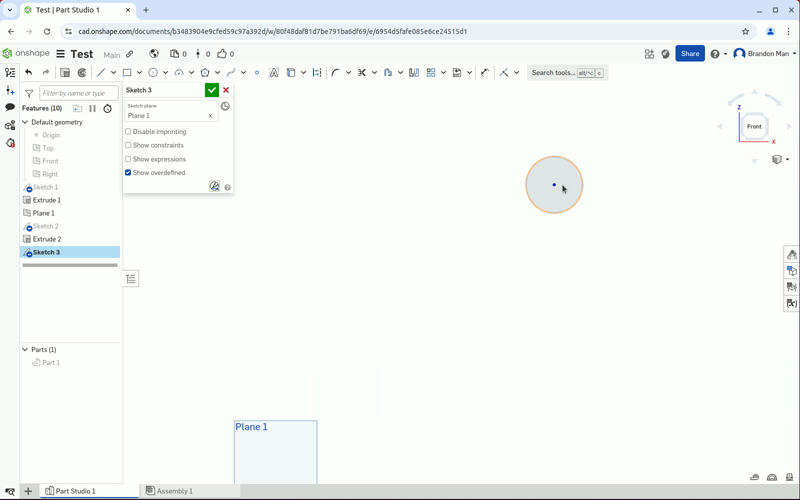
scroll(6)
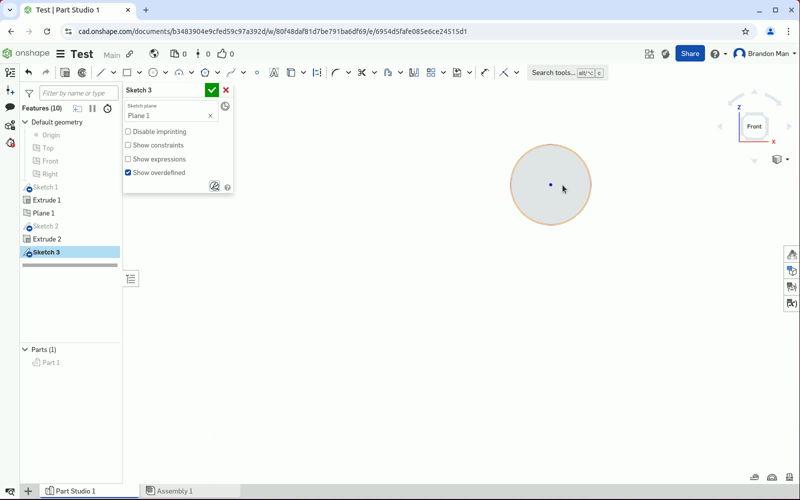
scroll(6)
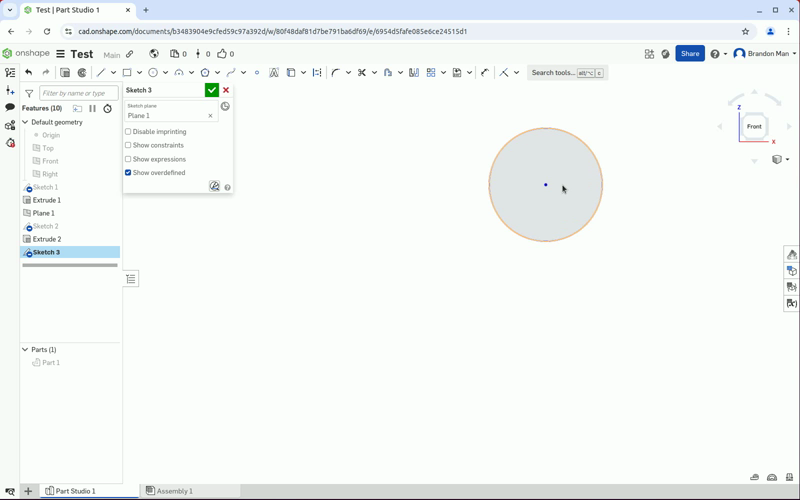
scroll(6)
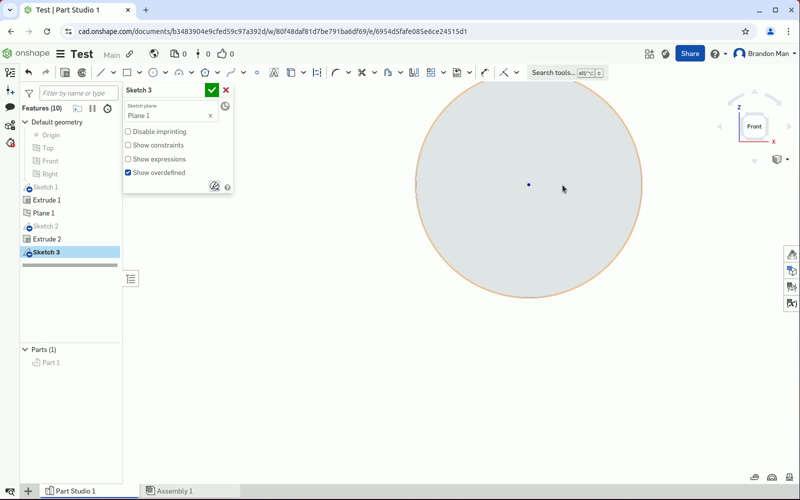
click(562, 184)
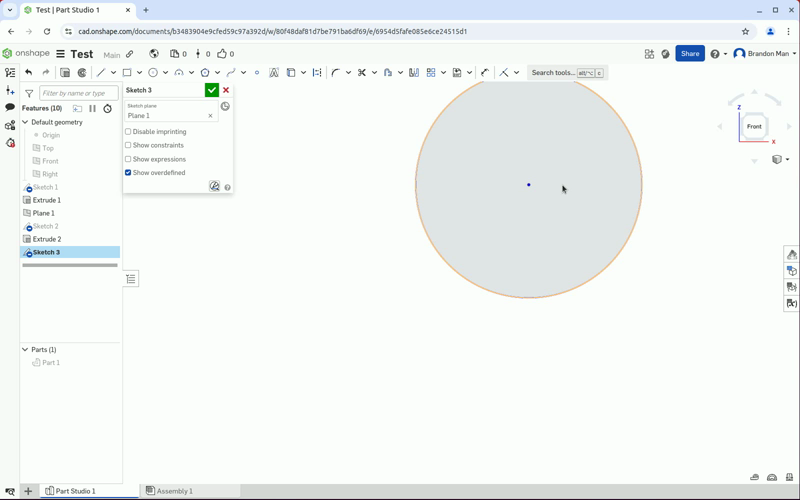
scroll(-6)
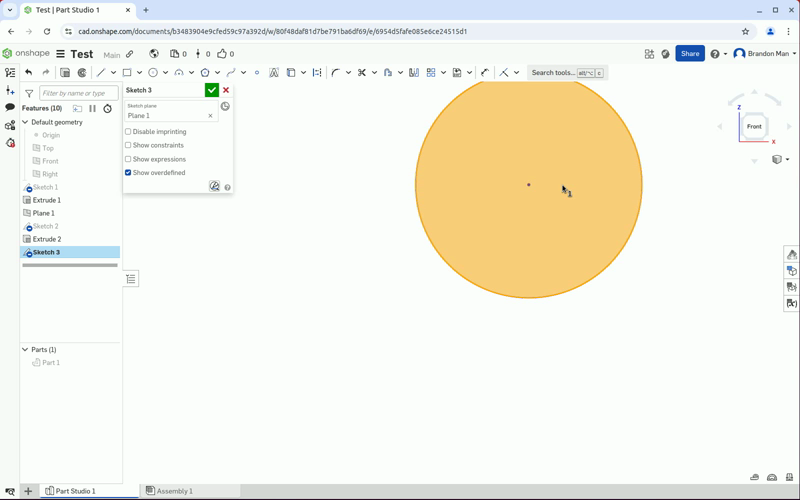
scroll(-6)
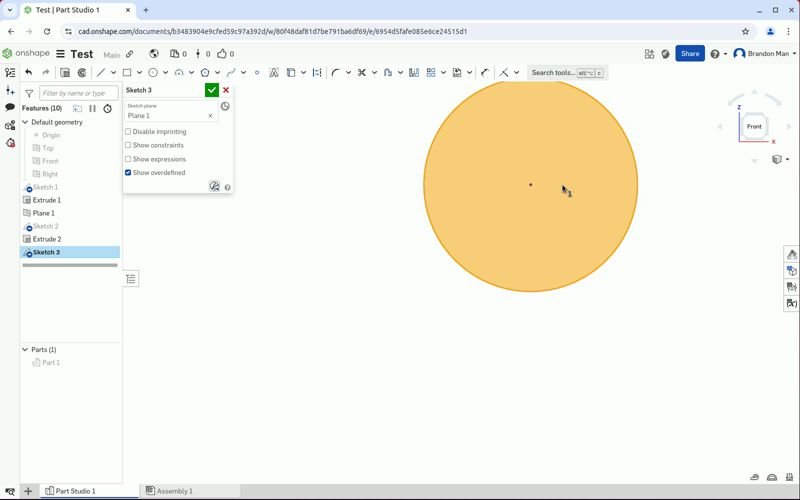
scroll(-6)
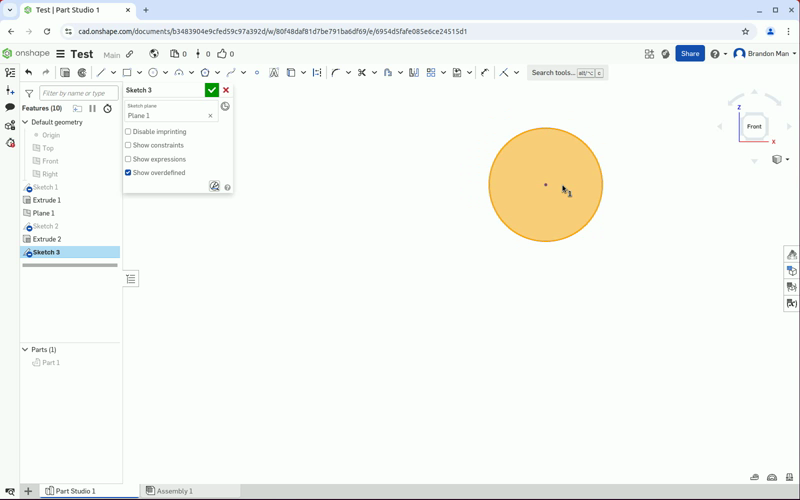
scroll(-6)
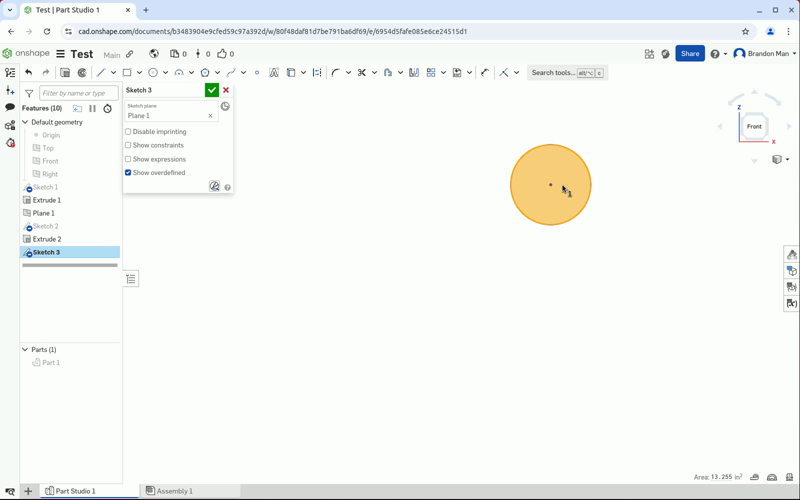
scroll(-6)
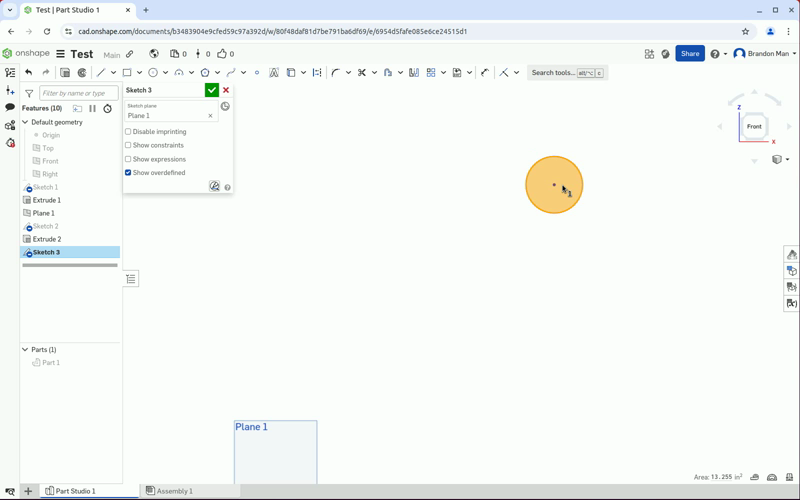
scroll(-6)
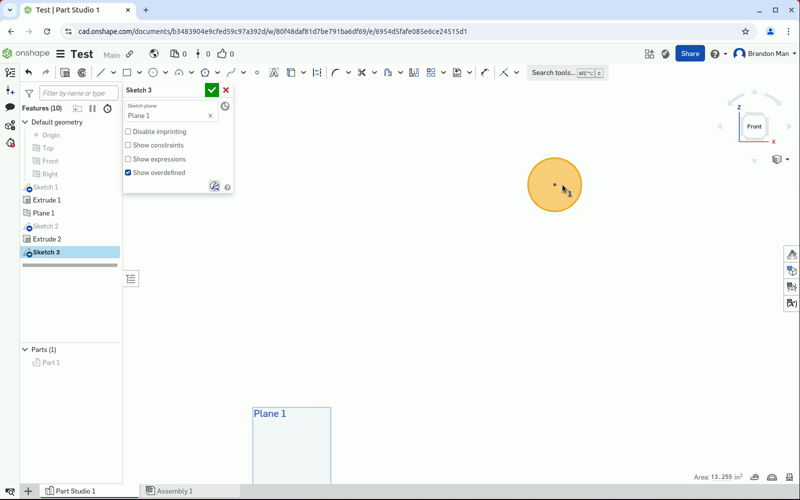
scroll(-6)
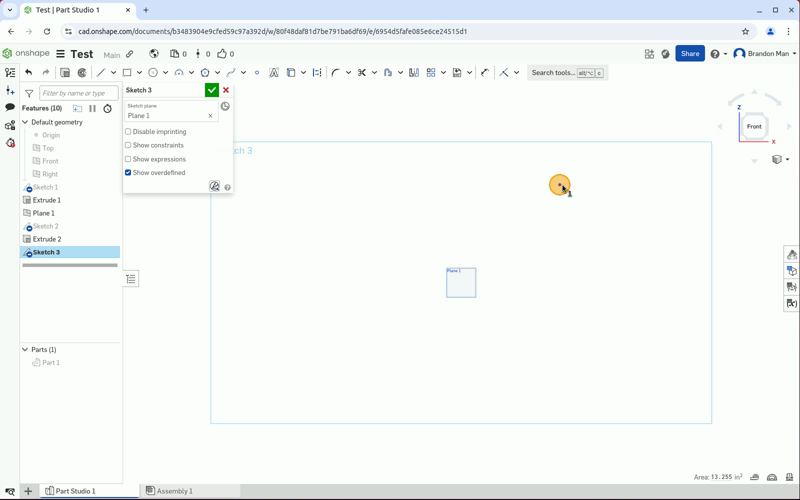
mouse_move(73, 352)
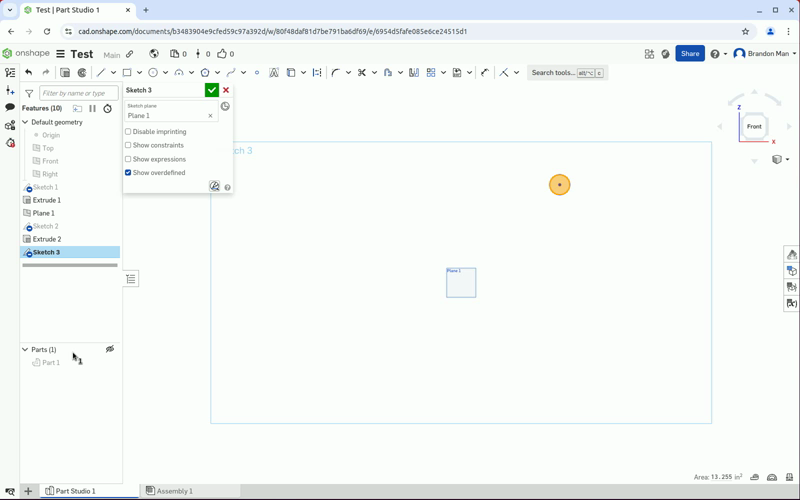
key(shift+y)
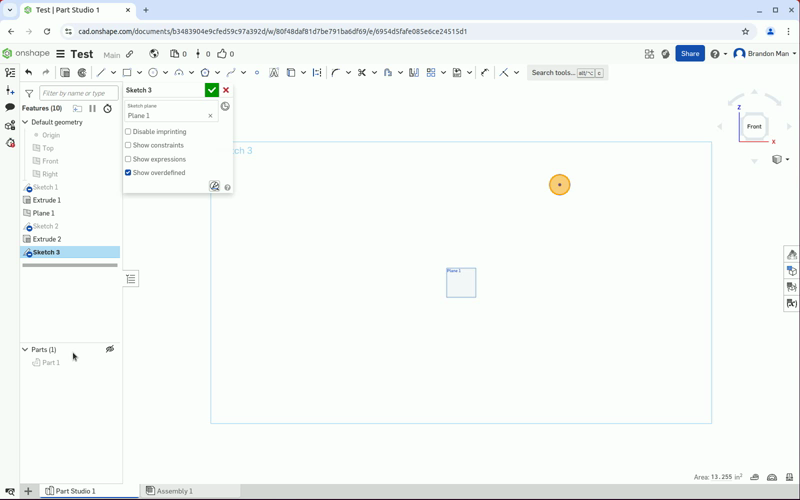
key(shift+e)
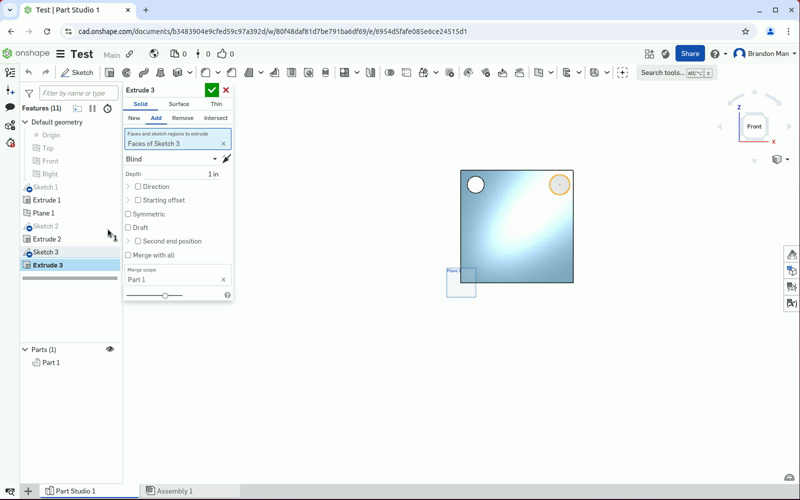
mouse_move(143, 106)
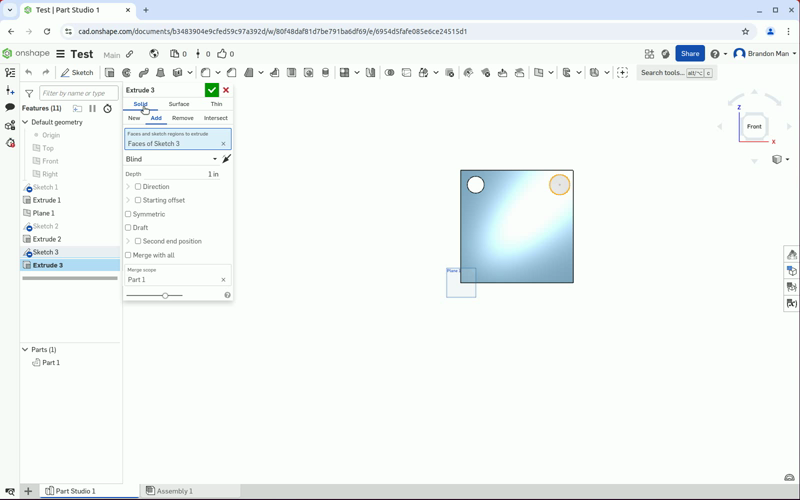
click(143, 106)
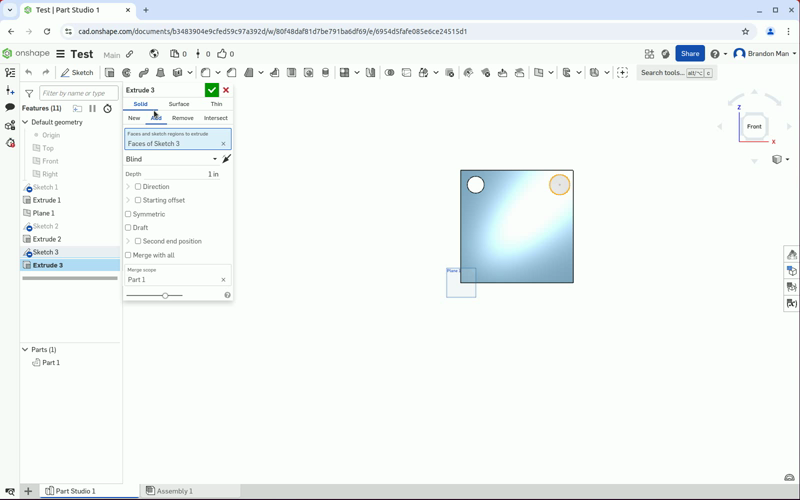
mouse_move(186, 120)
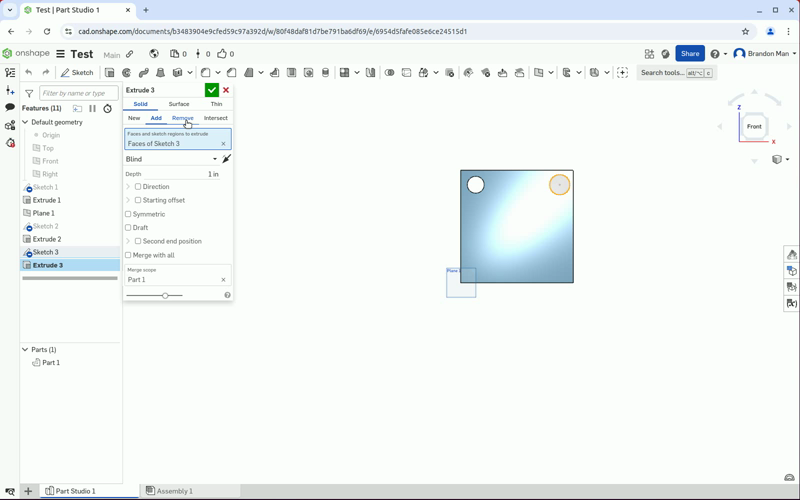
click(186, 120)
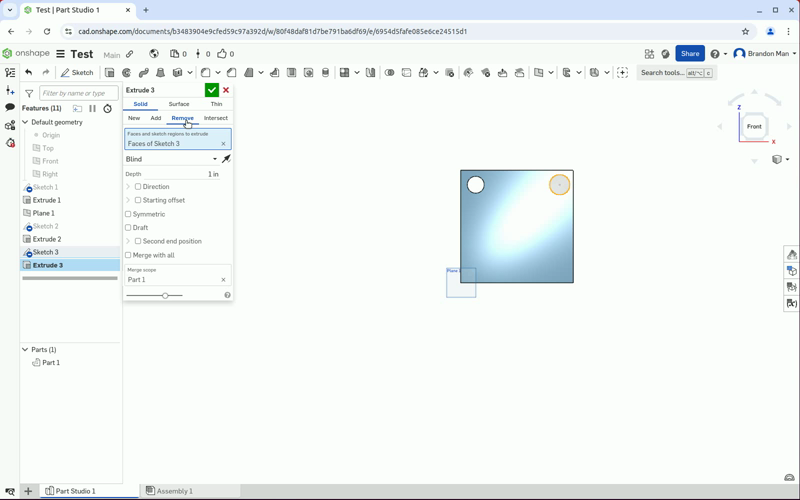
key(tab, 4)
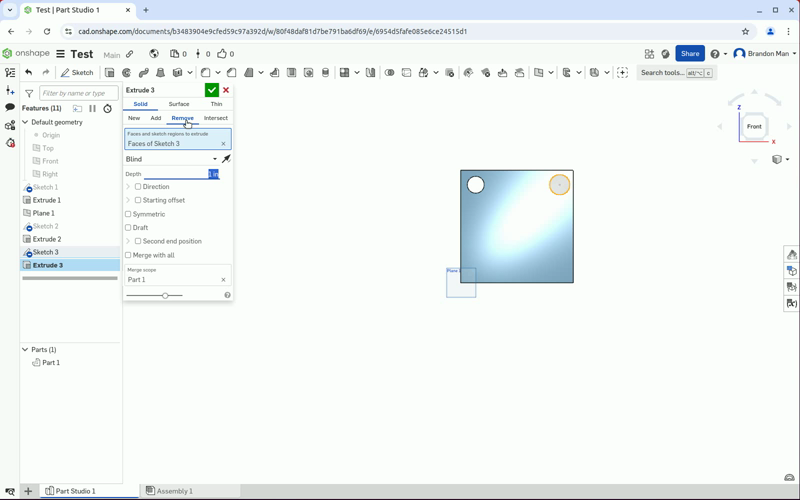
text(23.108)
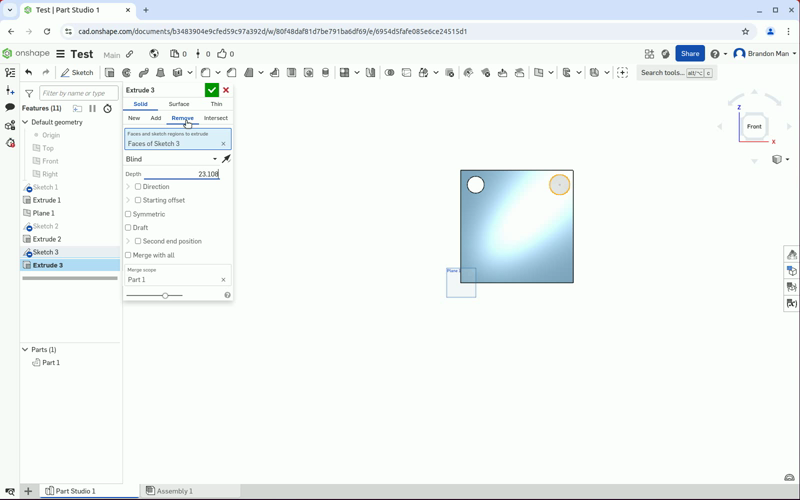
key(tab, 6)
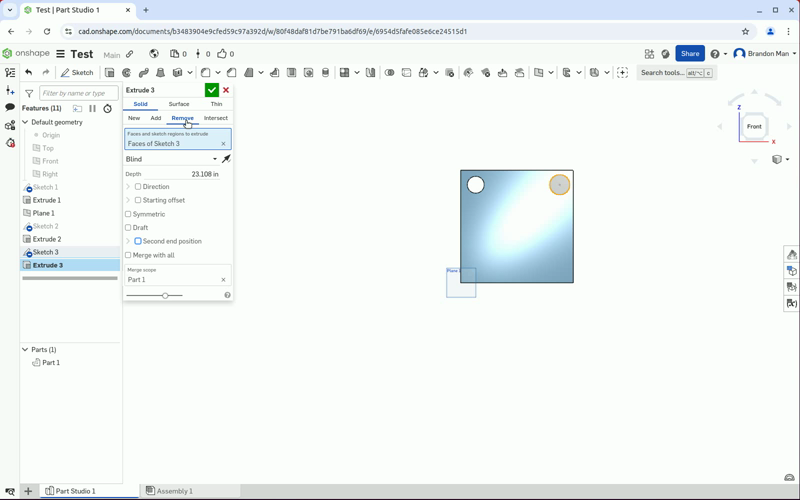
key(space)
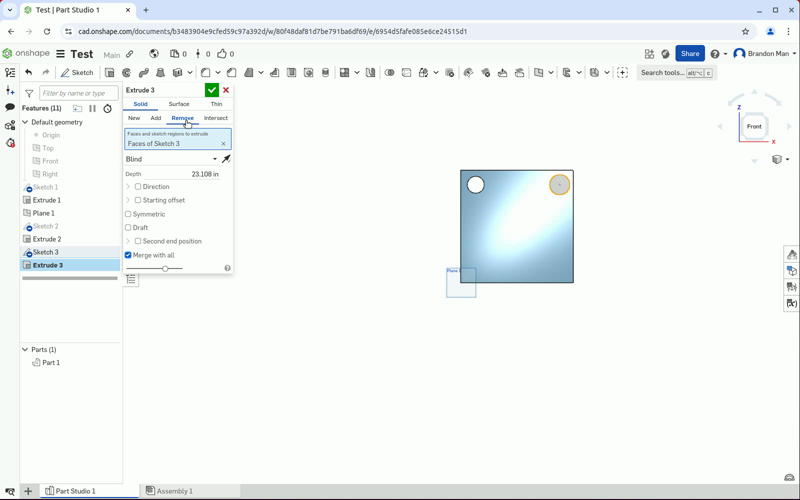
key(enter)
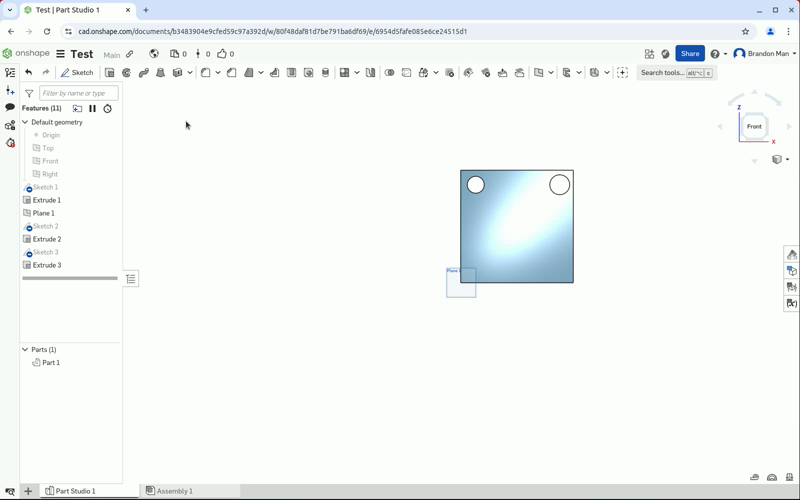
key(shift+h)
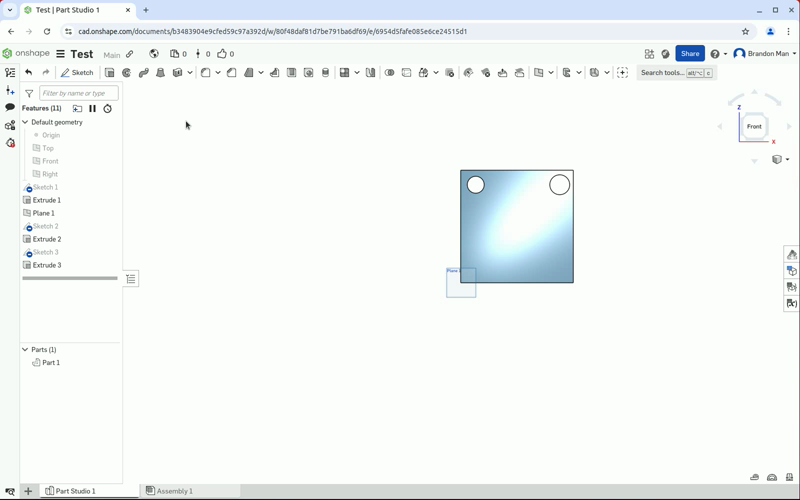
key(shift+h)
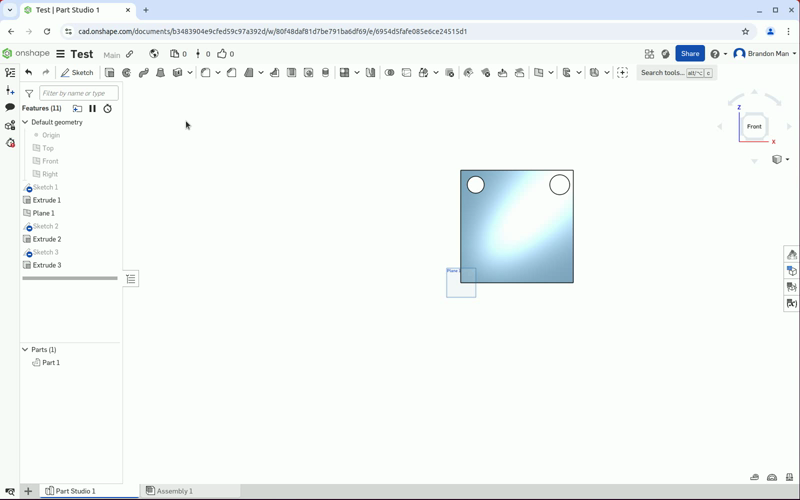
mouse_move(73, 189)
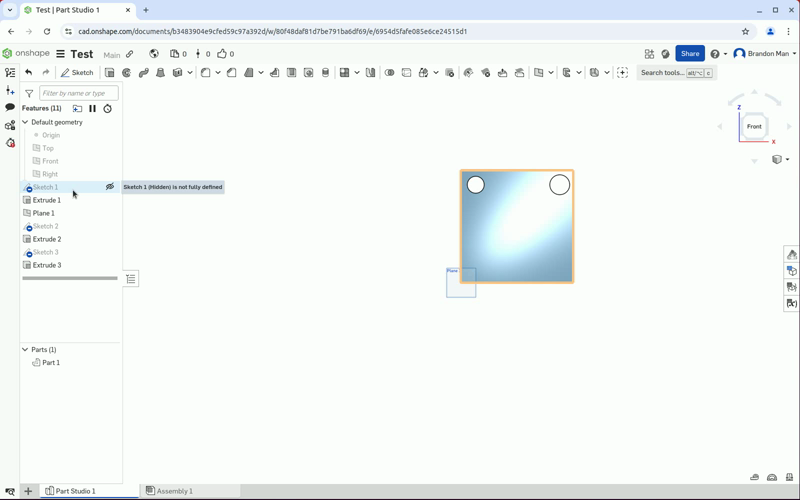
click(73, 189)
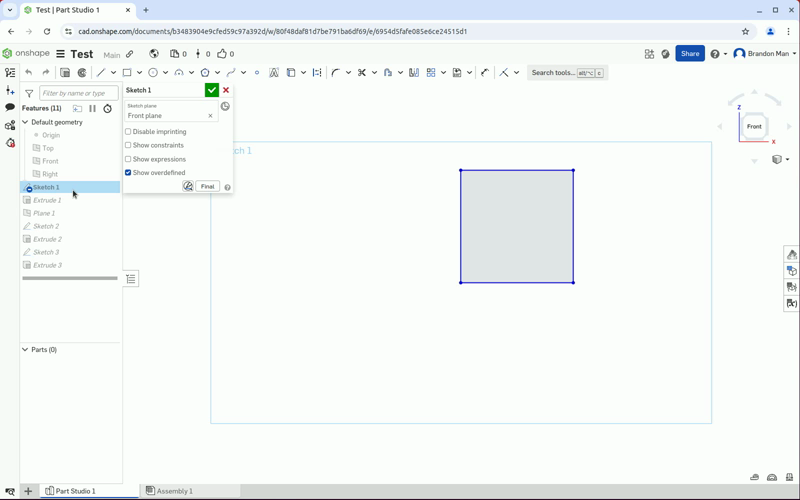
mouse_move(229, 92)
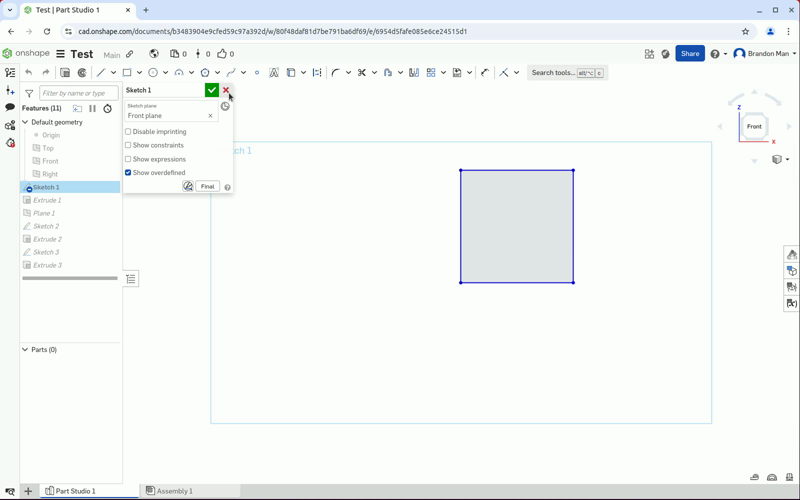
click(229, 92)
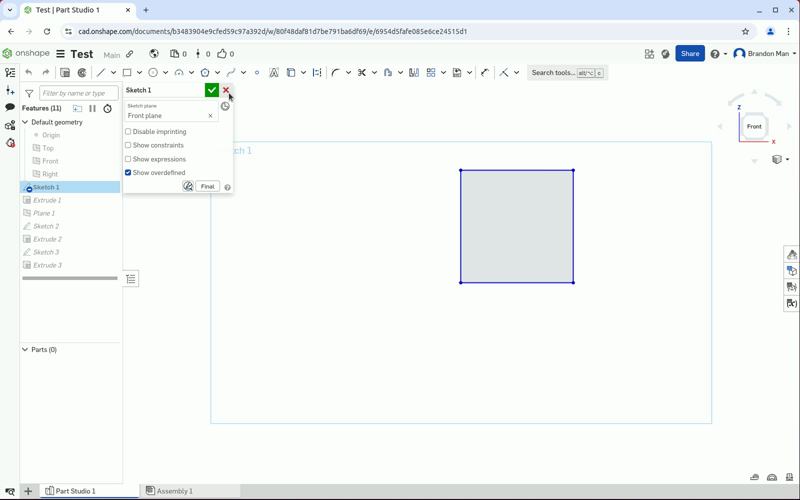
key(shift+s)
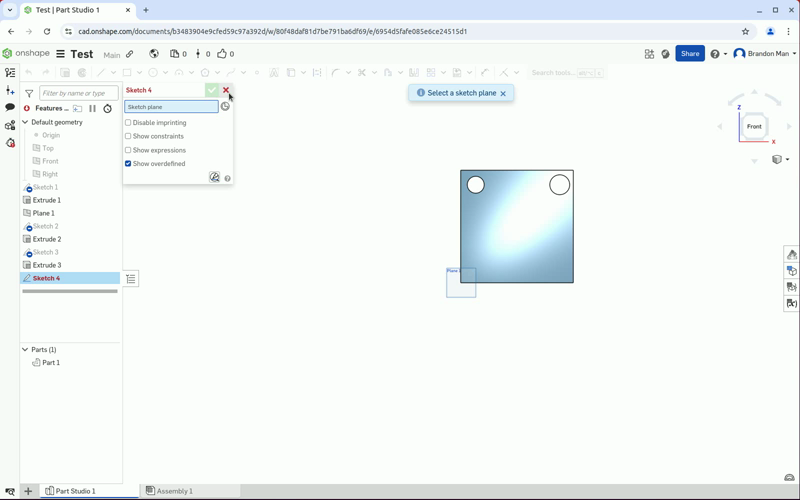
mouse_move(73, 215)
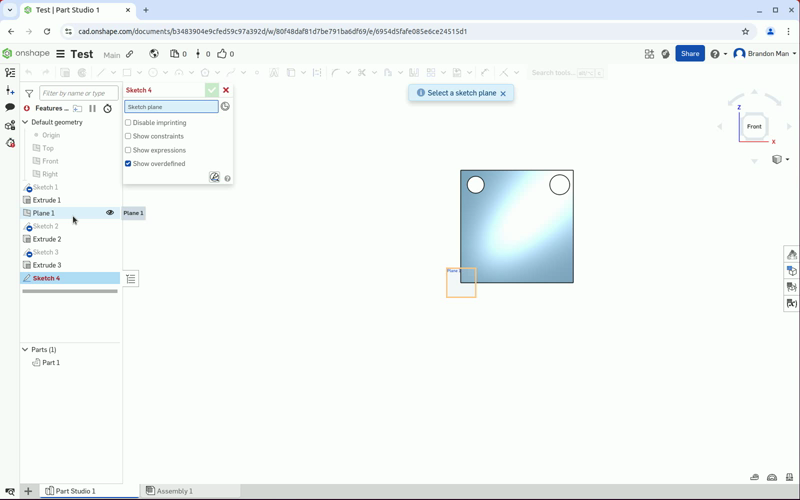
click(73, 215)
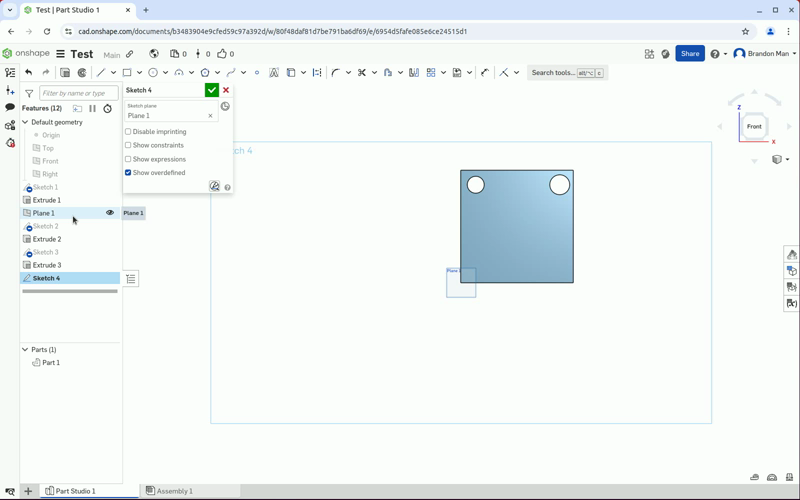
mouse_move(73, 352)
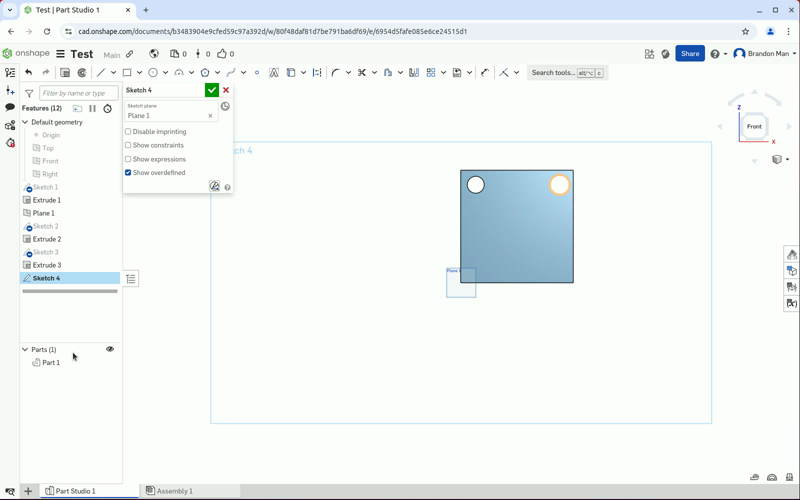
key(y)
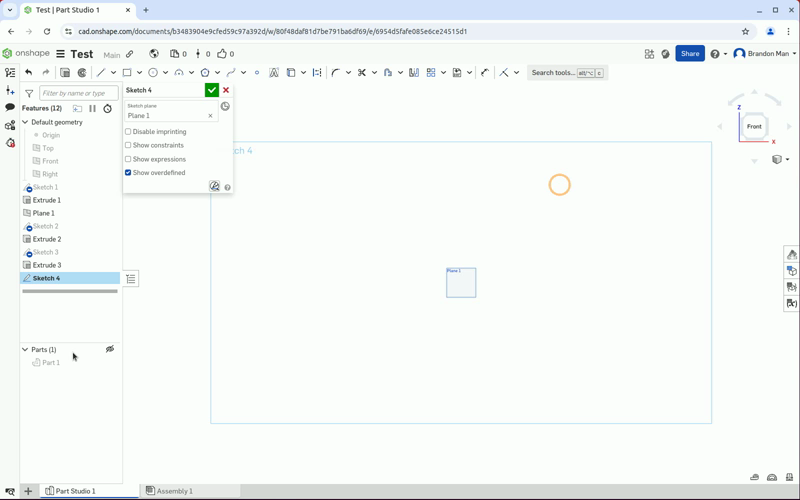
key(c)
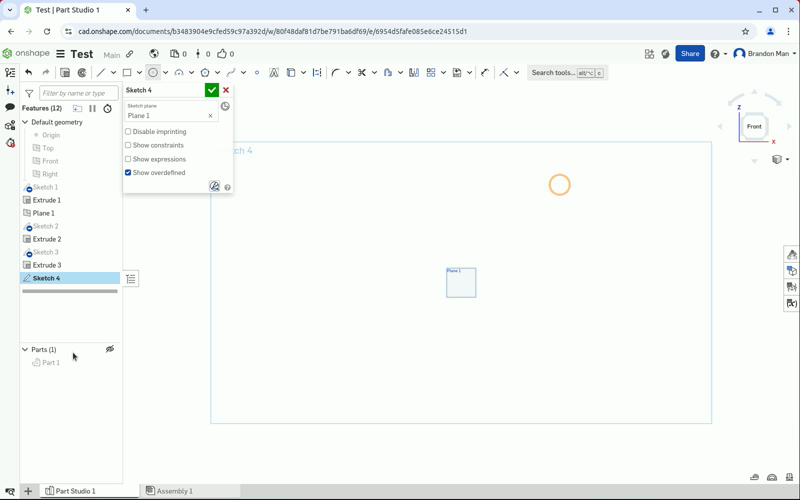
key_down(shift)
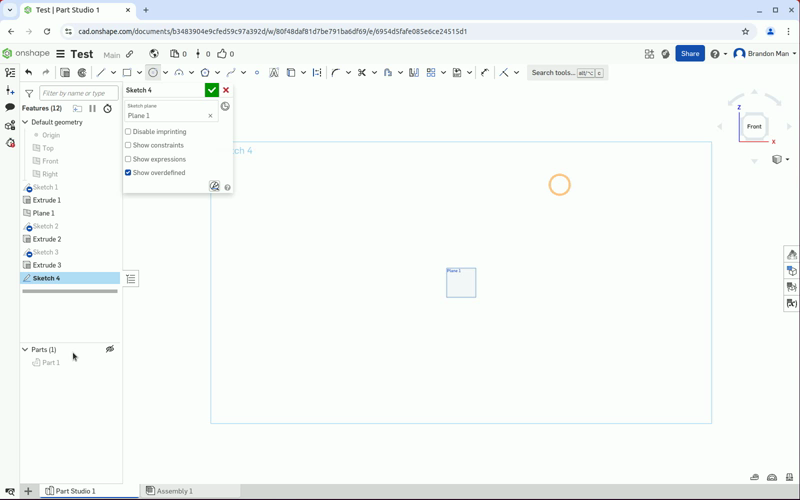
mouse_move(476, 268)
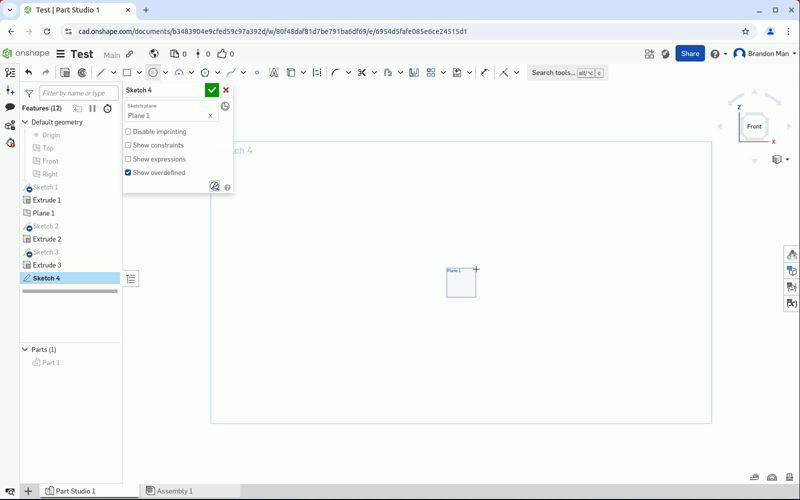
click(476, 268)
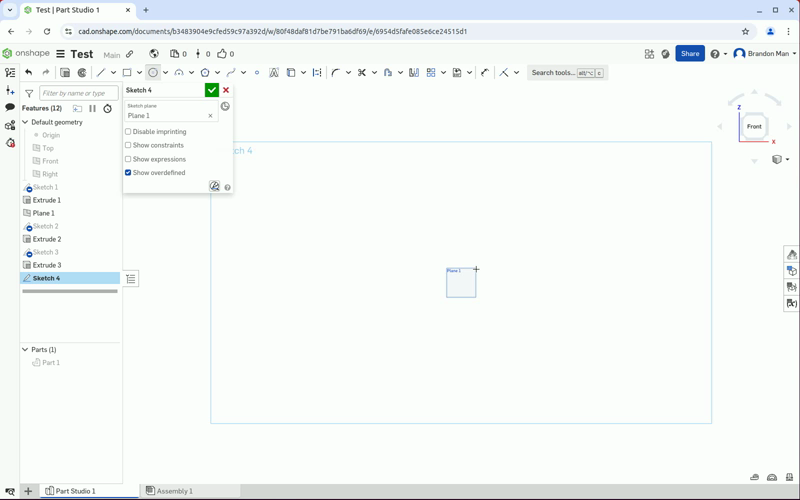
key_up(shift)
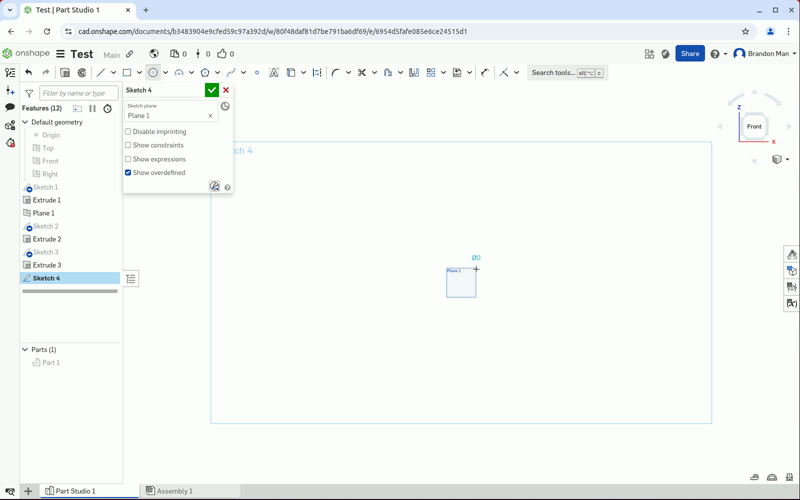
mouse_move(486, 268)
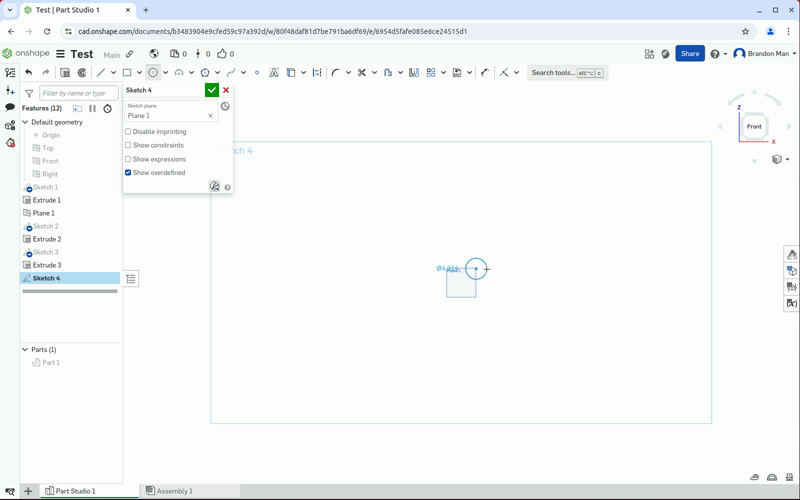
click(486, 268)
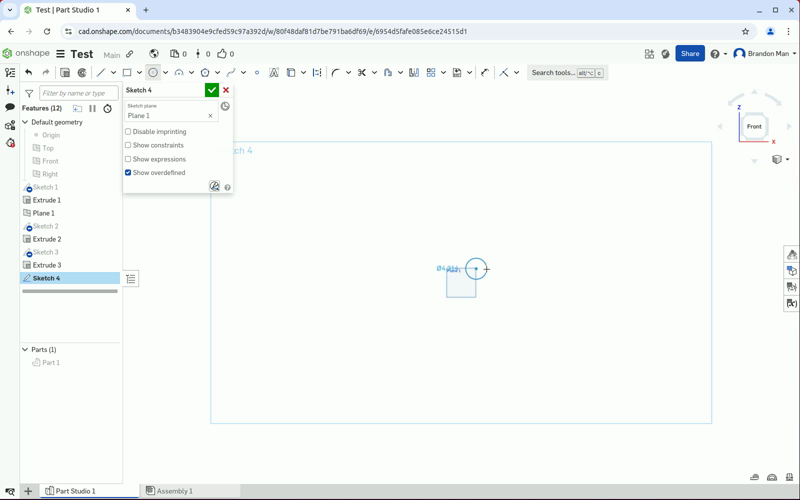
key(esc)
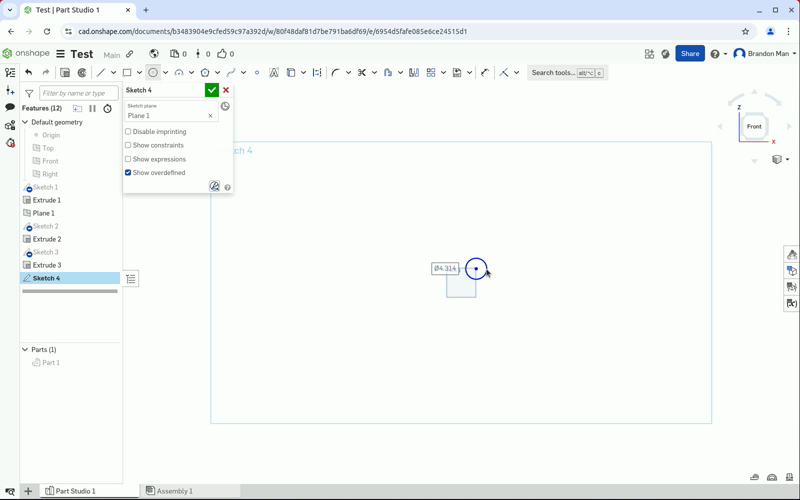
mouse_move(469, 261)
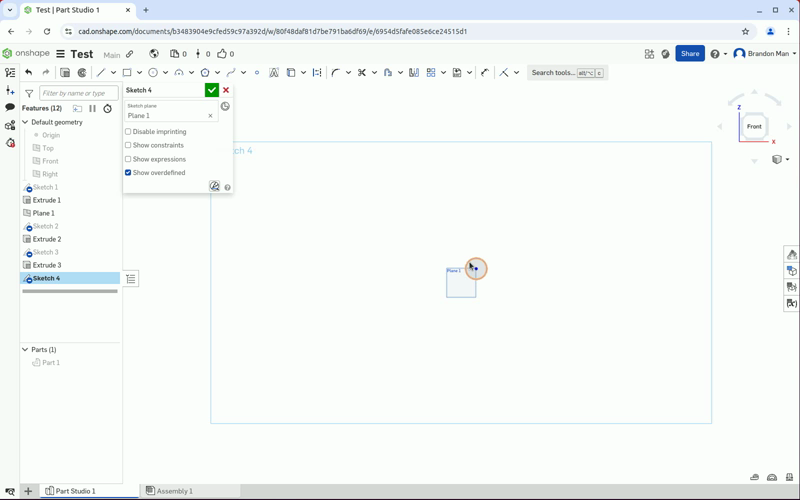
scroll(6)
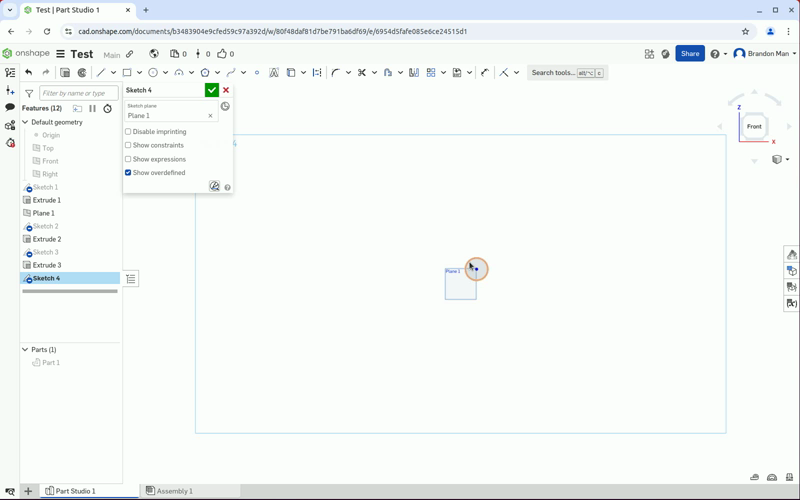
scroll(6)
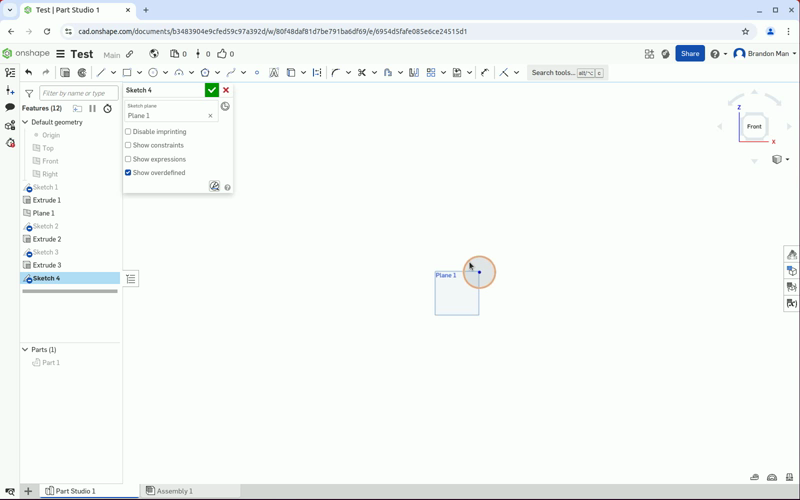
scroll(6)
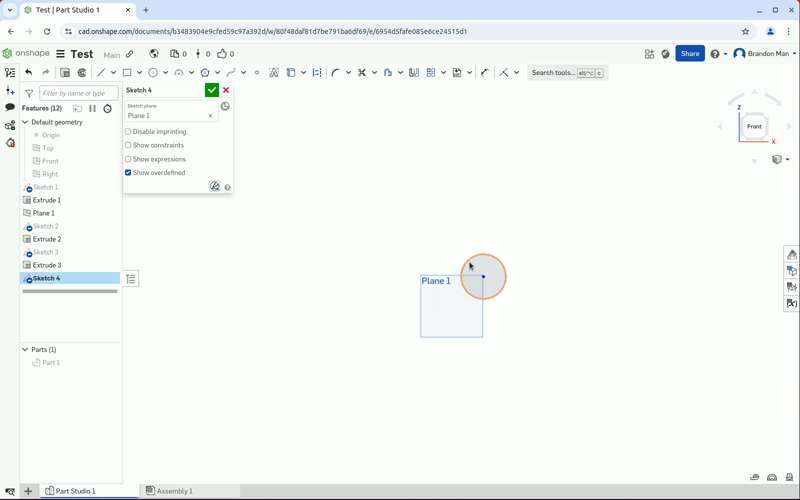
scroll(6)
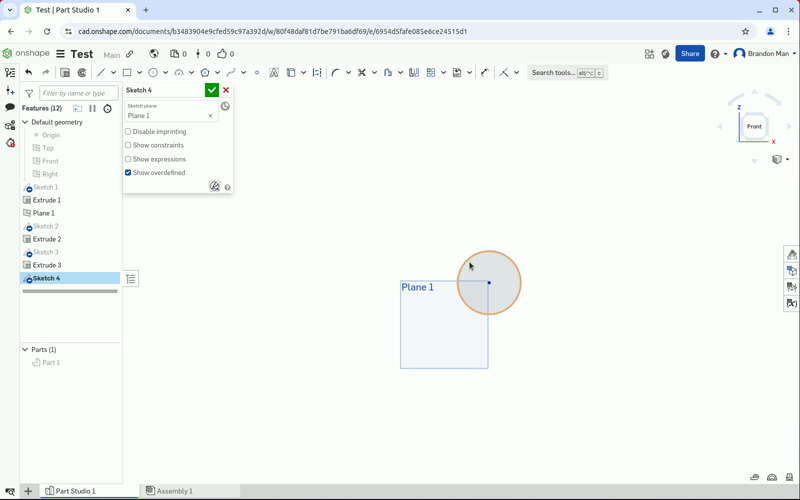
scroll(6)
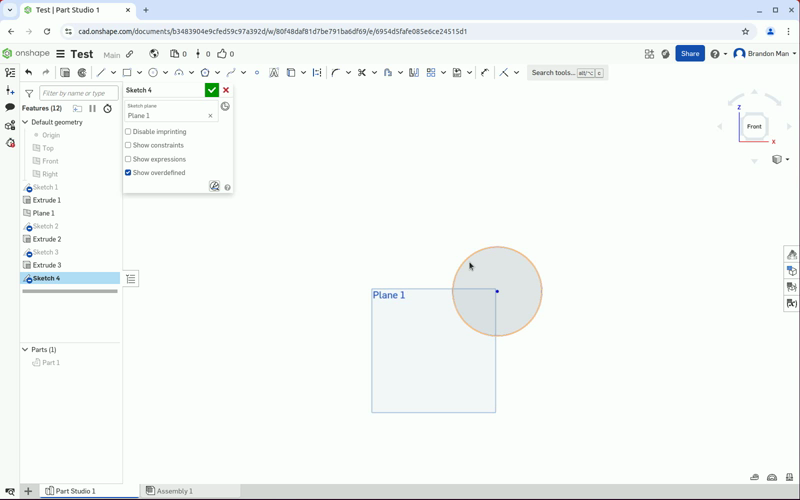
scroll(6)
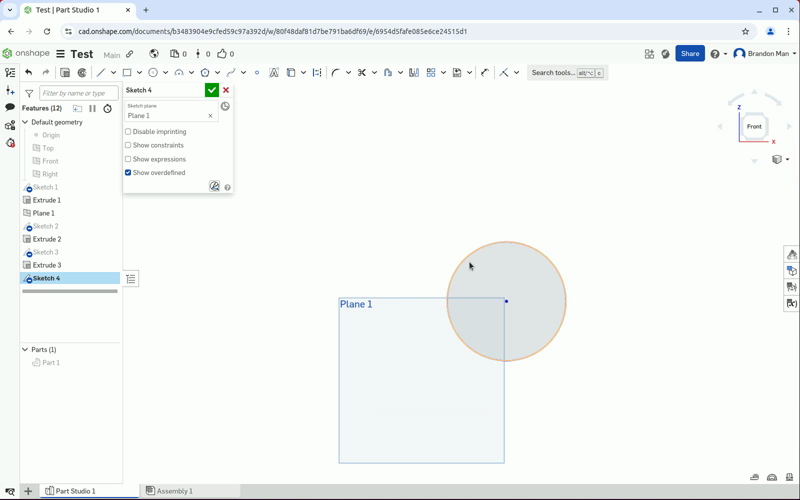
scroll(6)
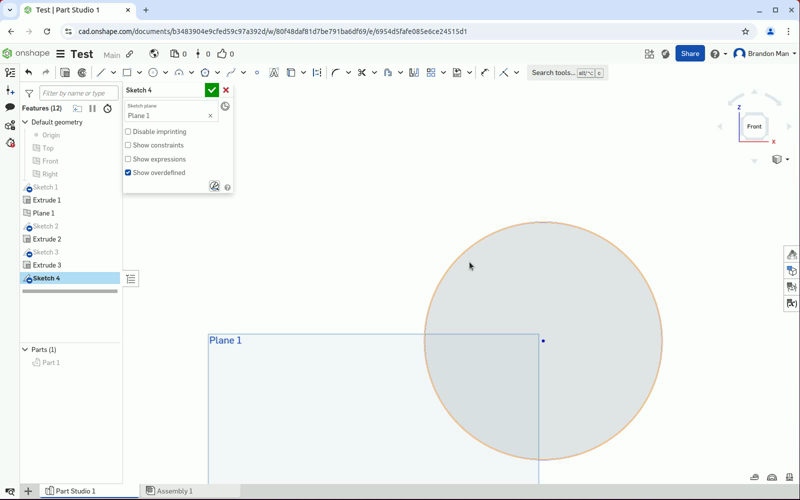
click(469, 261)
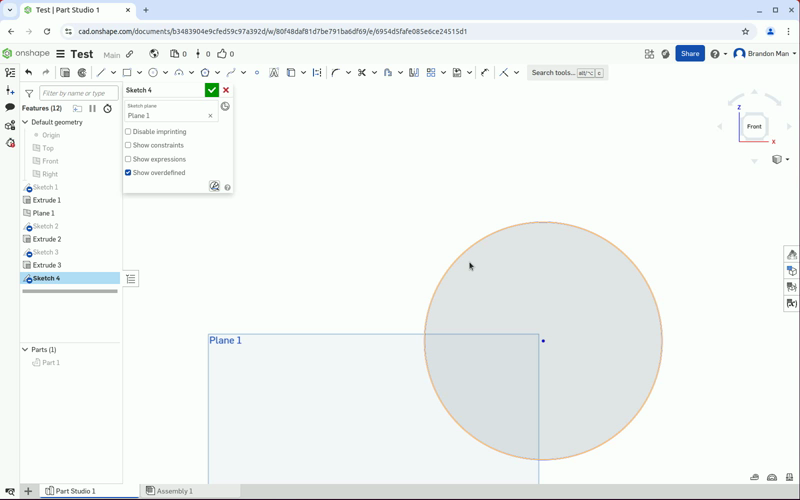
scroll(-6)
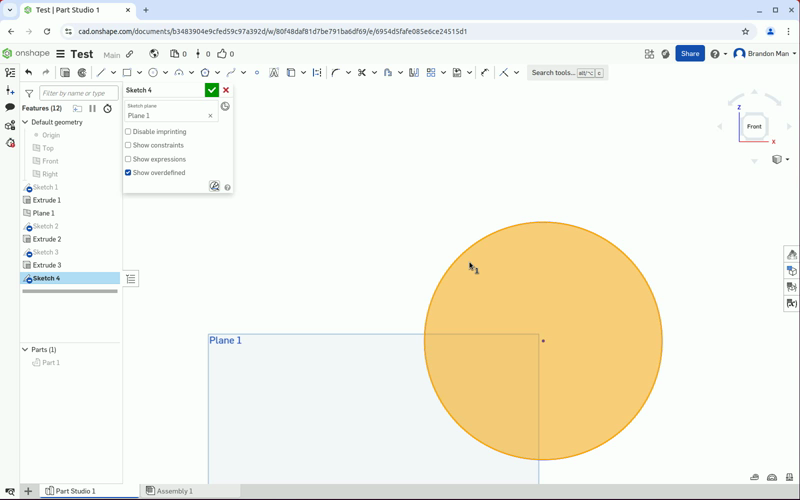
scroll(-6)
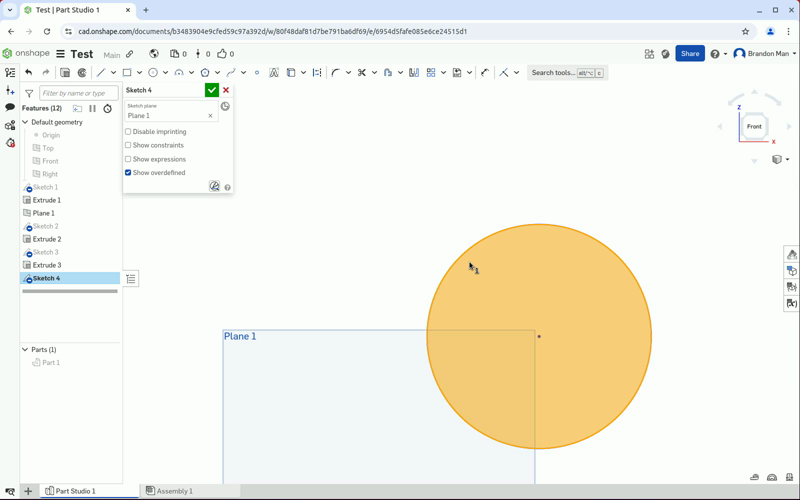
scroll(-6)
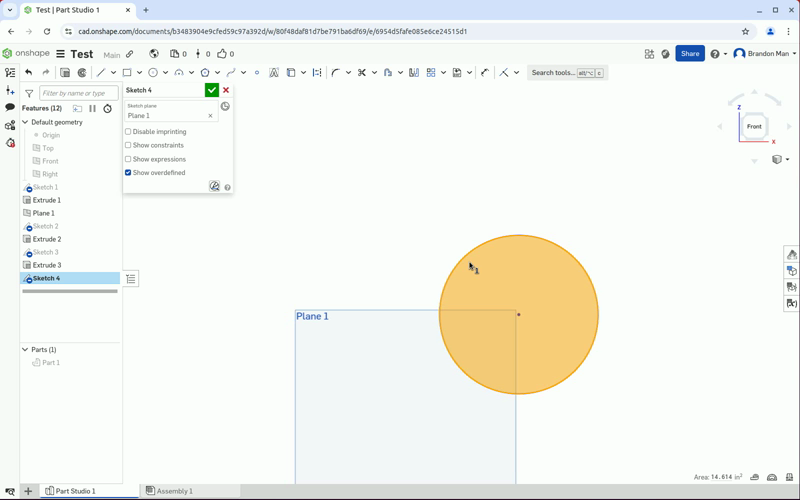
scroll(-6)
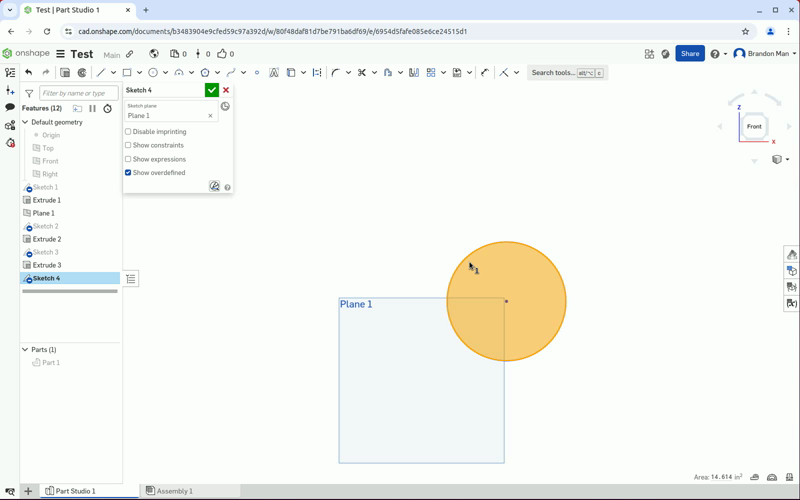
scroll(-6)
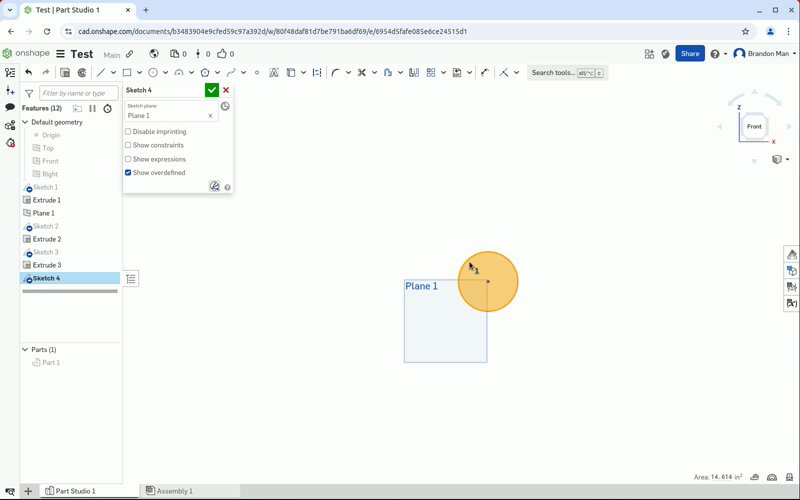
scroll(-6)
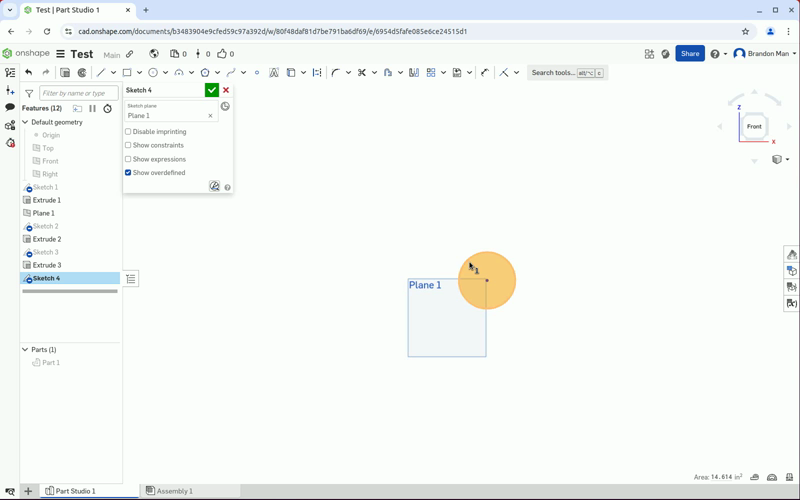
scroll(-6)
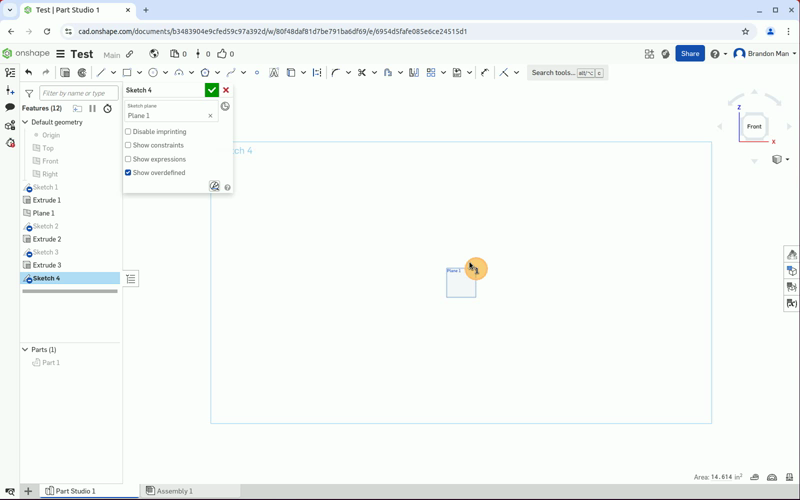
mouse_move(73, 352)
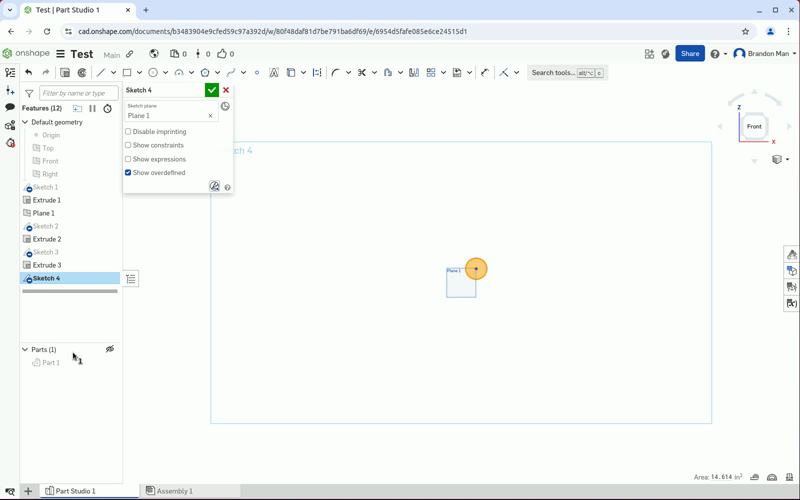
key(shift+y)
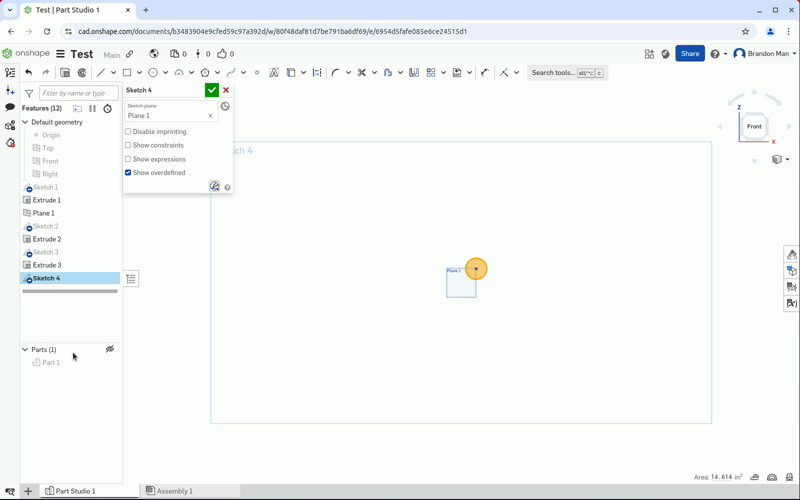
key(shift+e)
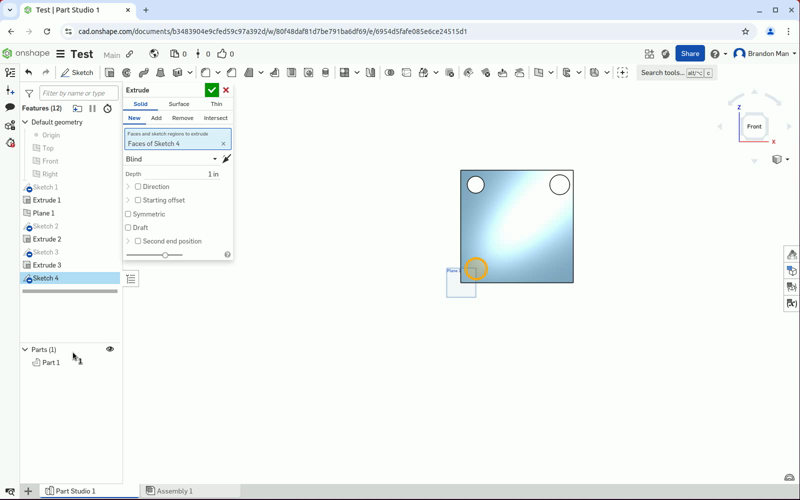
mouse_move(143, 106)
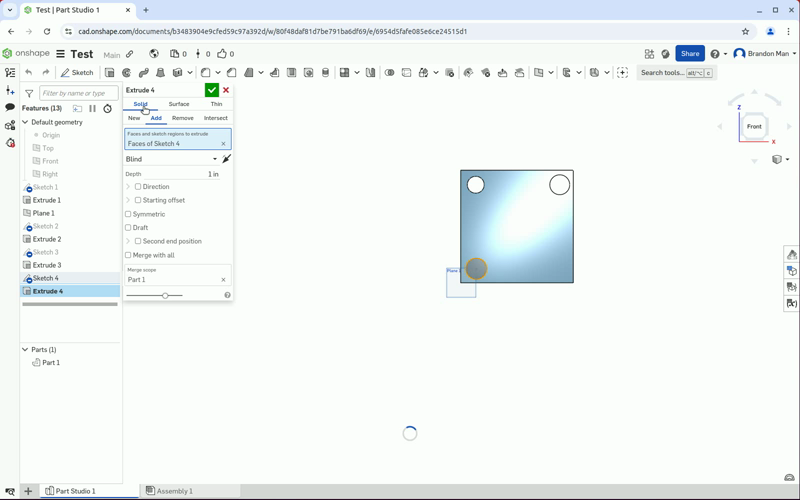
click(143, 106)
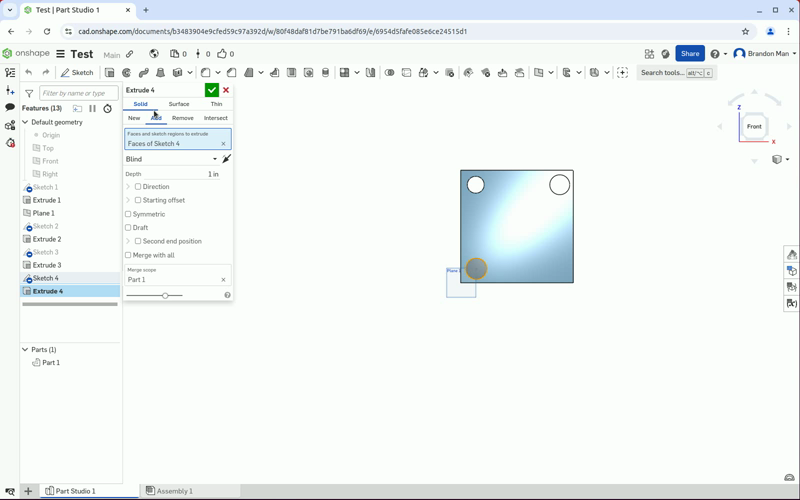
mouse_move(186, 120)
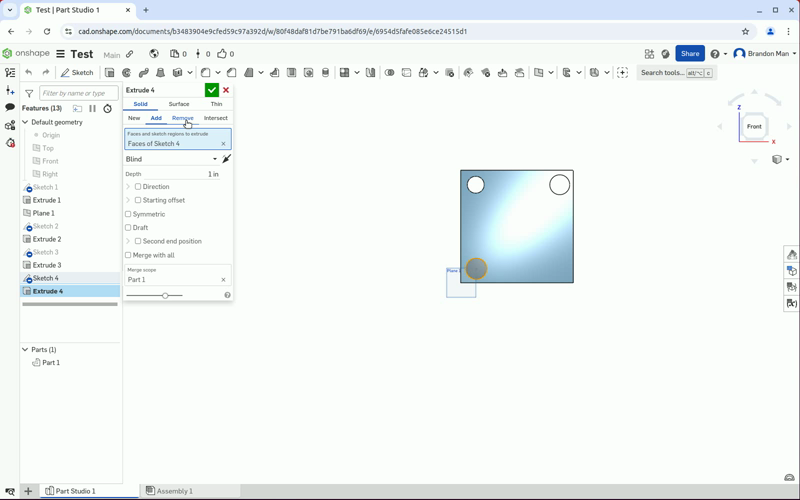
click(186, 120)
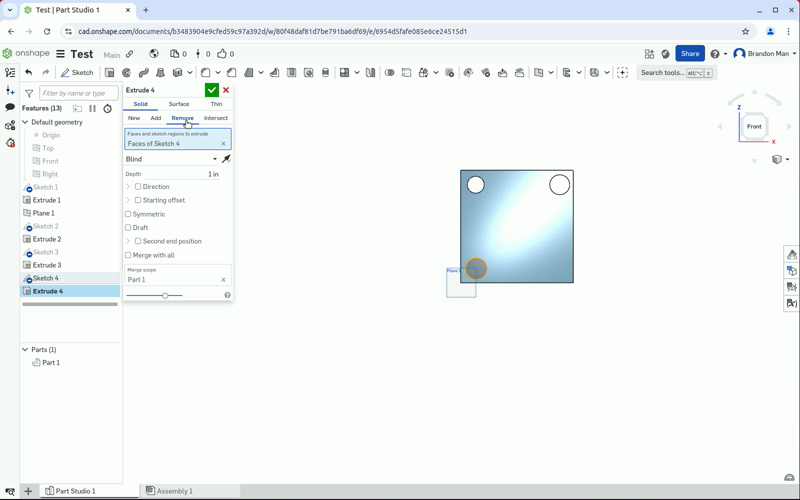
key(tab, 4)
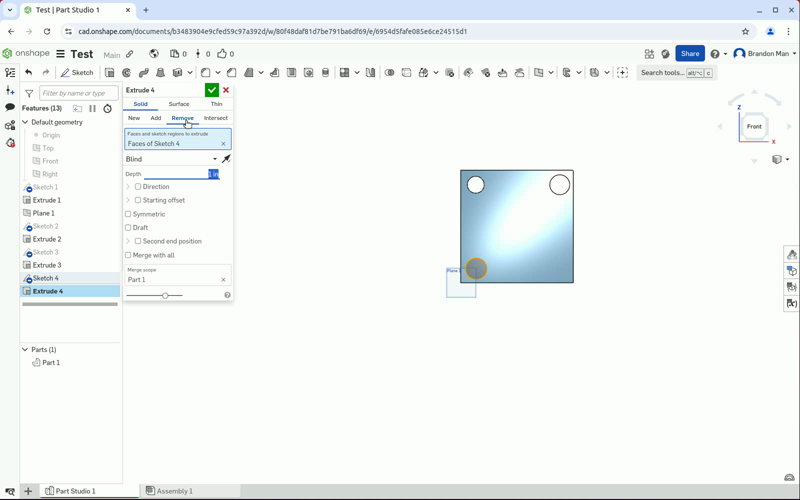
text(23.108)
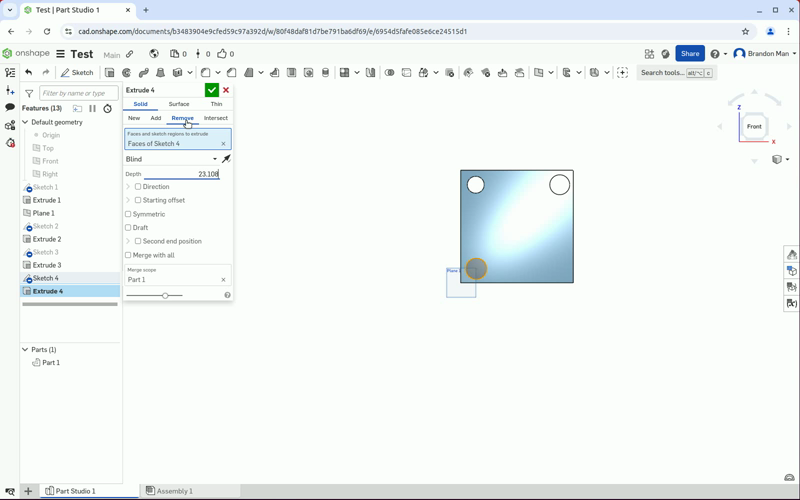
key(tab, 6)
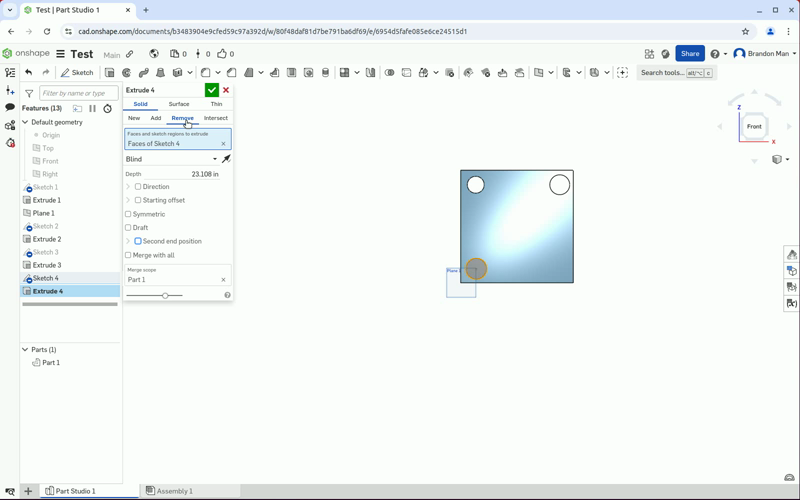
key(space)
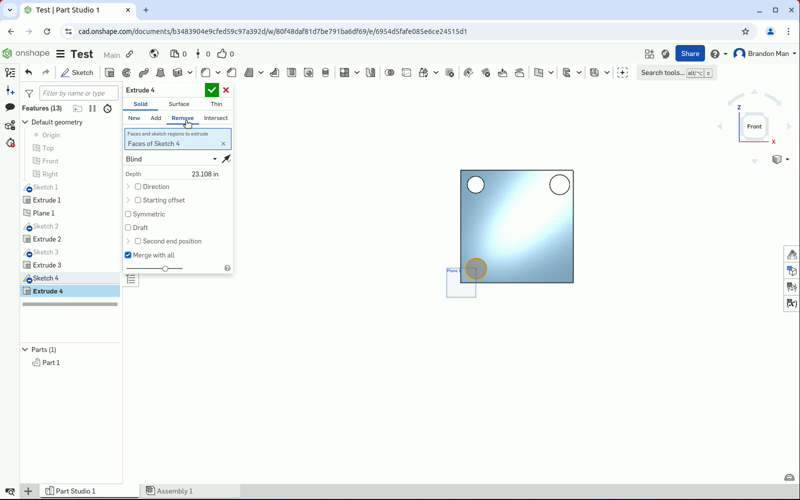
key(enter)
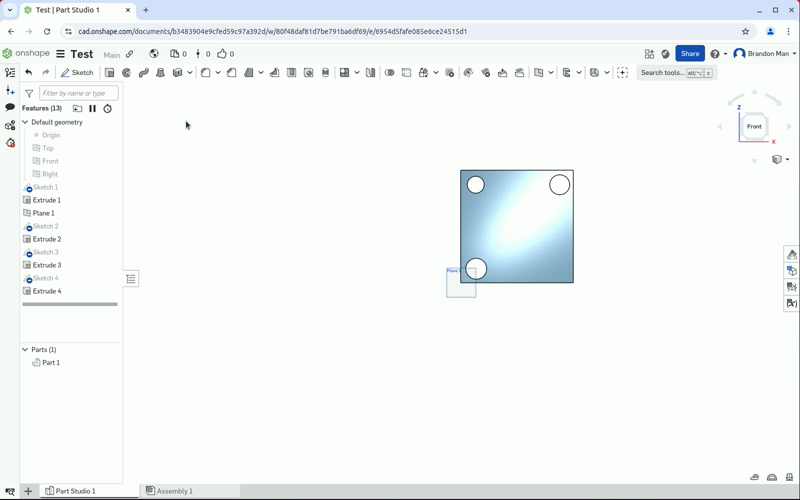
key(shift+h)
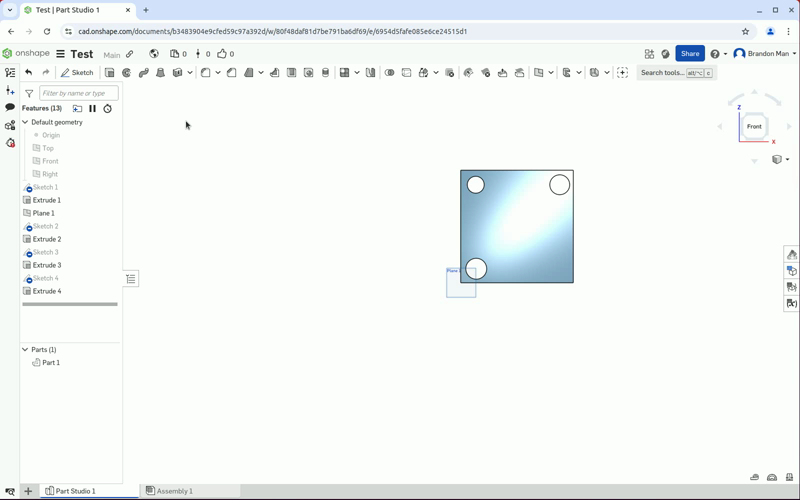
key(shift+h)
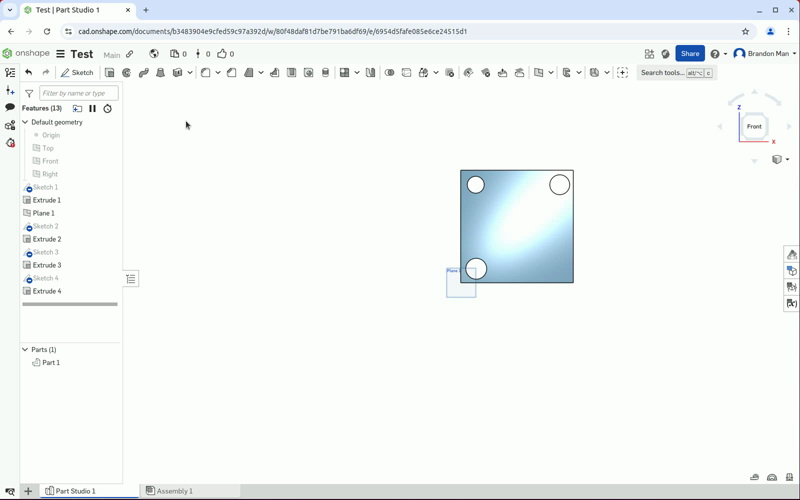
mouse_move(73, 189)
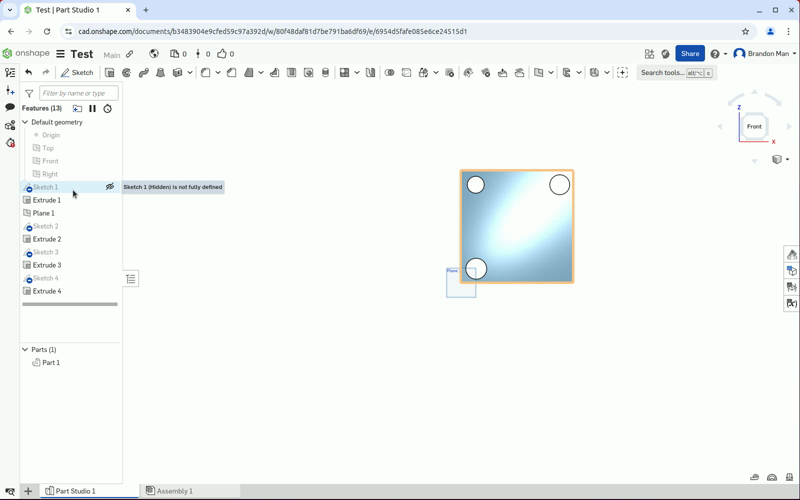
click(73, 189)
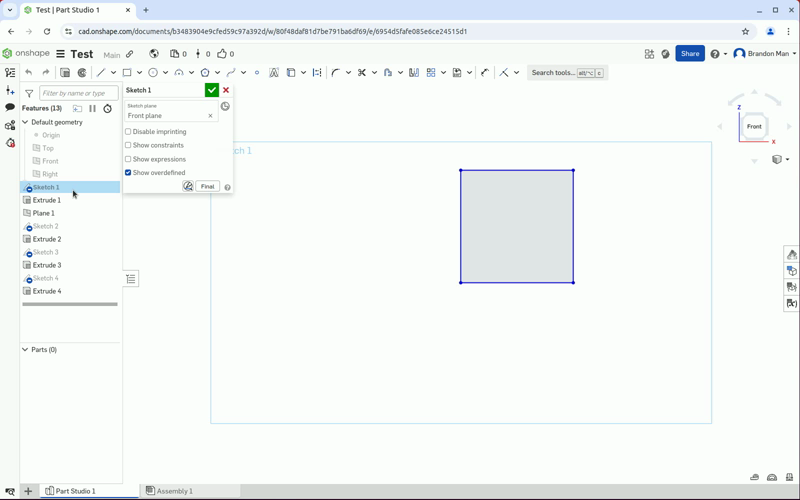
mouse_move(229, 92)
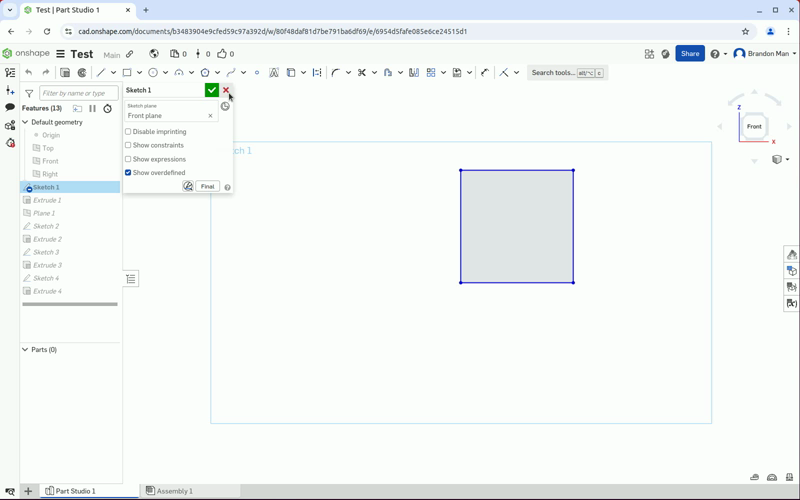
click(229, 92)
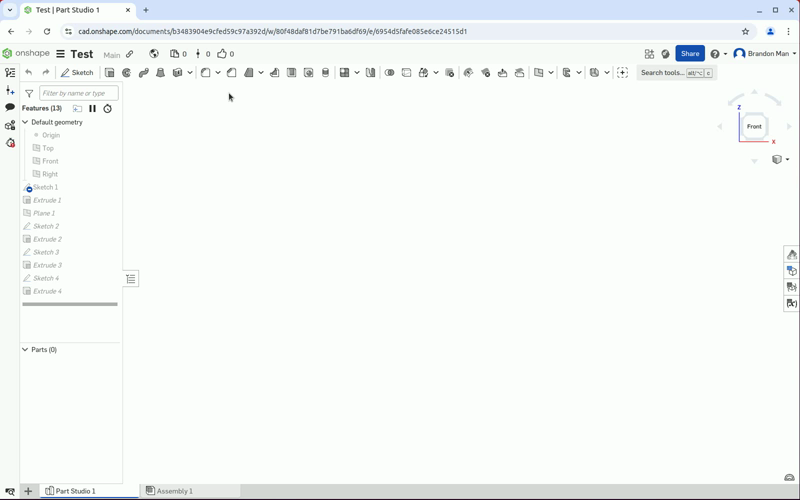
key(shift+s)
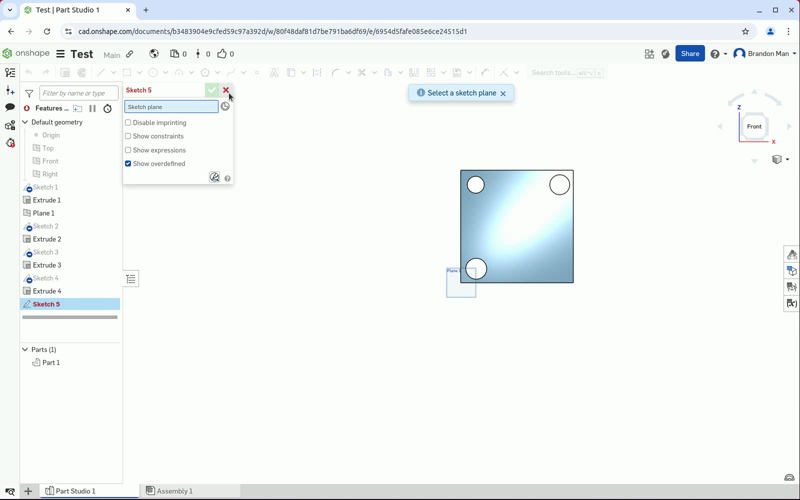
mouse_move(73, 215)
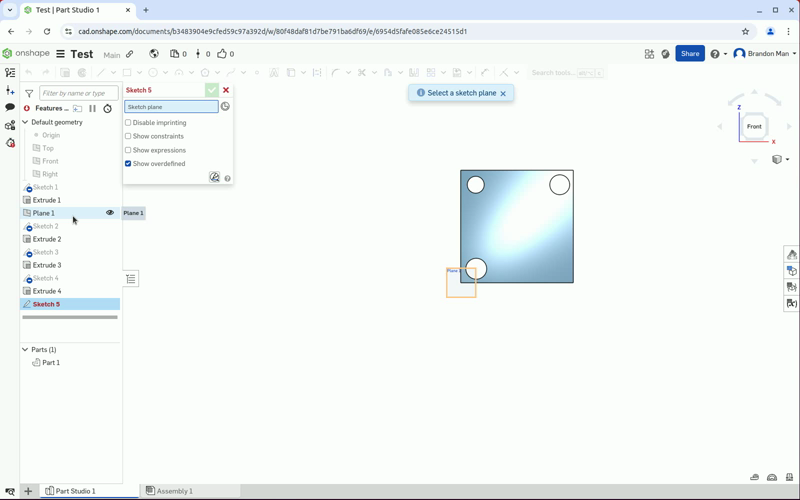
click(73, 215)
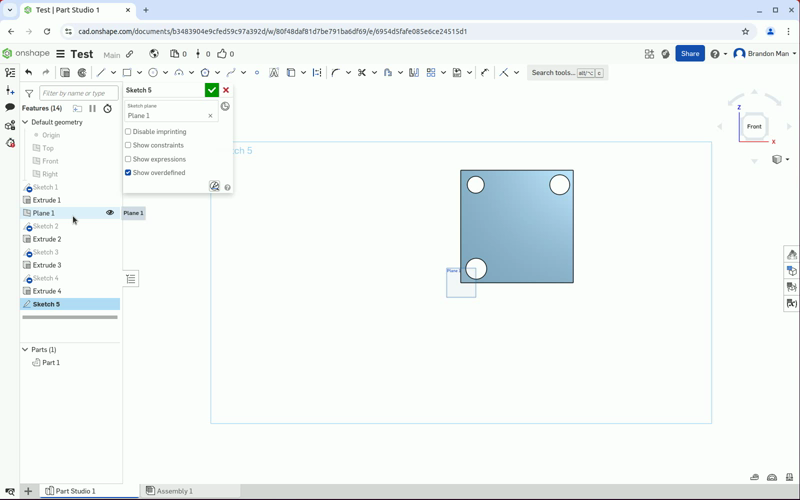
mouse_move(73, 352)
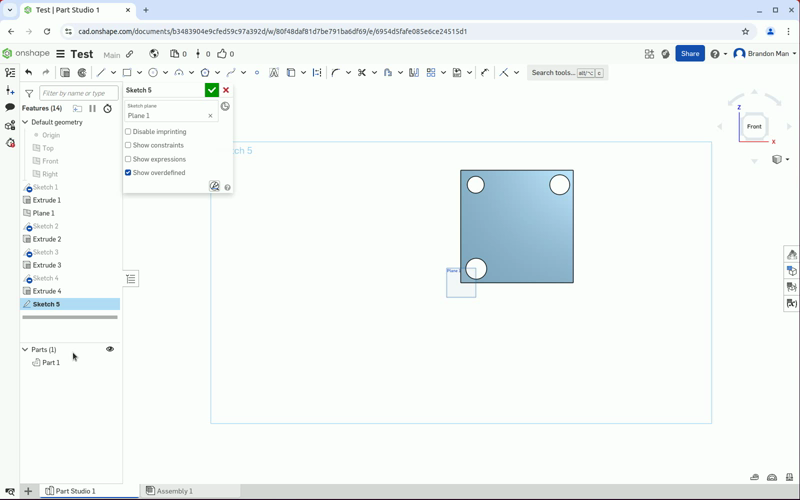
key(y)
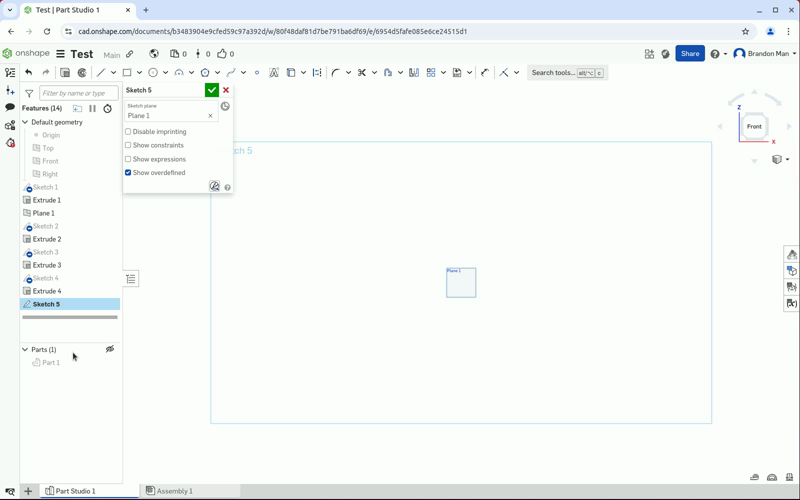
key(c)
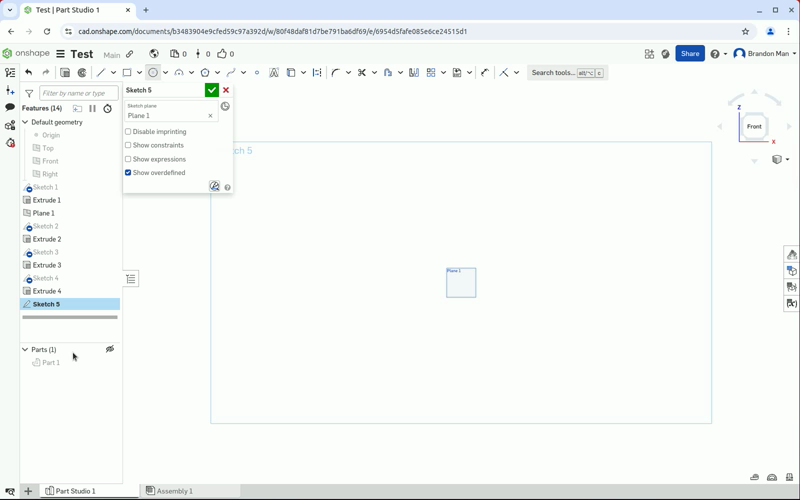
key_down(shift)
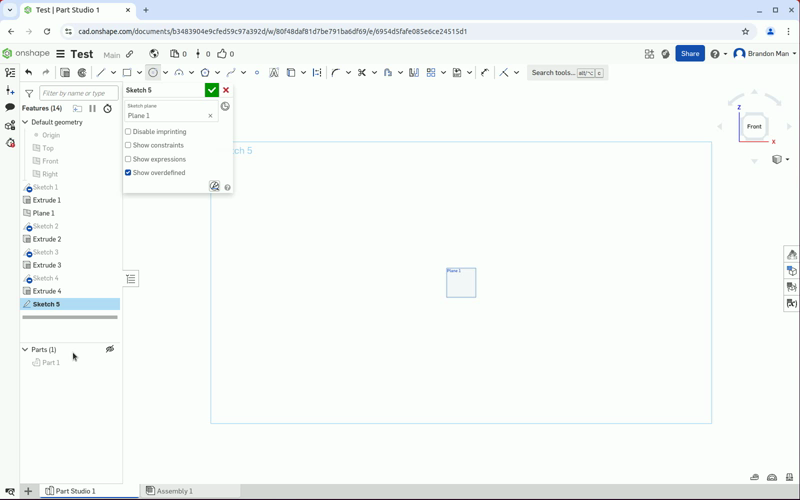
mouse_move(560, 268)
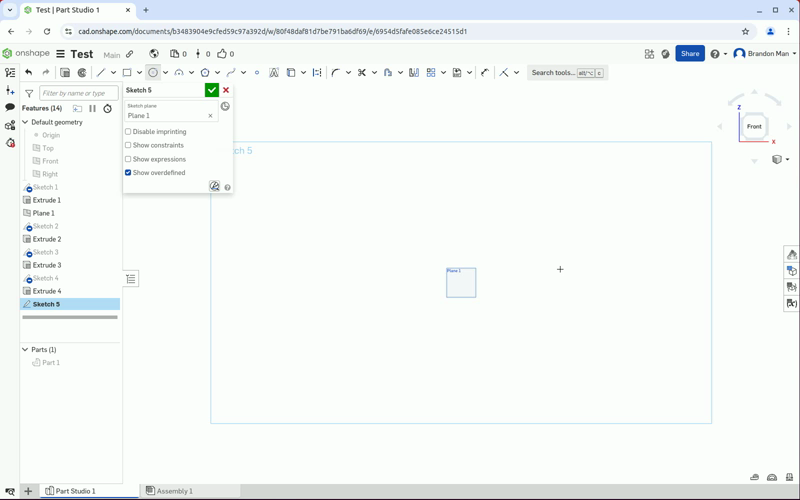
click(560, 268)
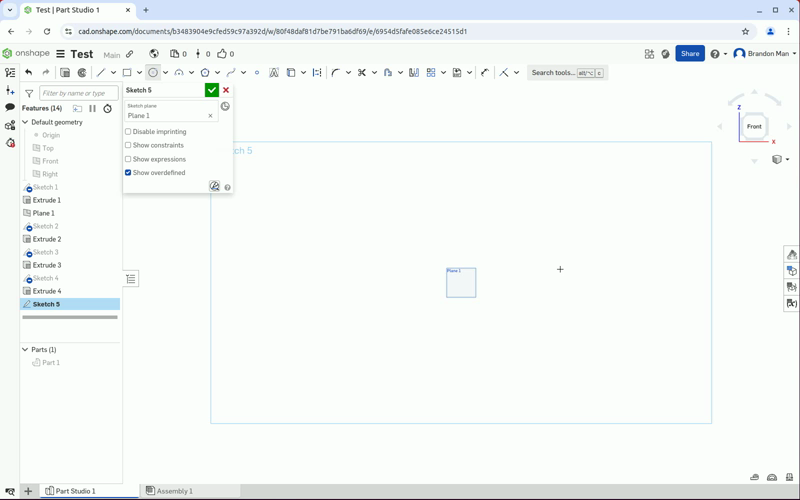
key_up(shift)
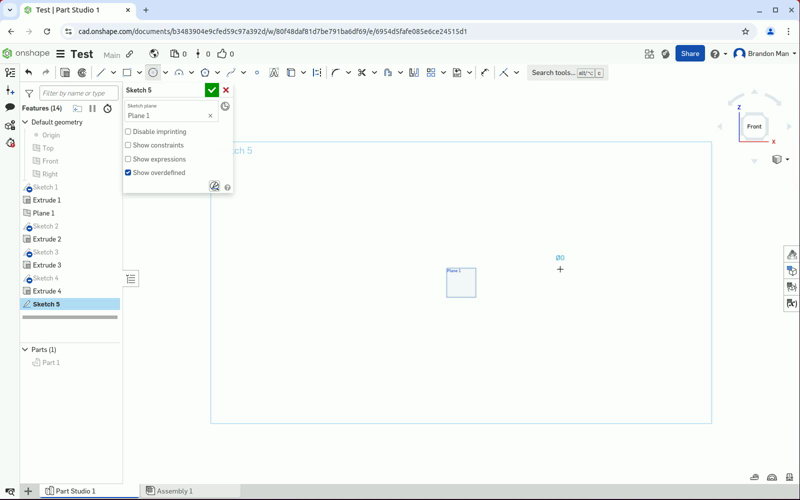
mouse_move(569, 268)
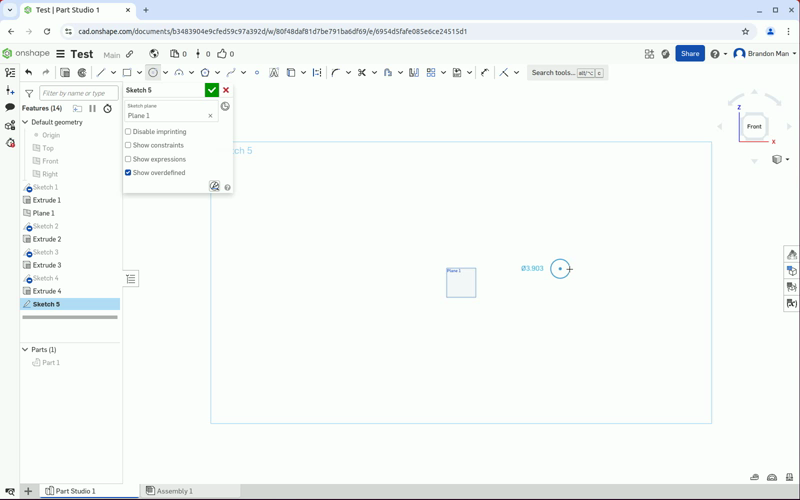
click(569, 268)
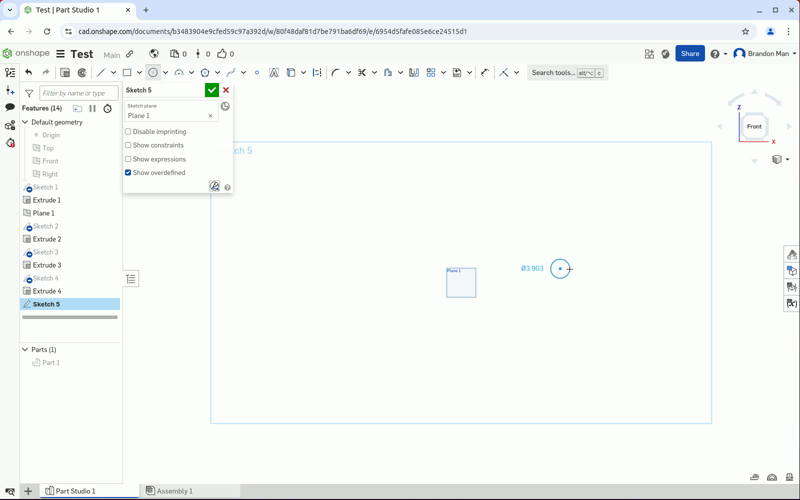
key(esc)
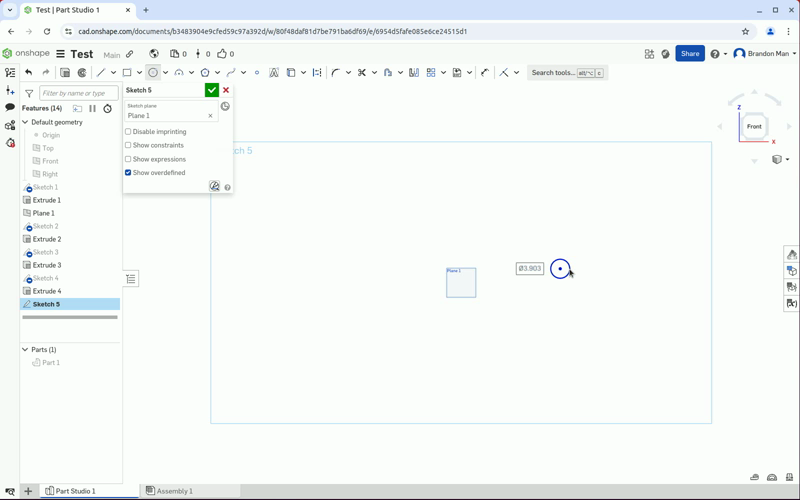
mouse_move(567, 272)
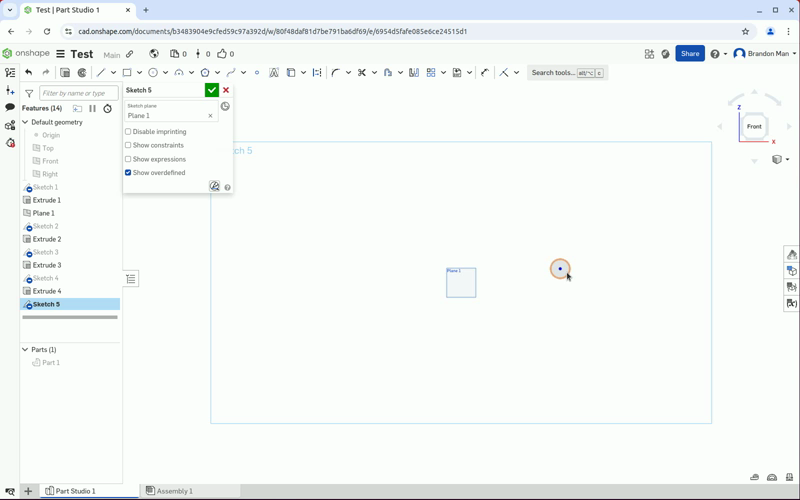
scroll(6)
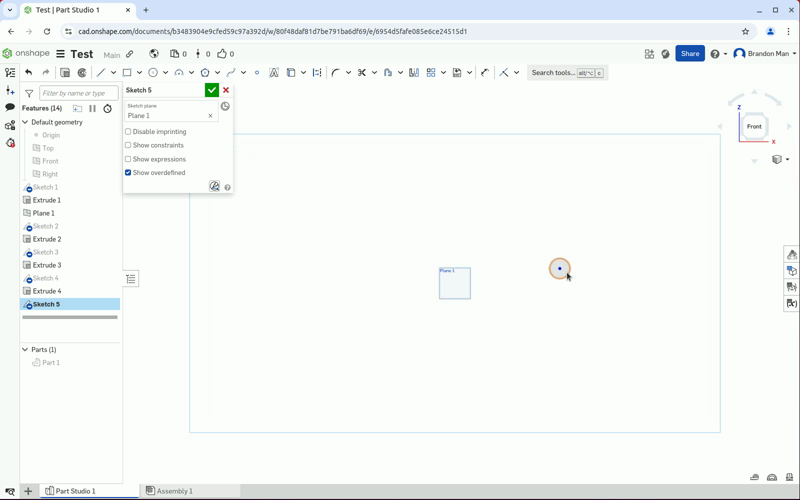
scroll(6)
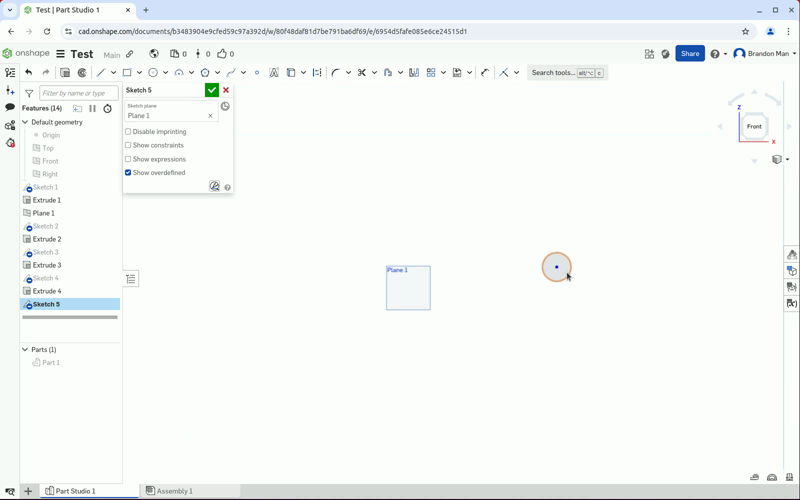
scroll(6)
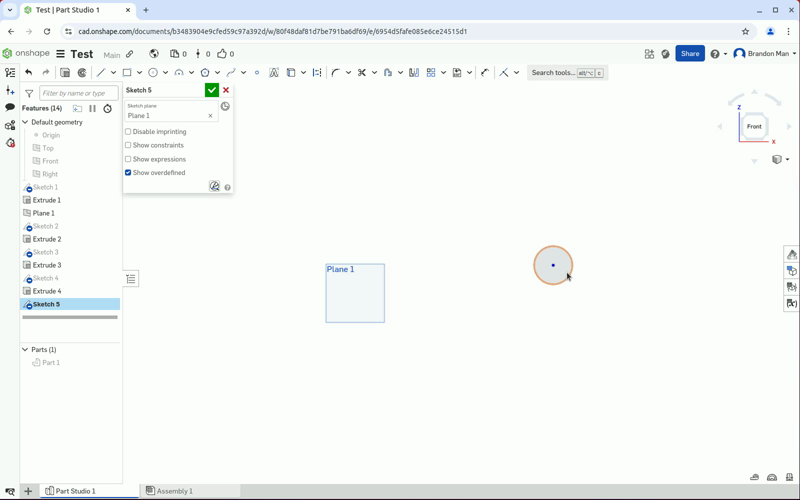
scroll(6)
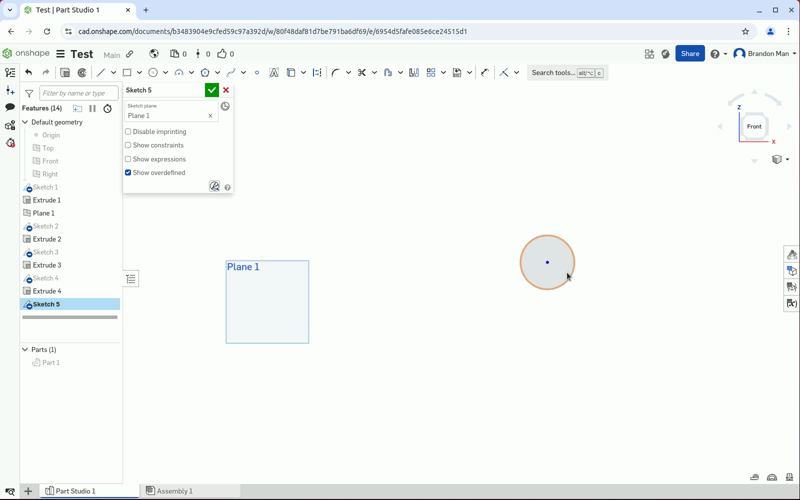
scroll(6)
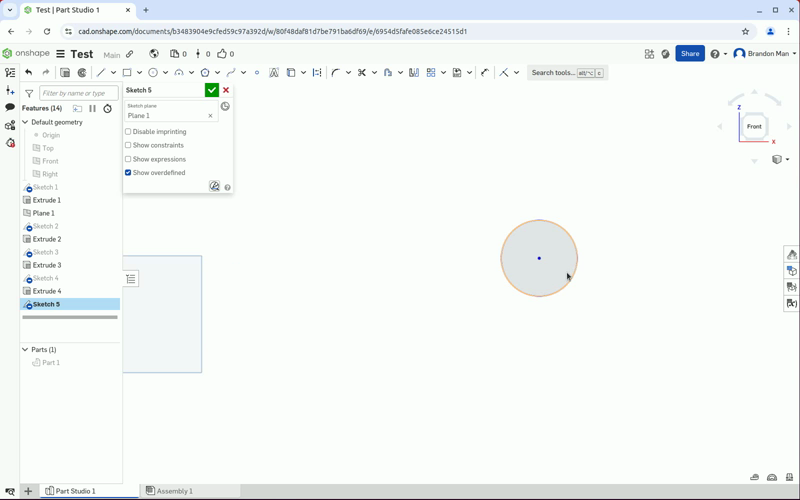
scroll(6)
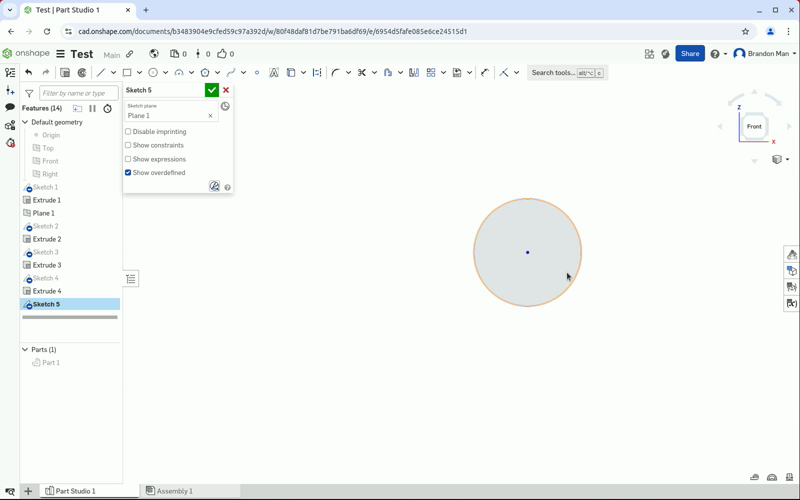
scroll(6)
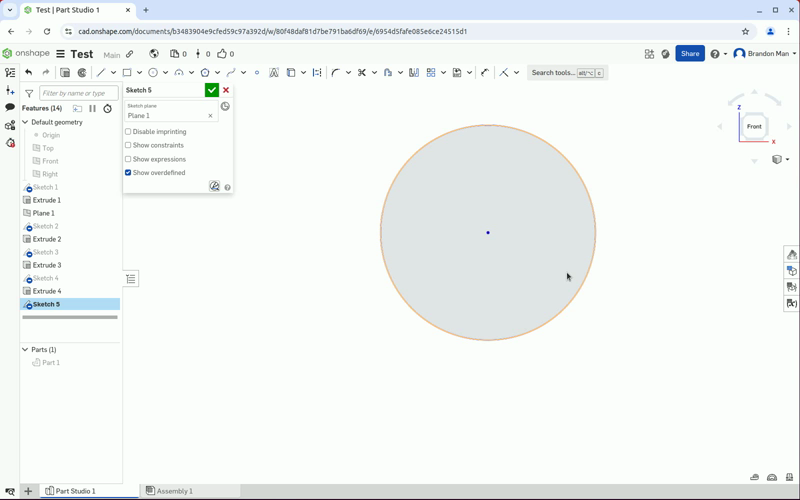
click(567, 272)
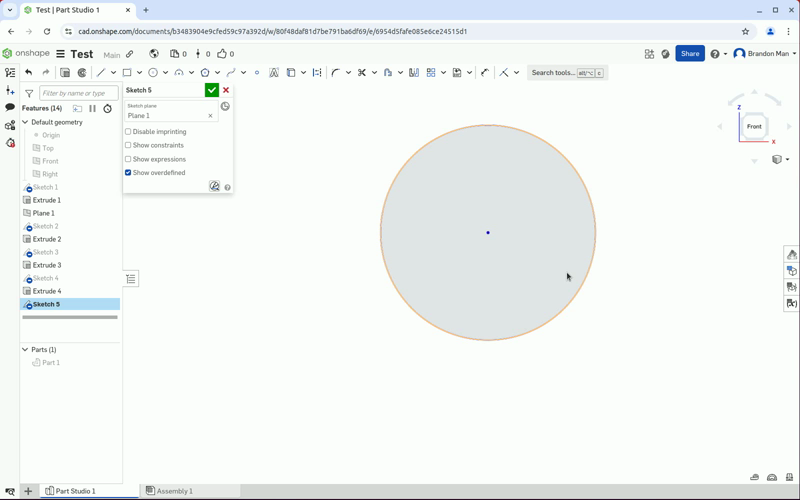
scroll(-6)
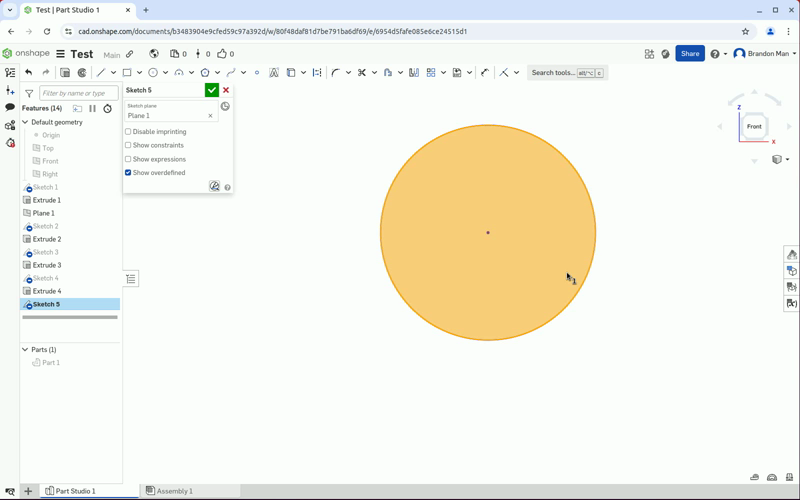
scroll(-6)
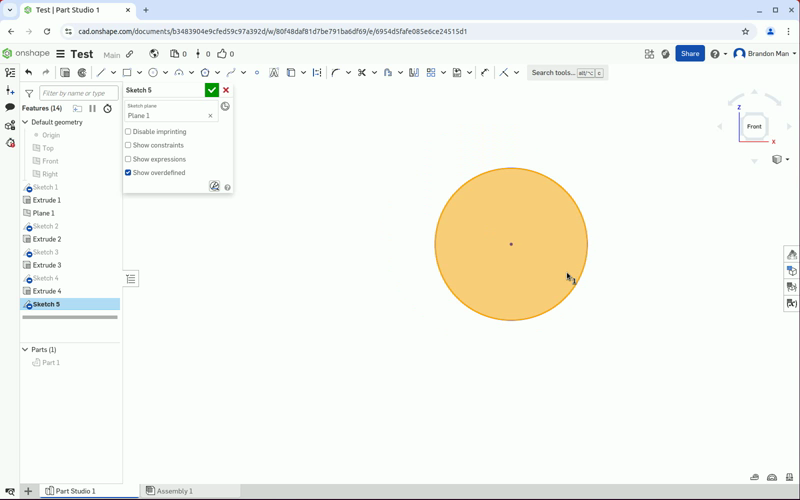
scroll(-6)
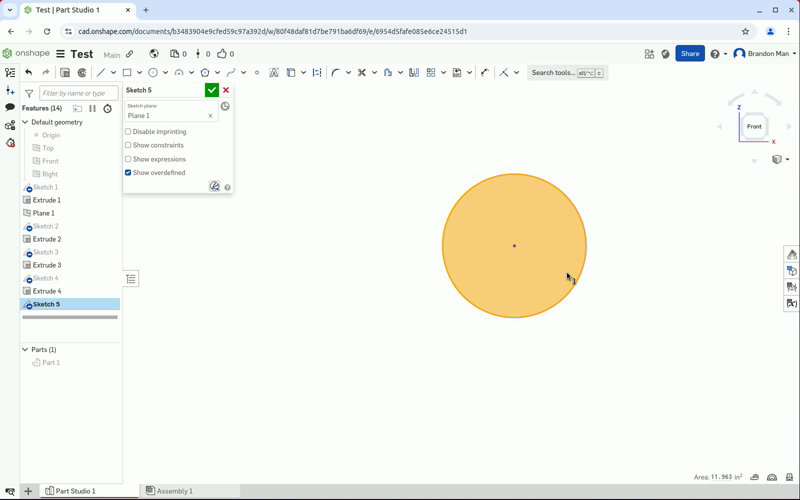
scroll(-6)
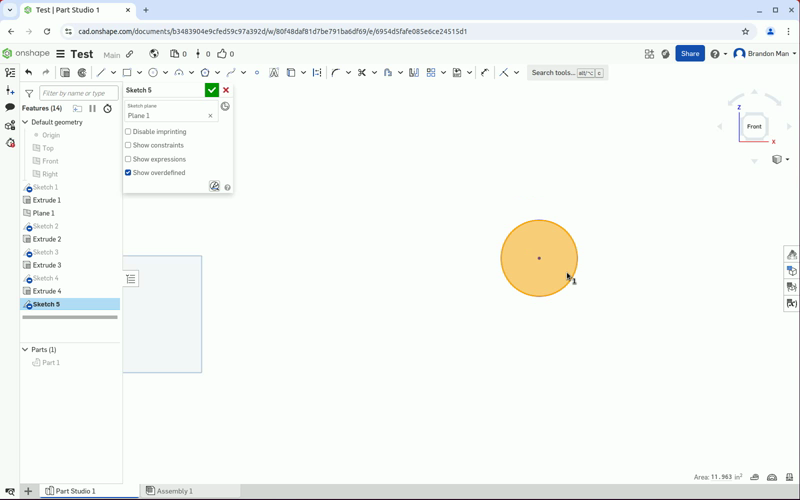
scroll(-6)
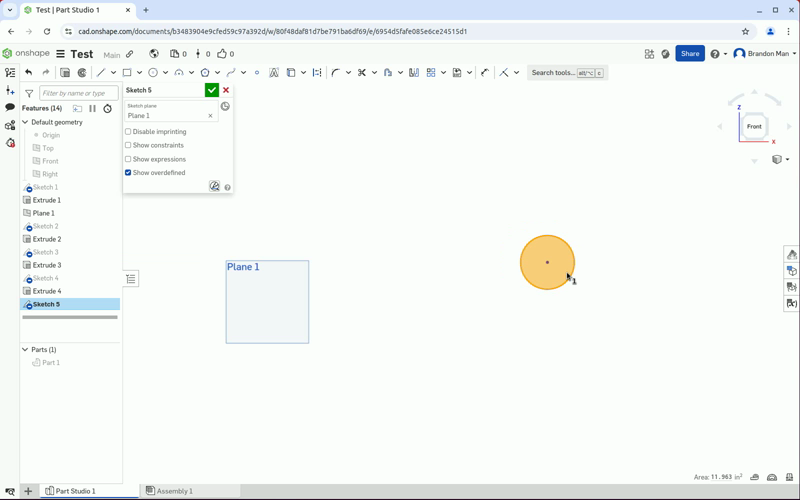
scroll(-6)
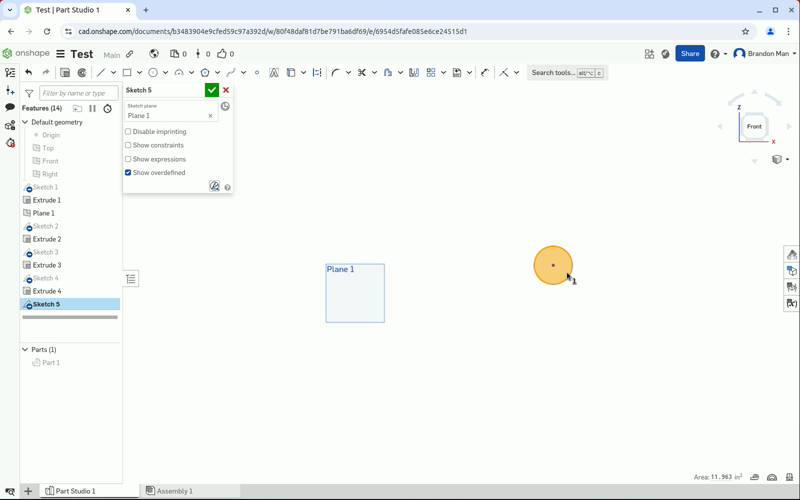
scroll(-6)
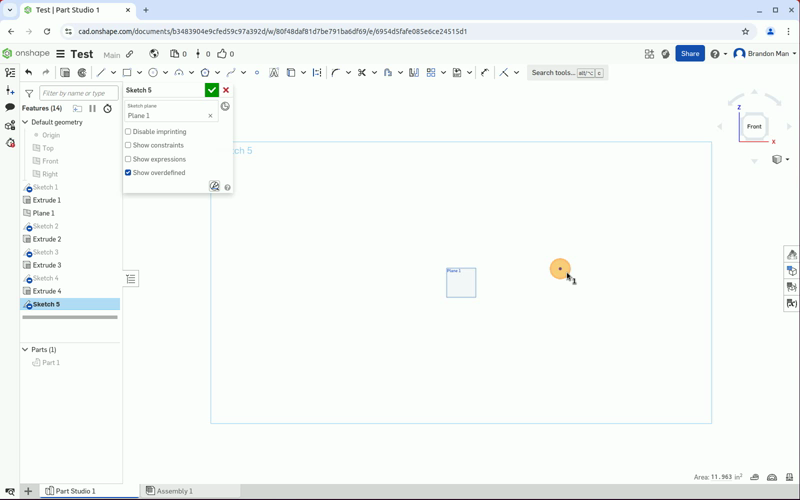
mouse_move(73, 352)
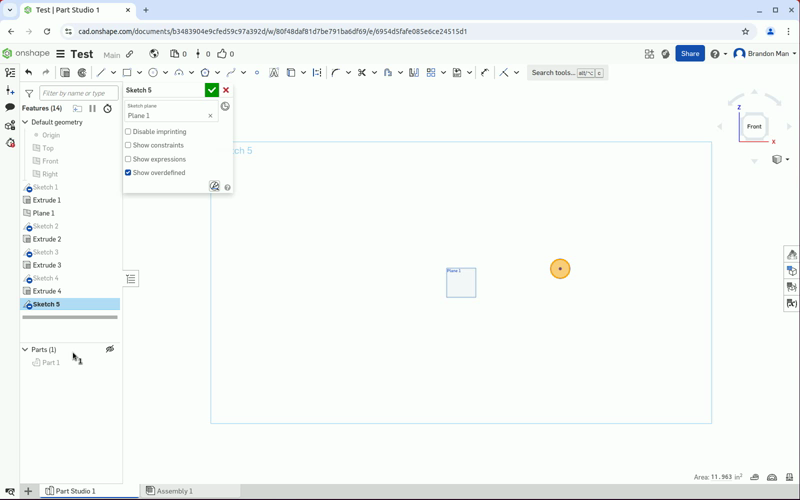
key(shift+y)
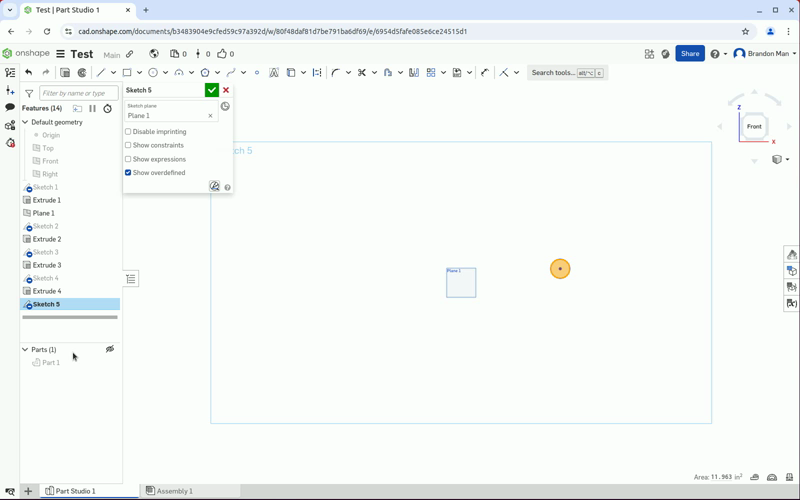
key(shift+e)
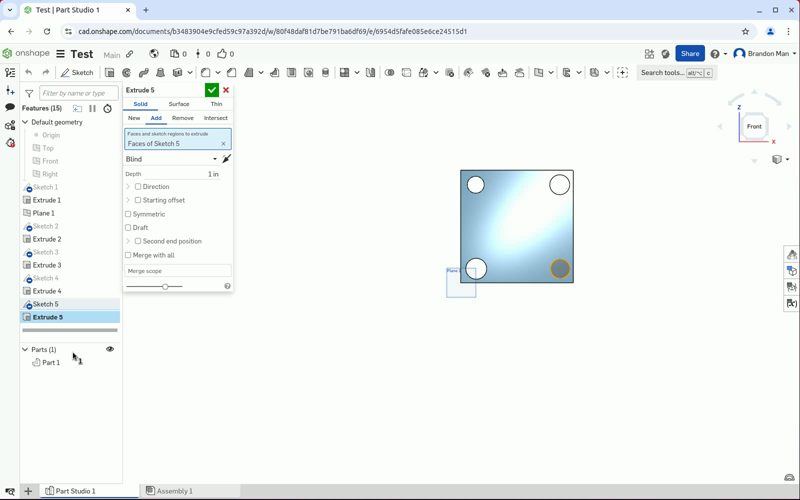
mouse_move(143, 106)
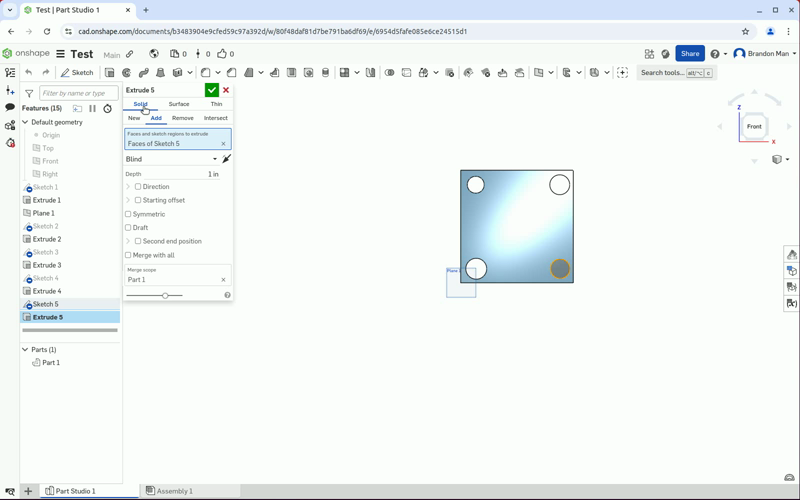
click(143, 106)
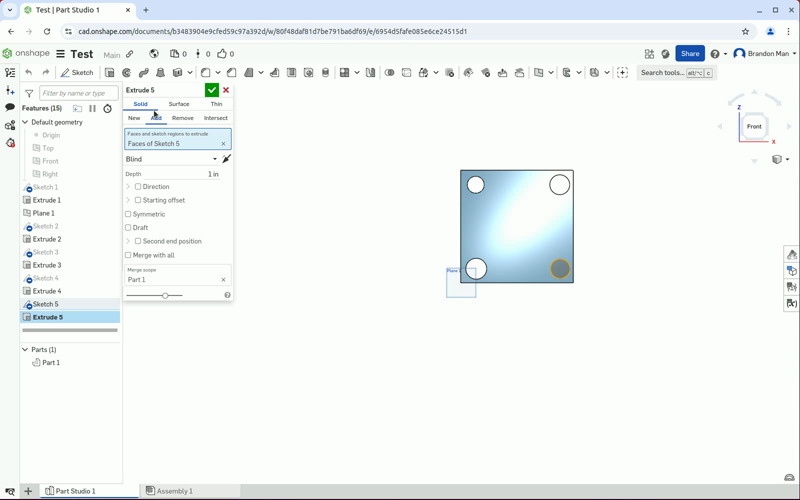
mouse_move(186, 120)
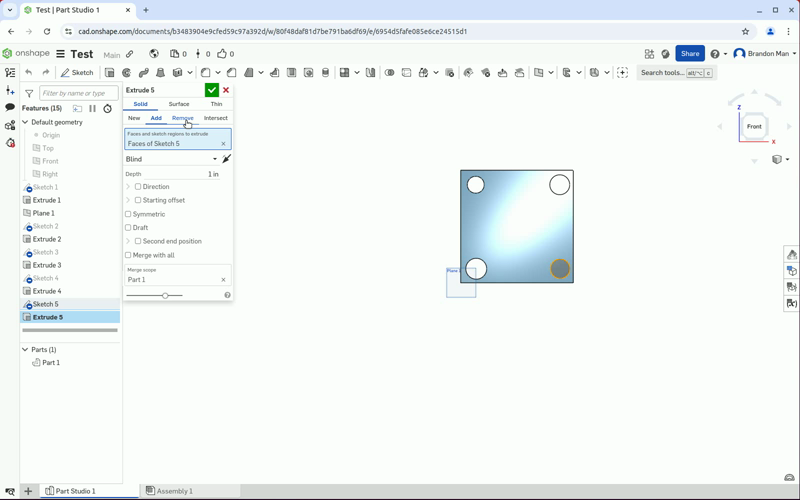
click(186, 120)
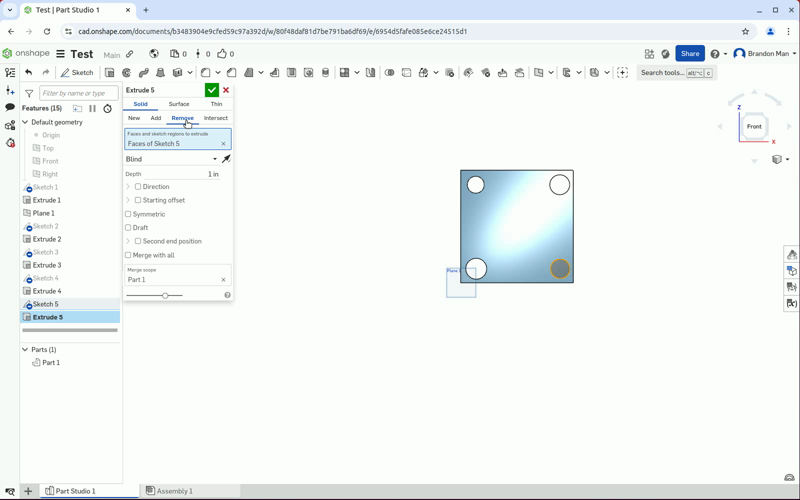
key(tab, 4)
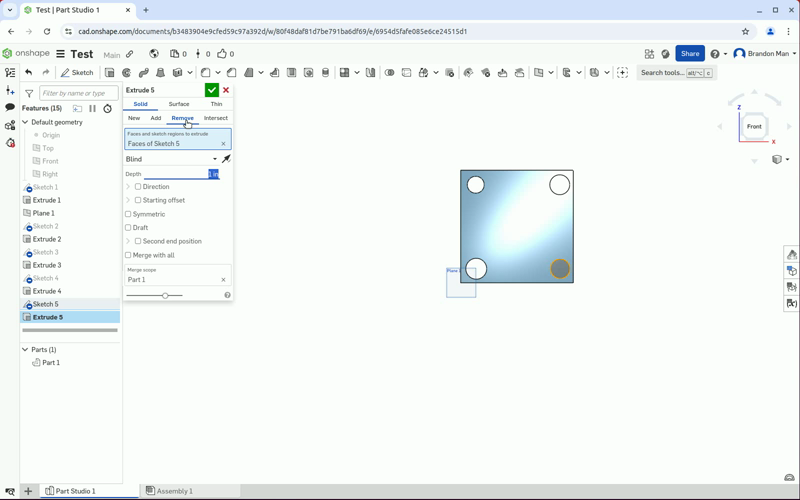
text(23.108)
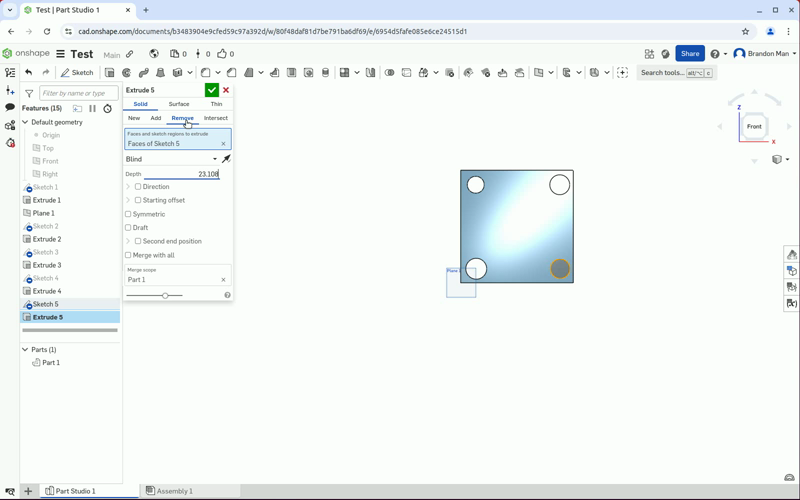
key(tab, 6)
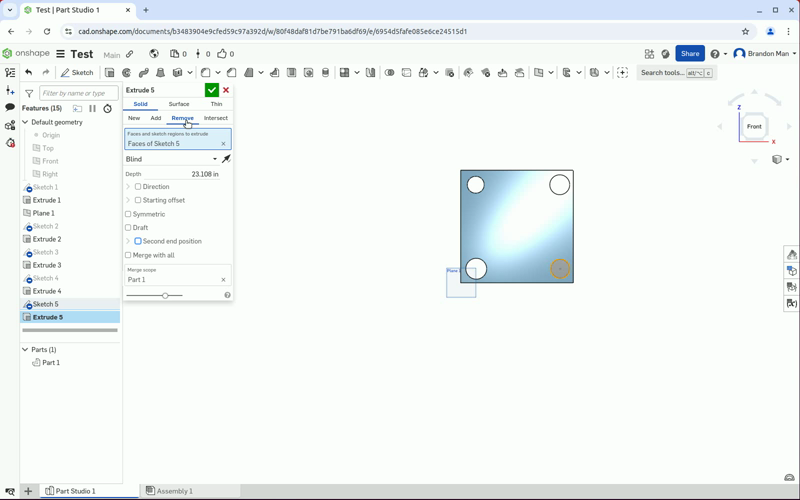
key(space)
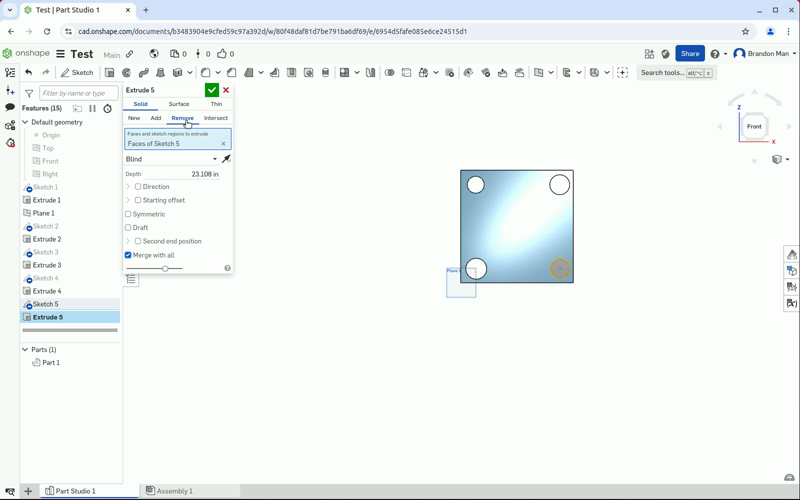
key(enter)
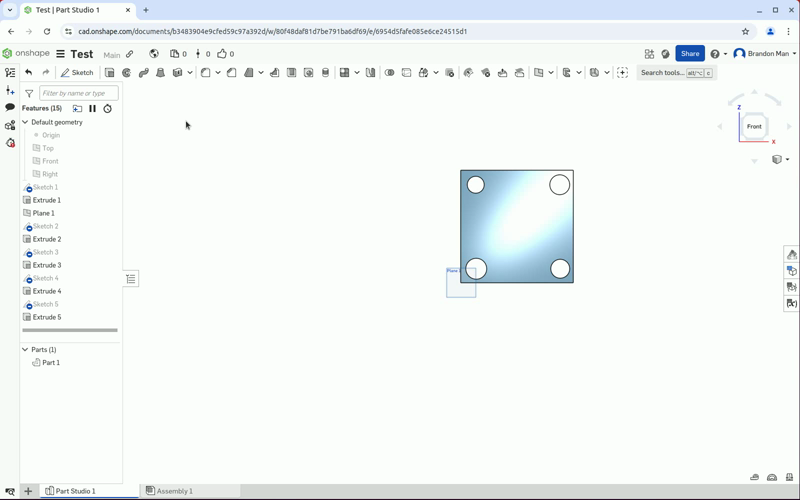
key(shift+h)
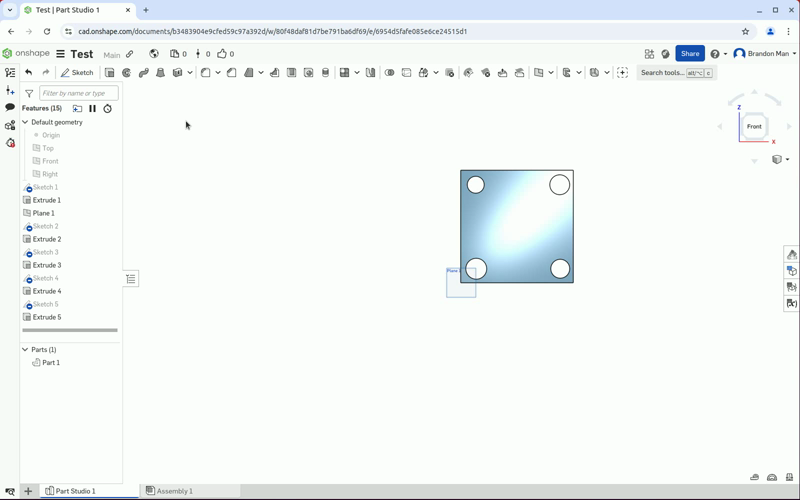
key(shift+h)
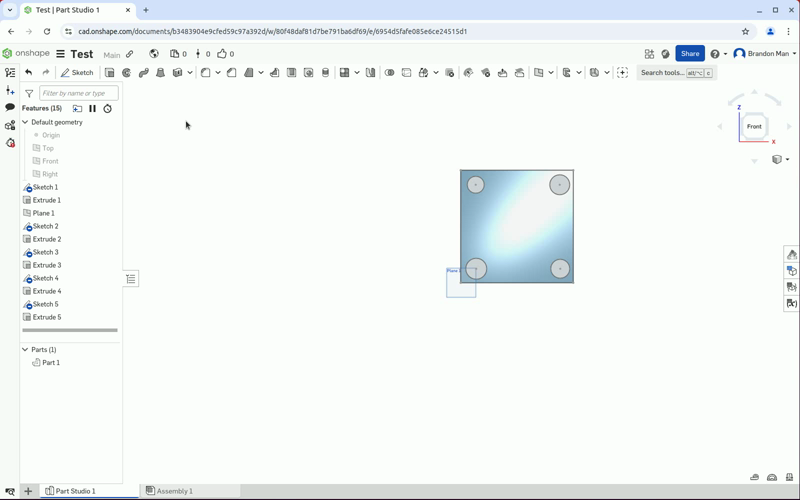
key(shift+7)
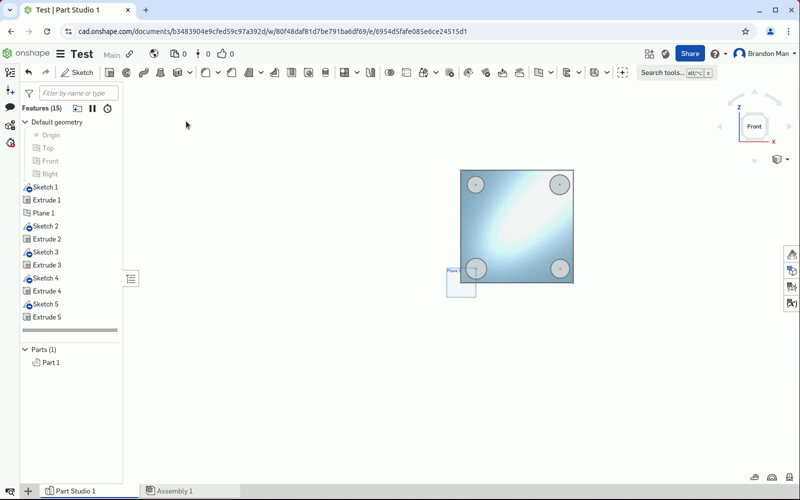
key(left, 2)
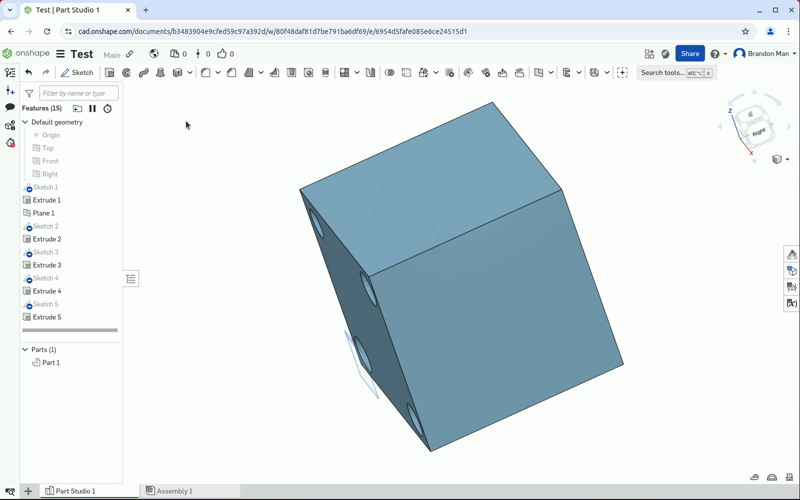
key(down, 2)
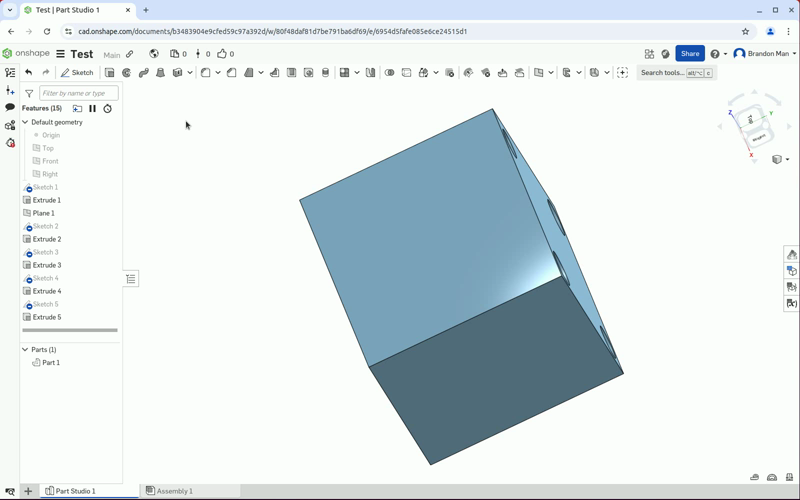
key(up, 2)
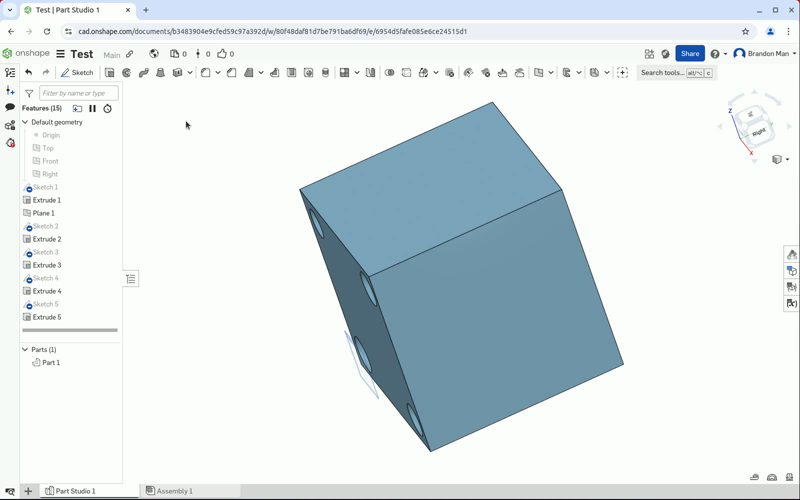
key(right, 2)
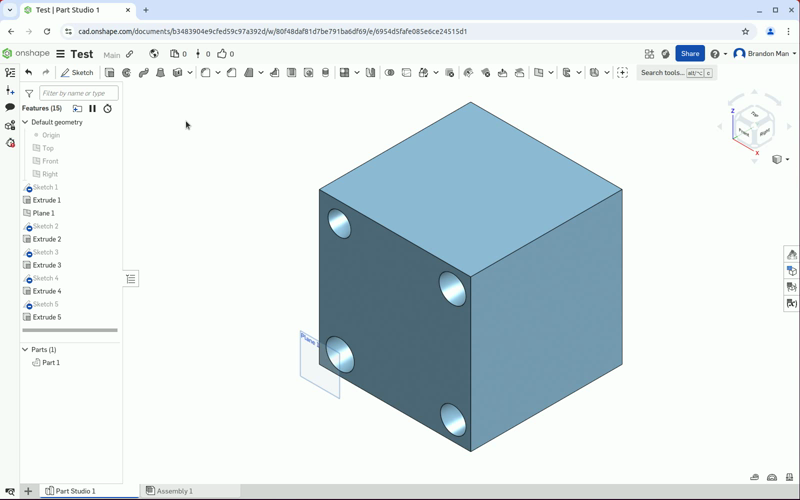
mouse_move(73, 189)
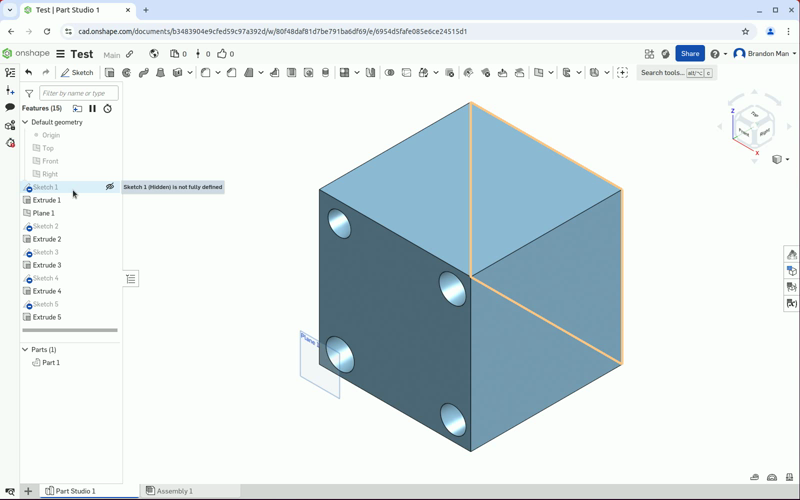
click(73, 189)